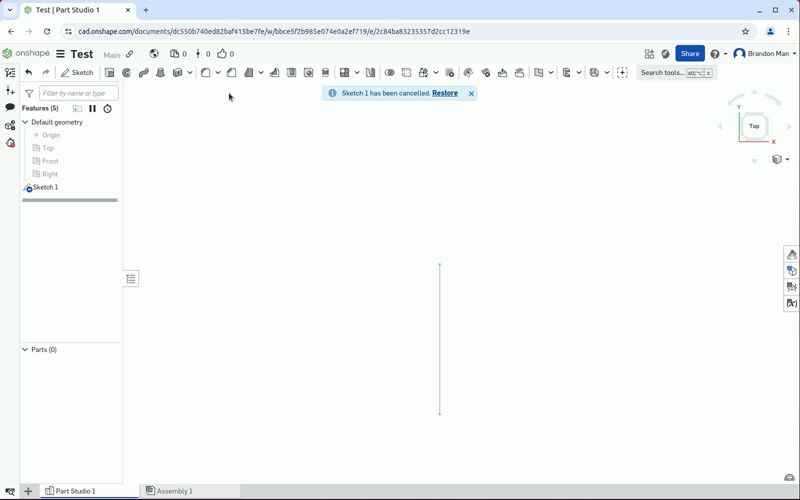
key(shift+h)
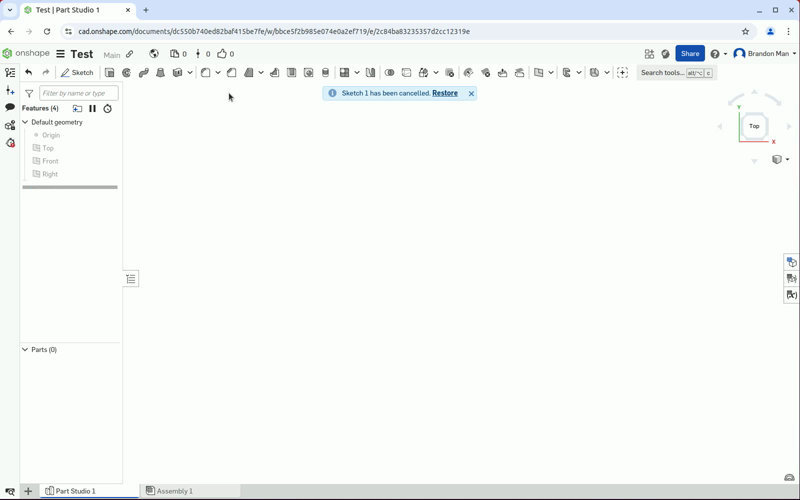
mouse_move(73, 352)
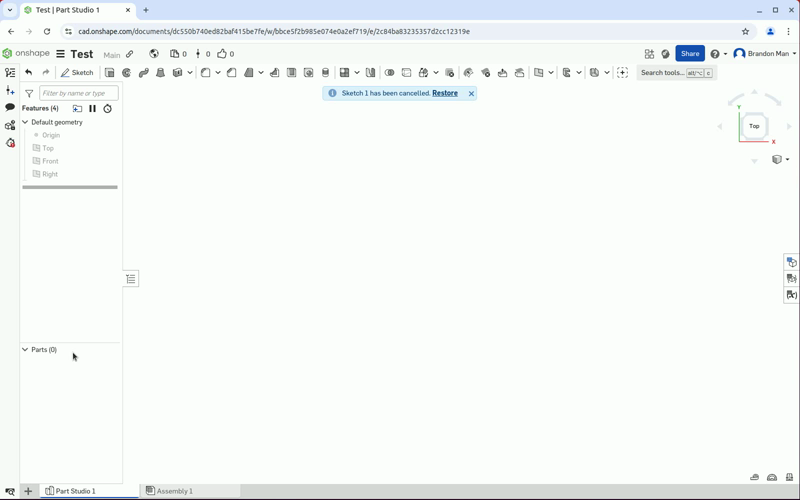
key(y)
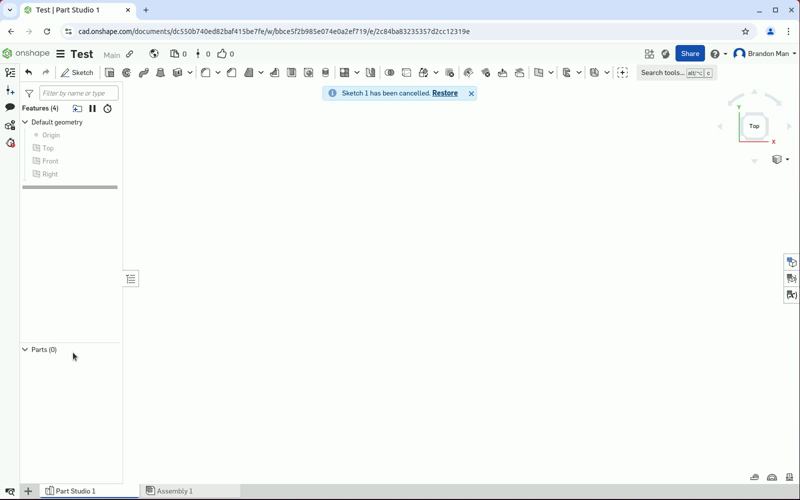
key(shift+p)
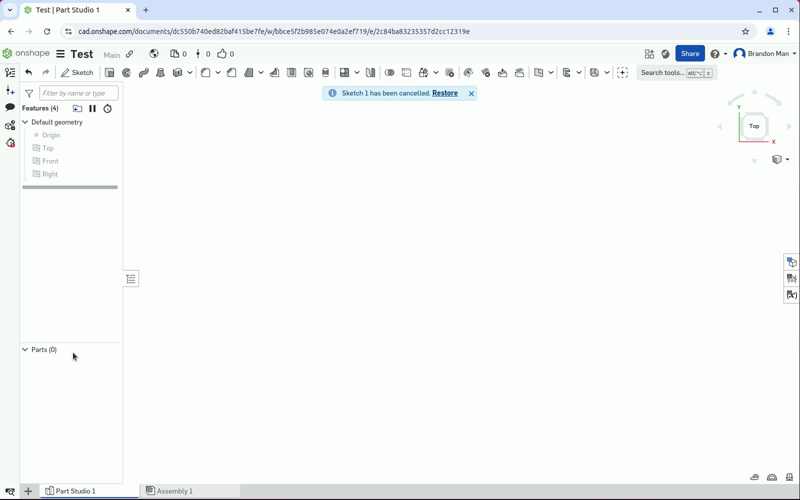
key(space)
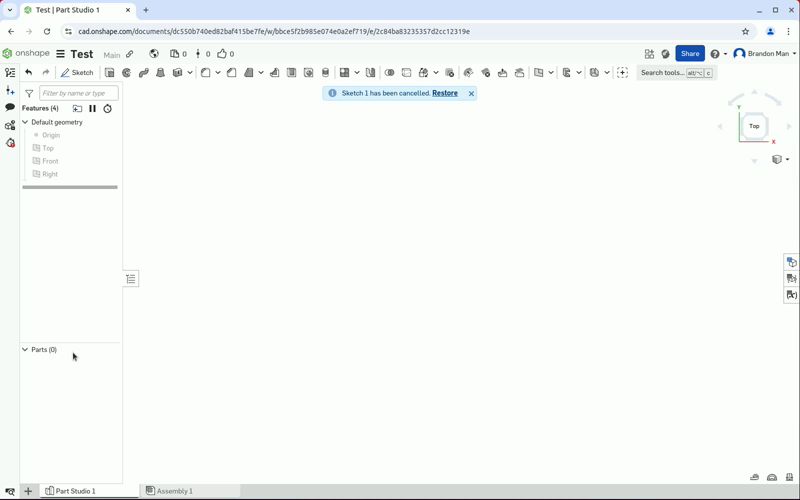
key_down(shift)
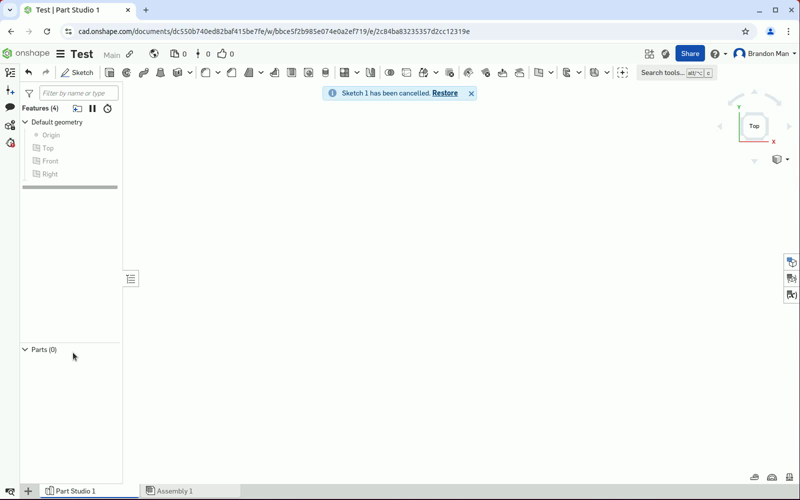
key(up)
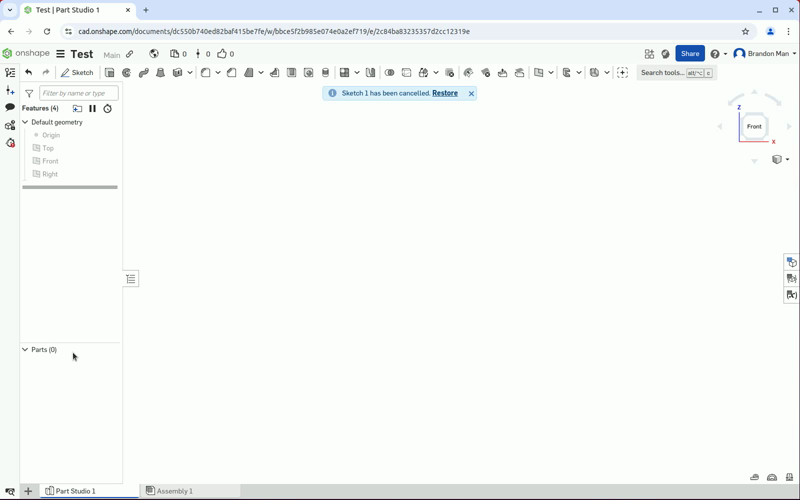
key_up(shift)
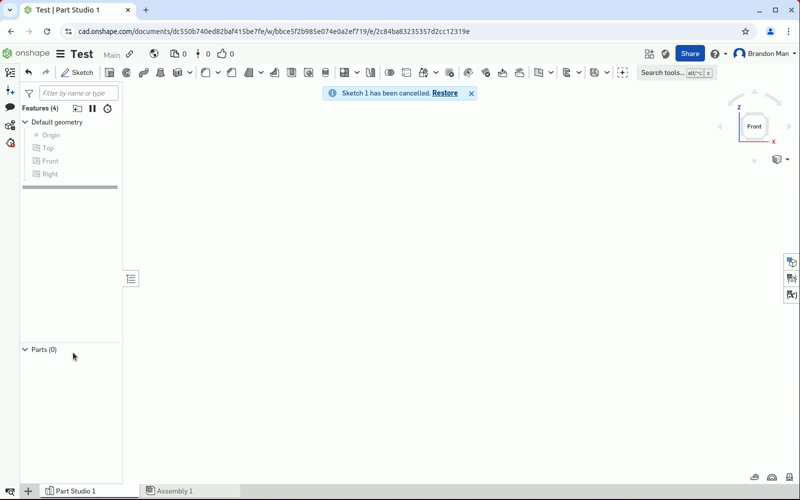
mouse_move(73, 352)
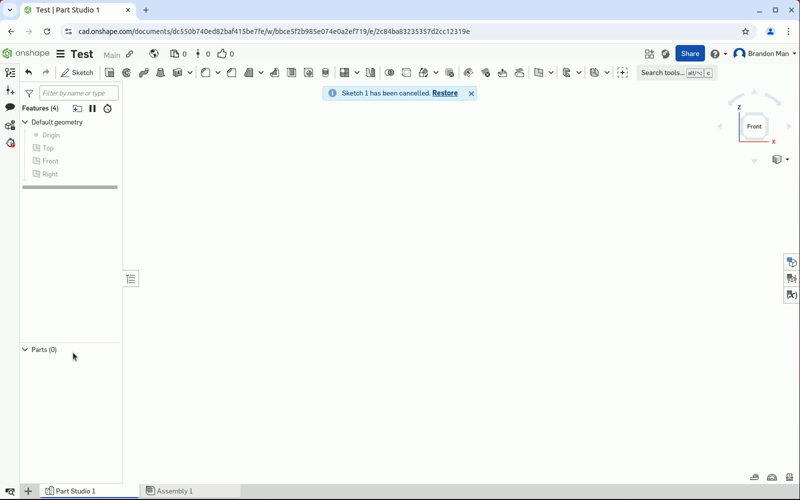
key(shift+y)
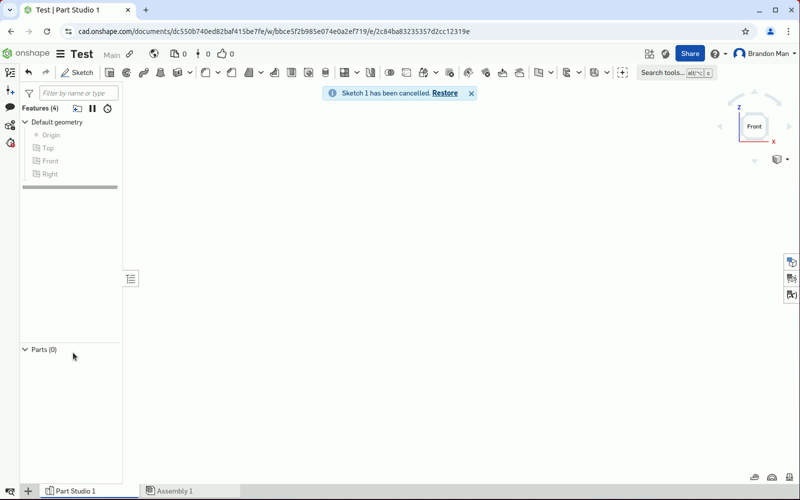
key(shift+s)
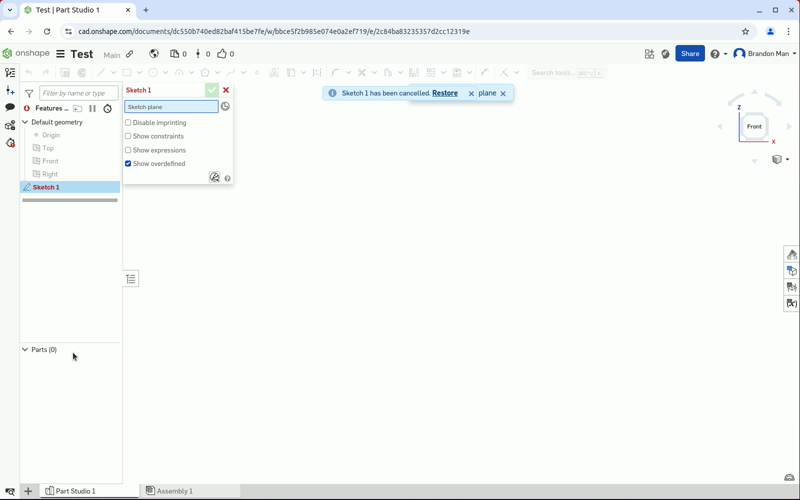
mouse_move(73, 163)
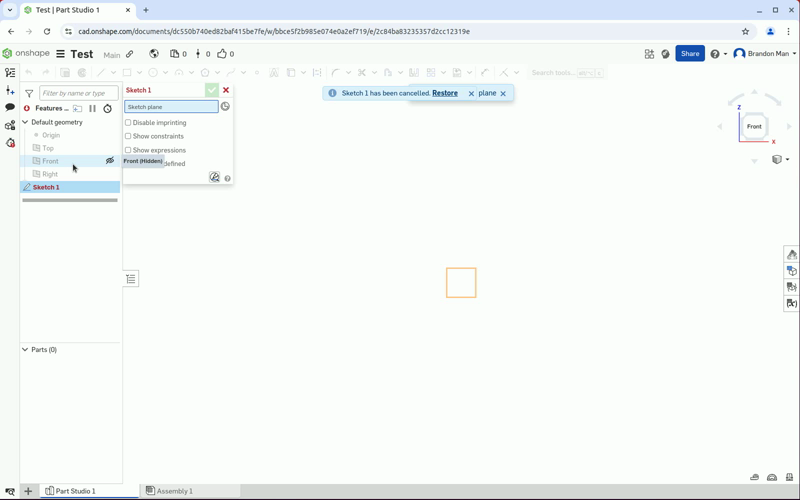
click(73, 163)
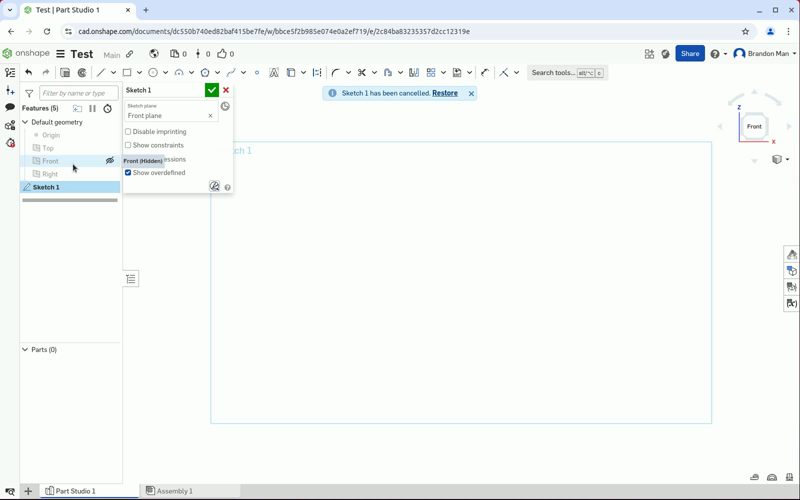
mouse_move(73, 352)
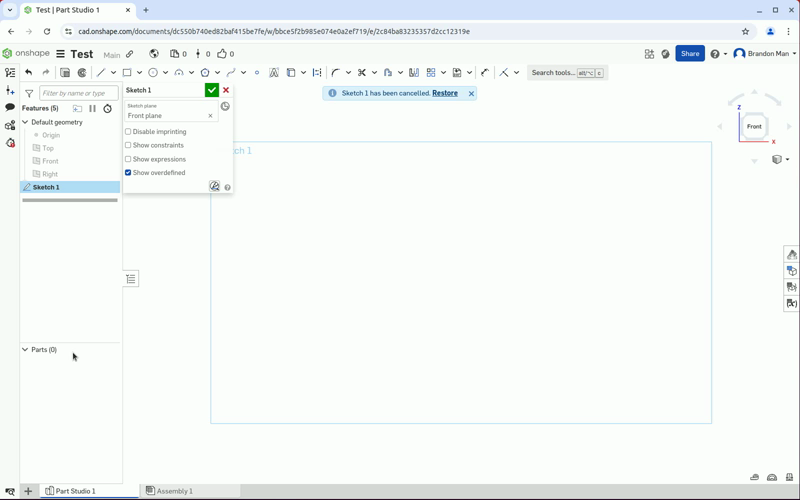
key(y)
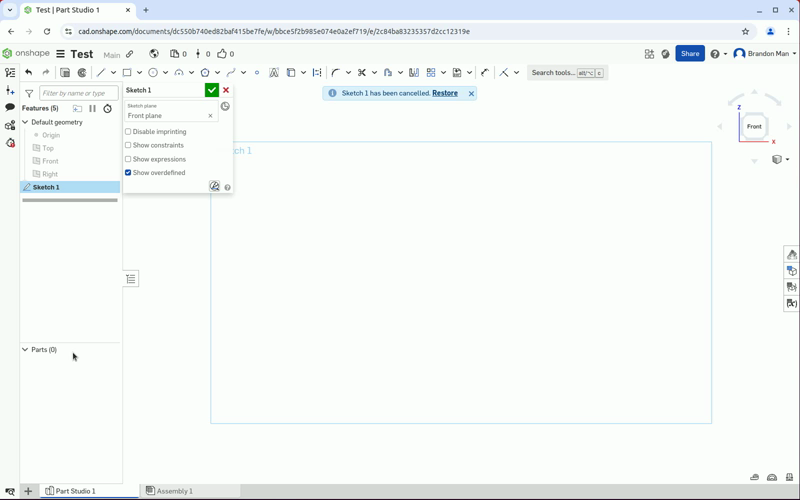
key(l)
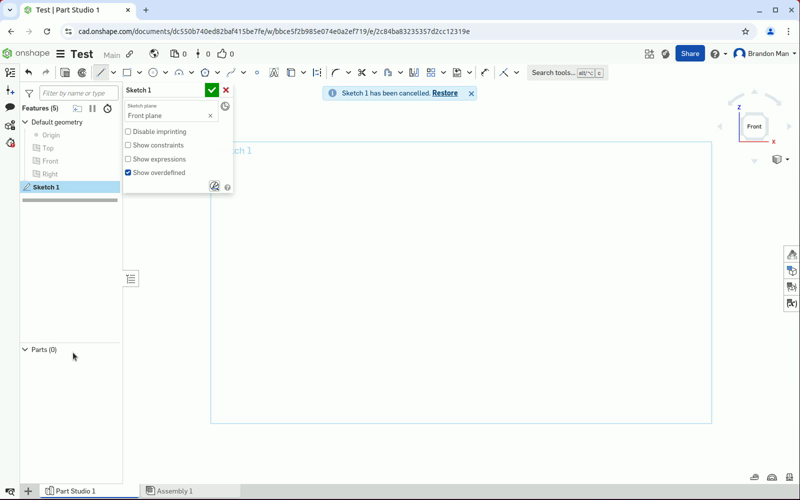
key_down(shift)
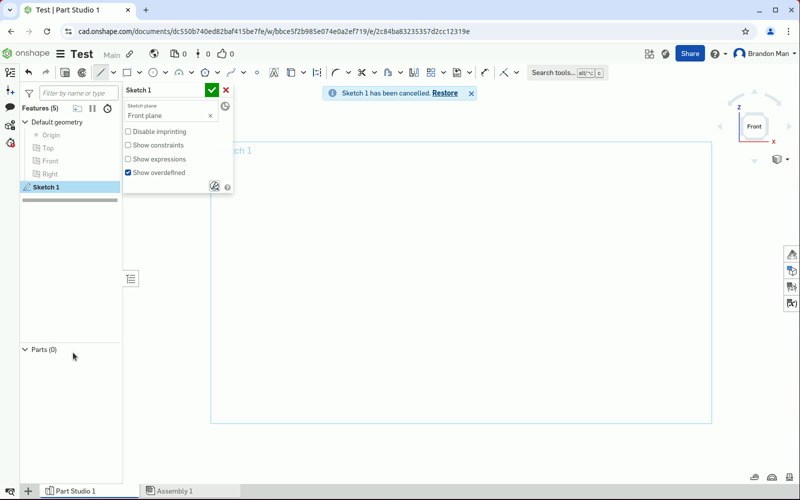
mouse_move(447, 379)
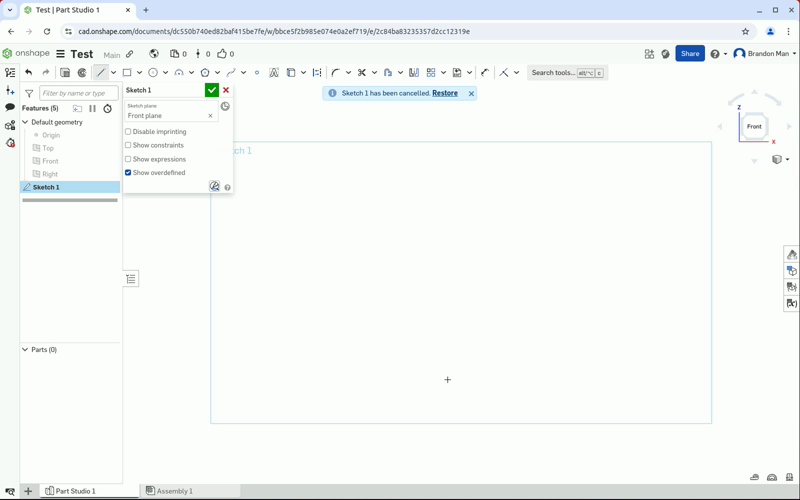
click(447, 379)
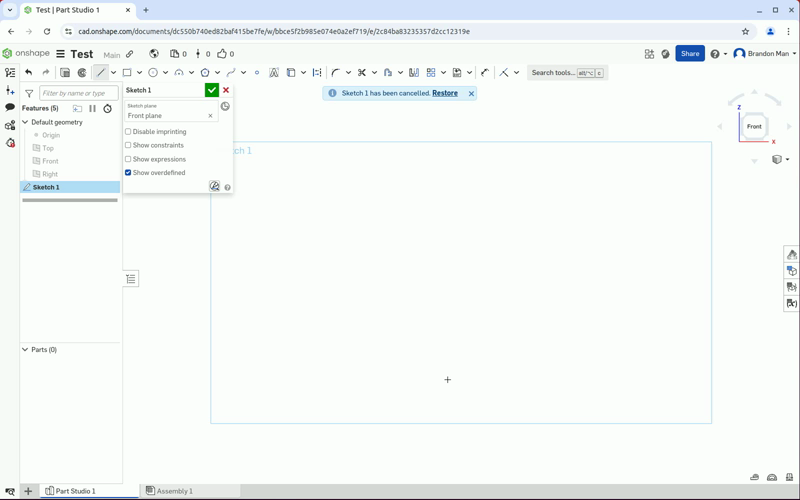
key_up(shift)
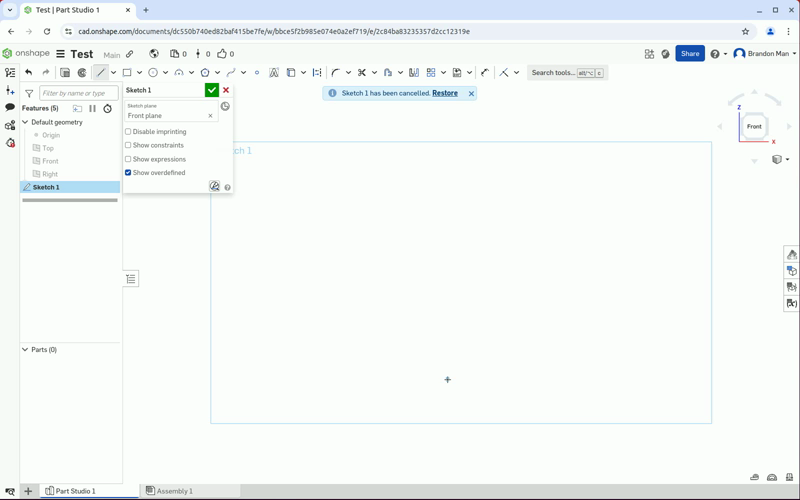
key_down(shift)
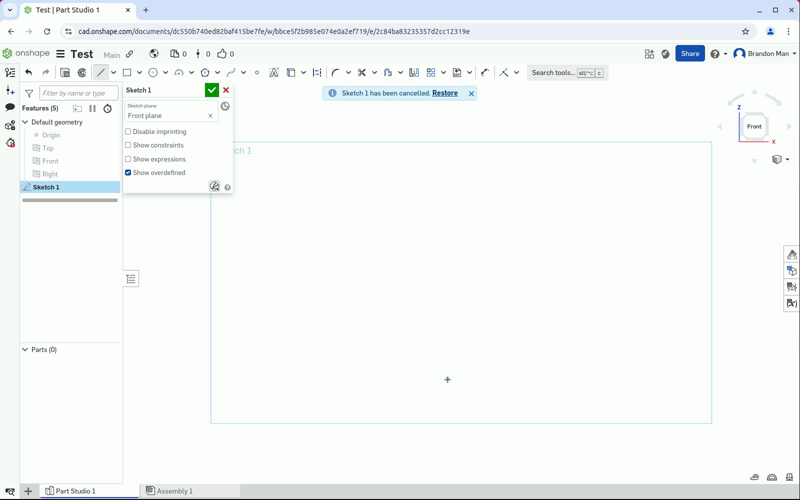
mouse_move(477, 379)
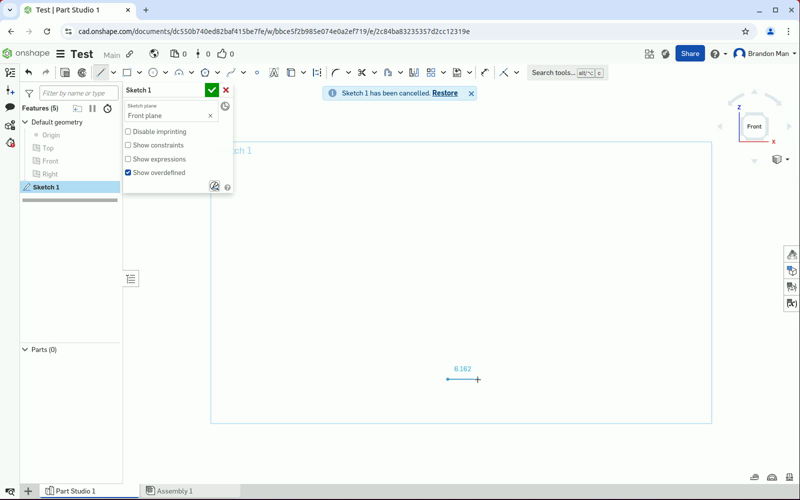
mouse_move(474, 379)
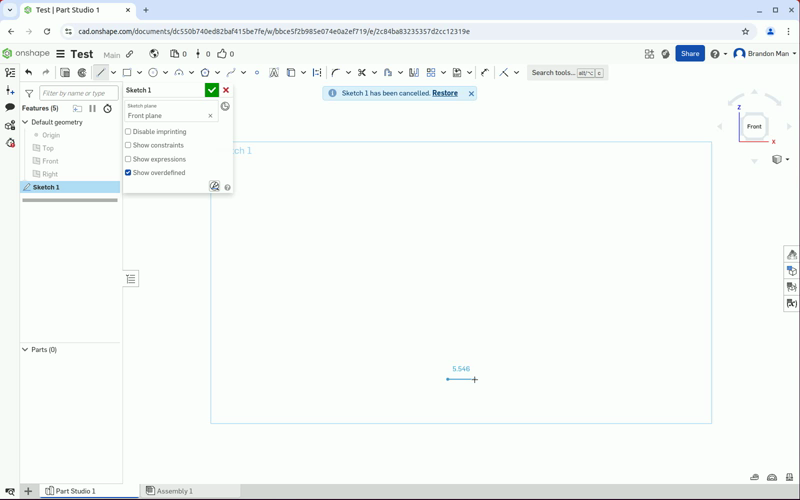
click(474, 379)
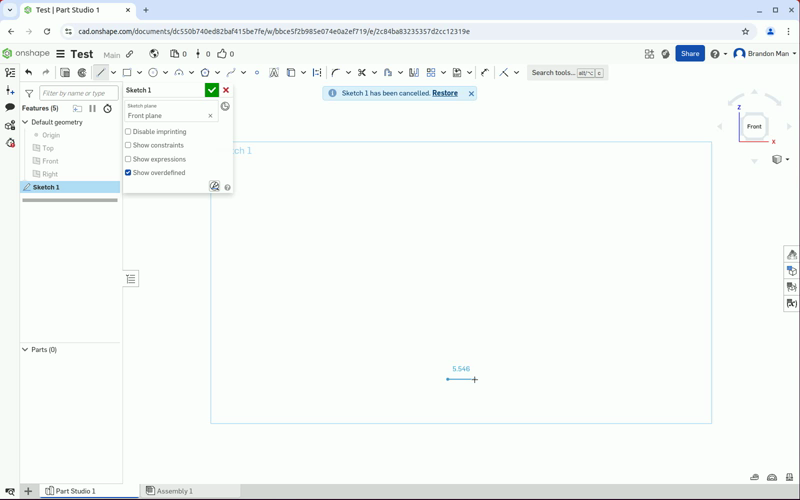
key_up(shift)
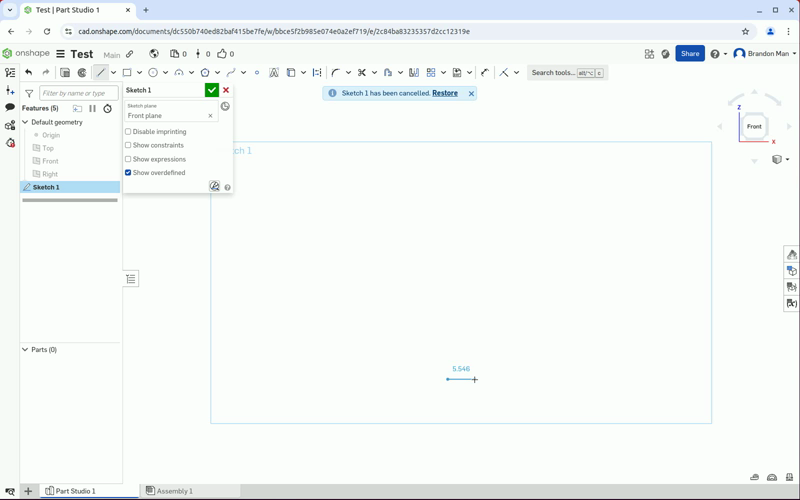
key_down(shift)
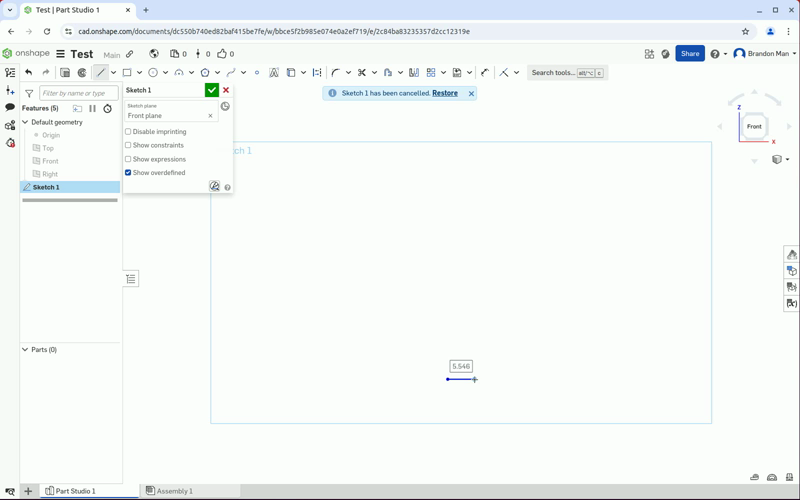
mouse_move(504, 379)
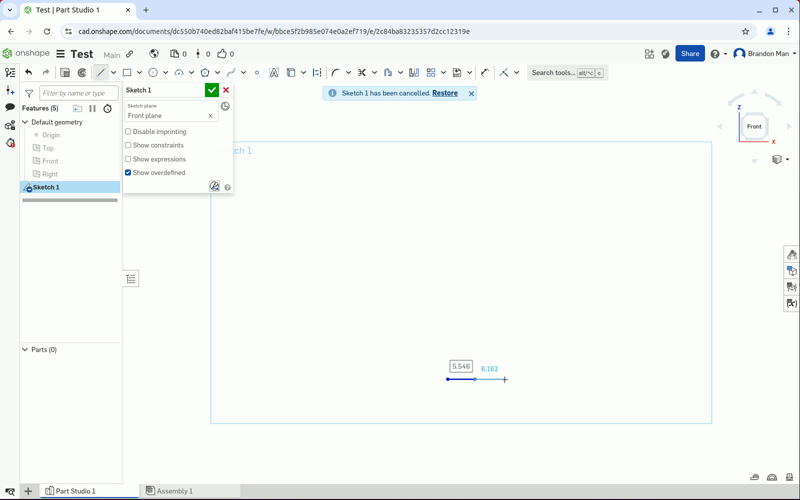
mouse_move(474, 343)
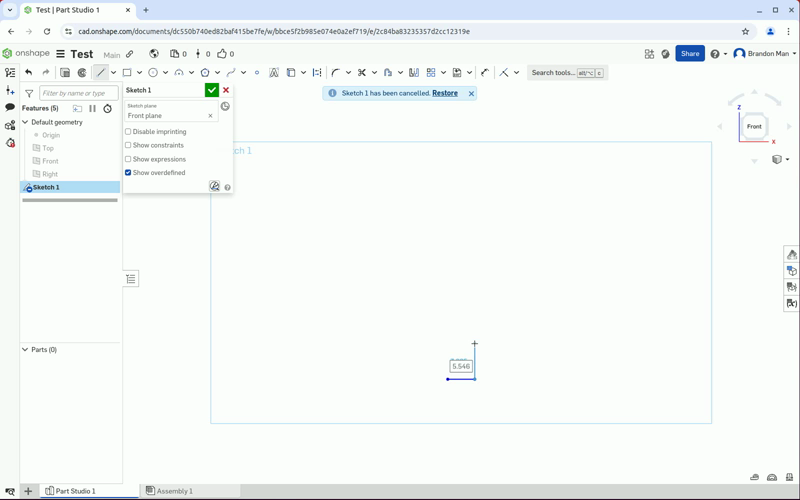
click(474, 343)
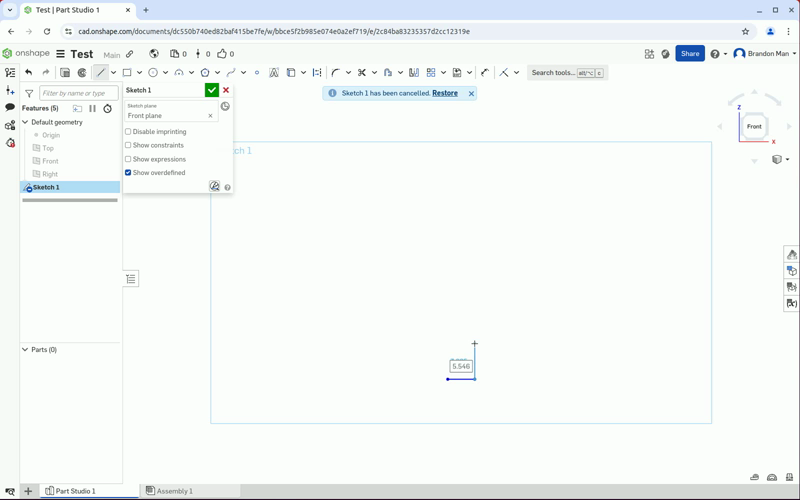
key_up(shift)
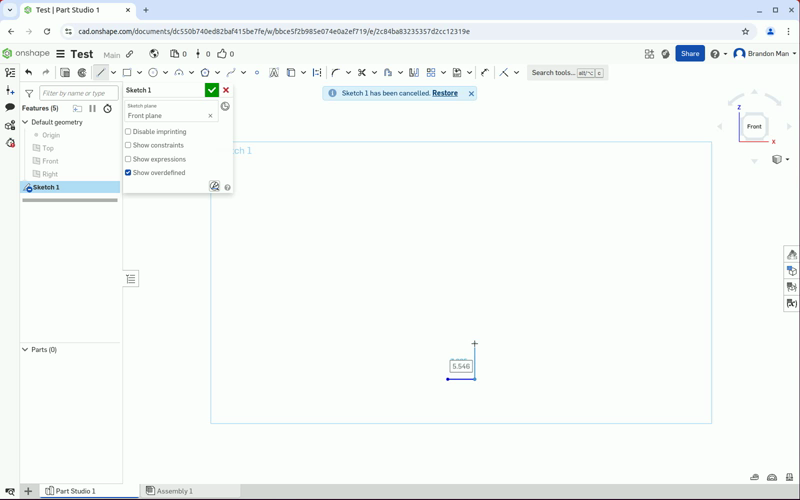
key_down(shift)
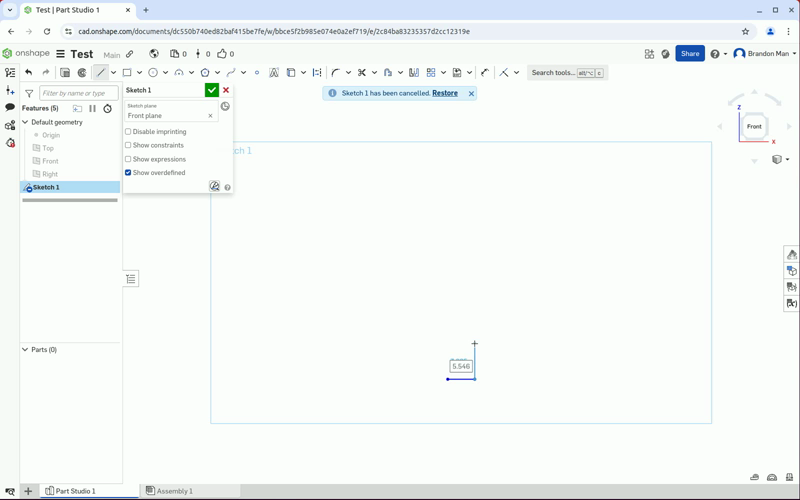
mouse_move(504, 343)
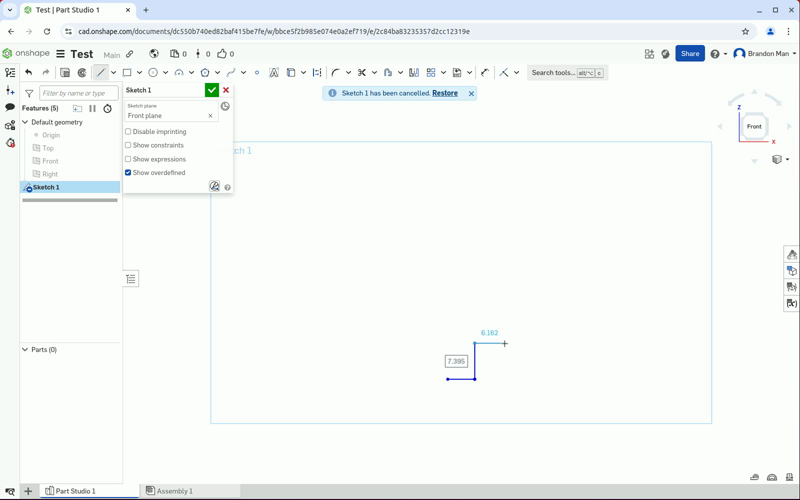
mouse_move(447, 343)
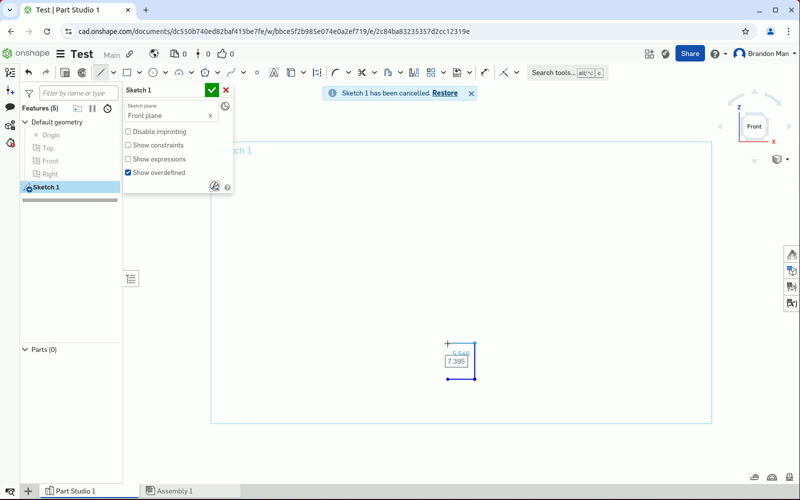
click(447, 343)
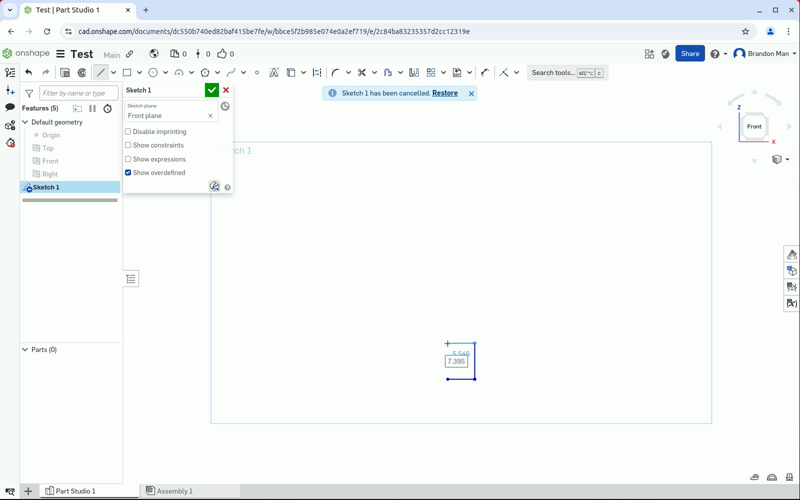
key_up(shift)
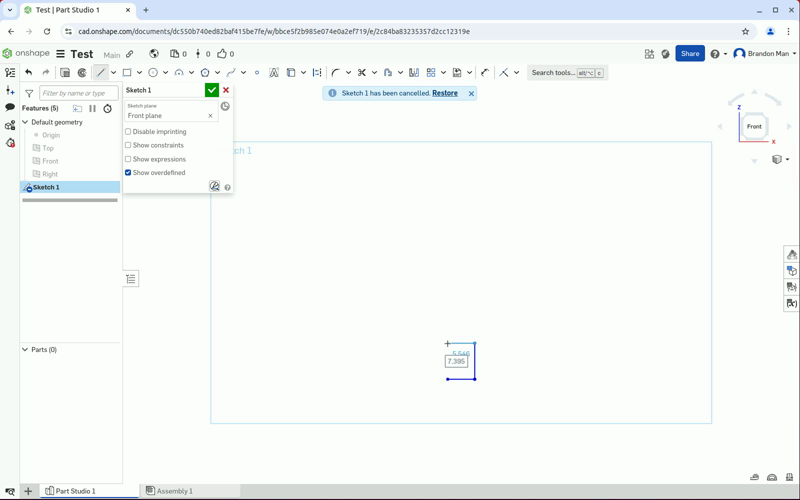
mouse_move(477, 343)
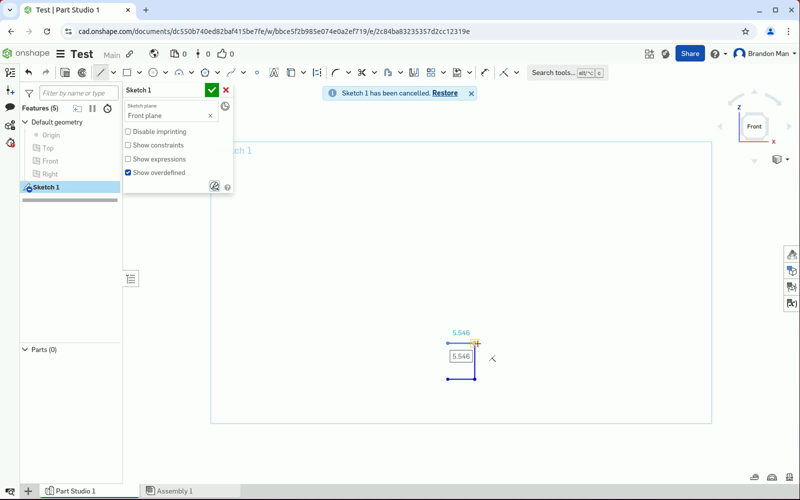
key_down(shift)
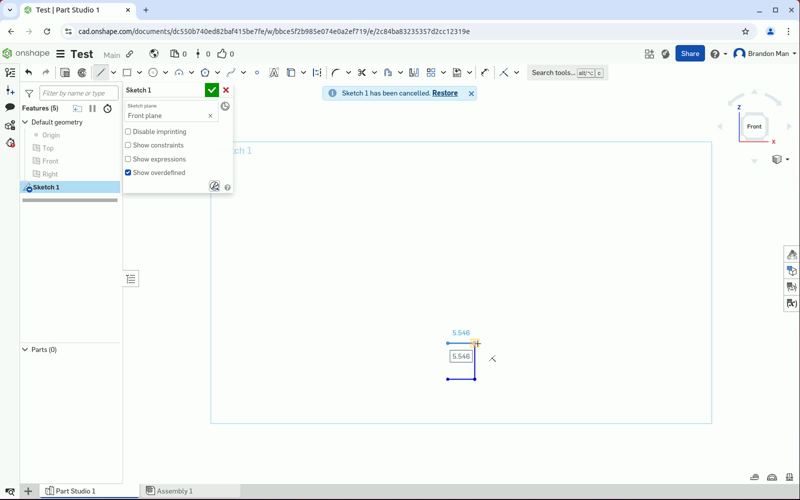
mouse_move(447, 379)
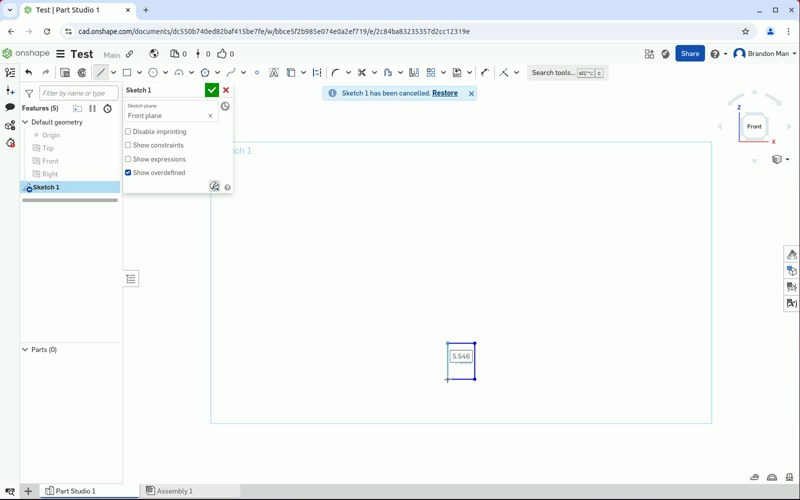
key_up(shift)
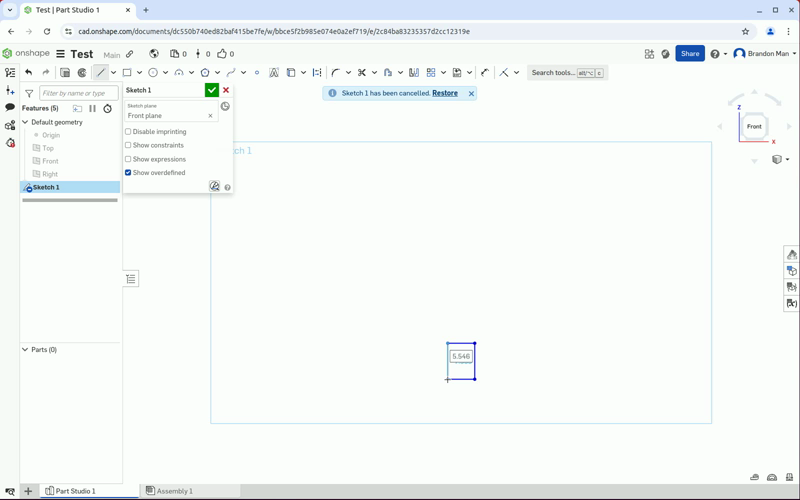
click(447, 379)
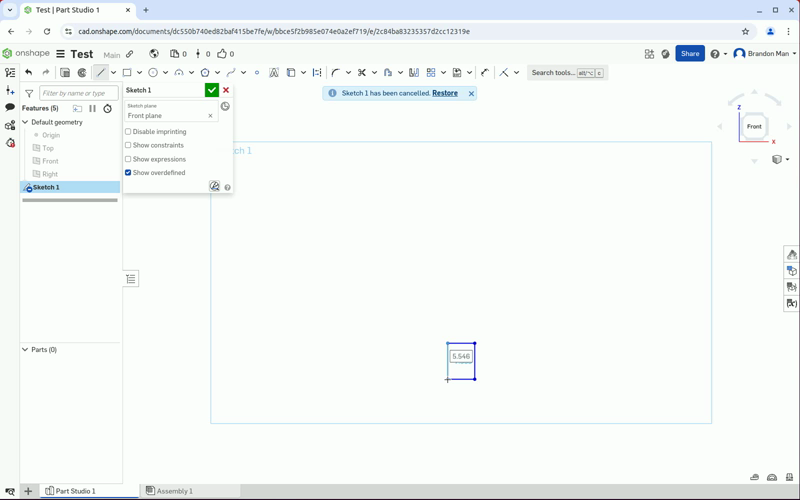
key(esc)
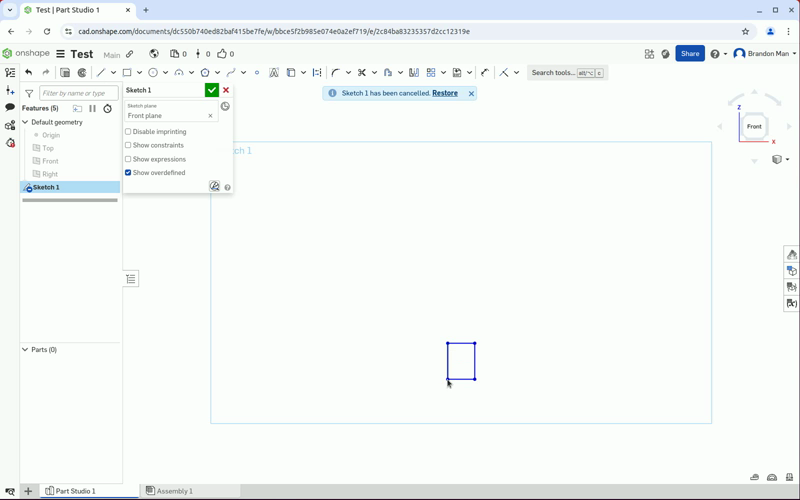
mouse_move(458, 365)
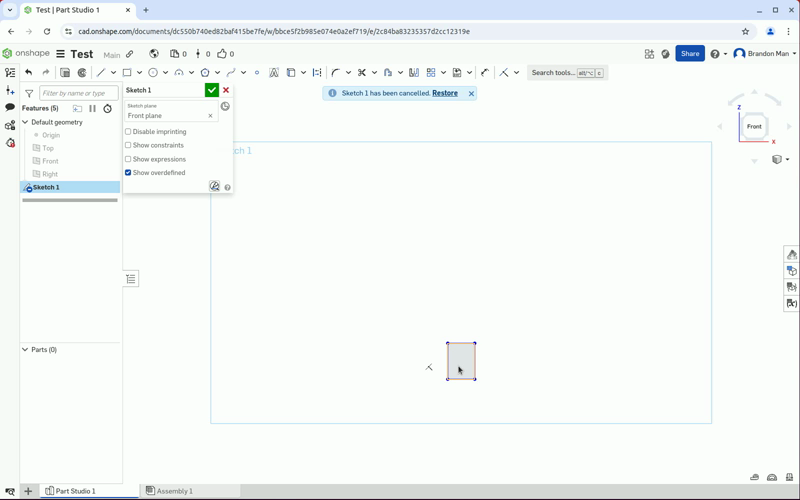
scroll(6)
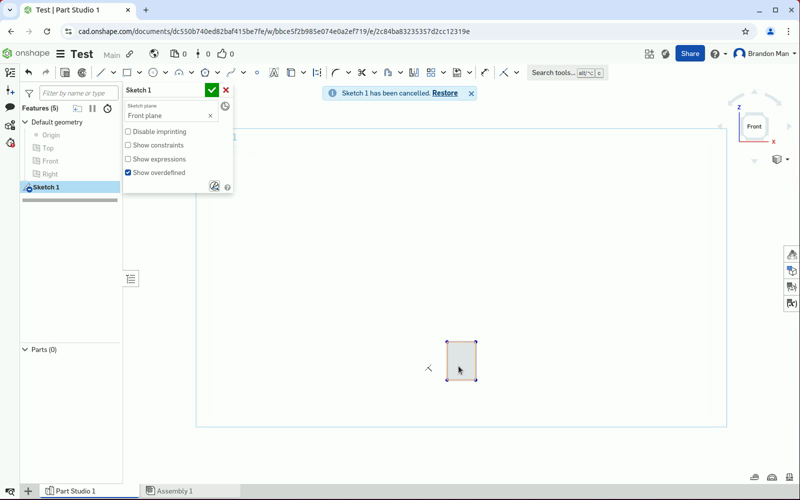
scroll(6)
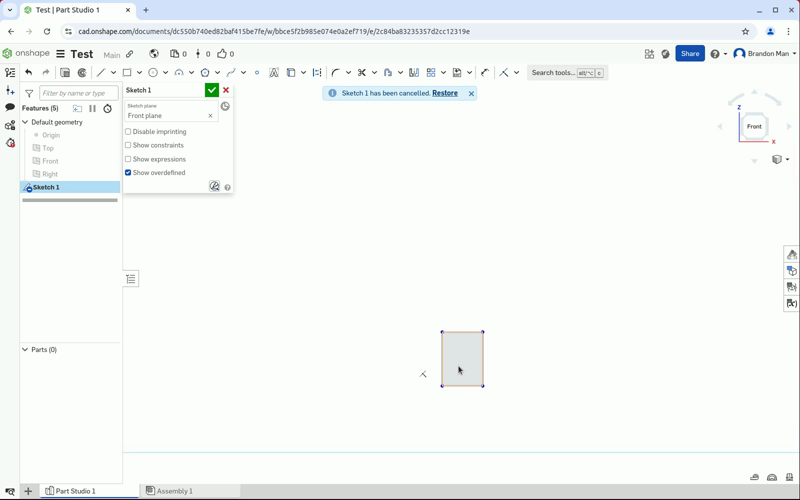
scroll(6)
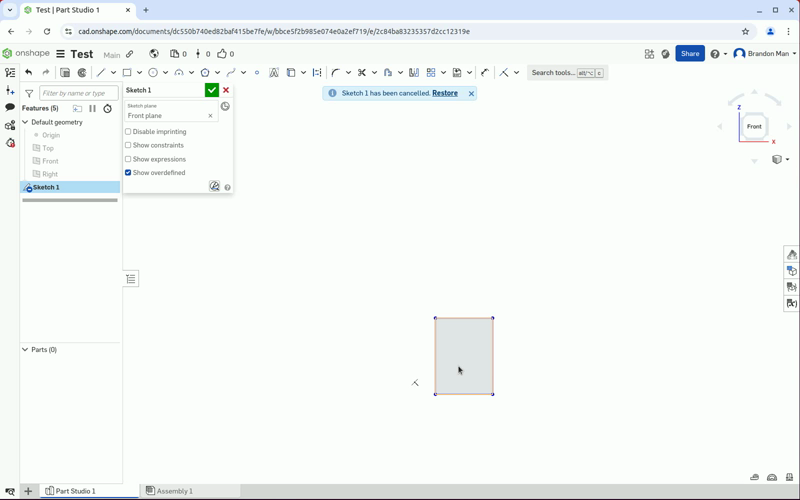
scroll(6)
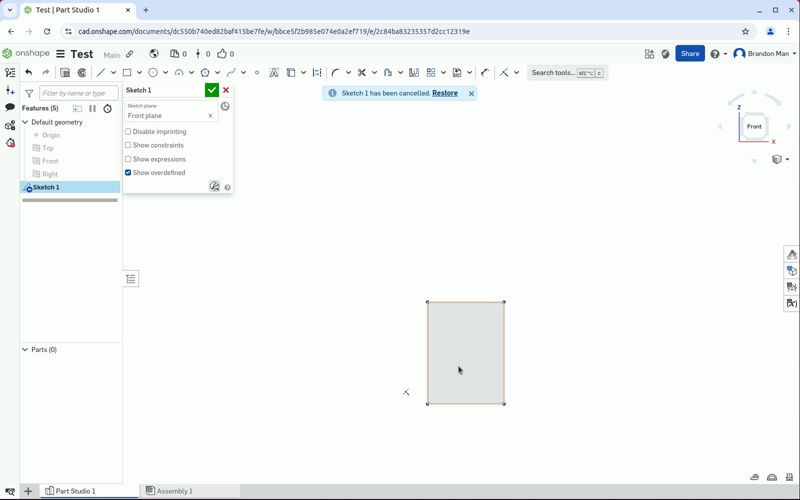
scroll(6)
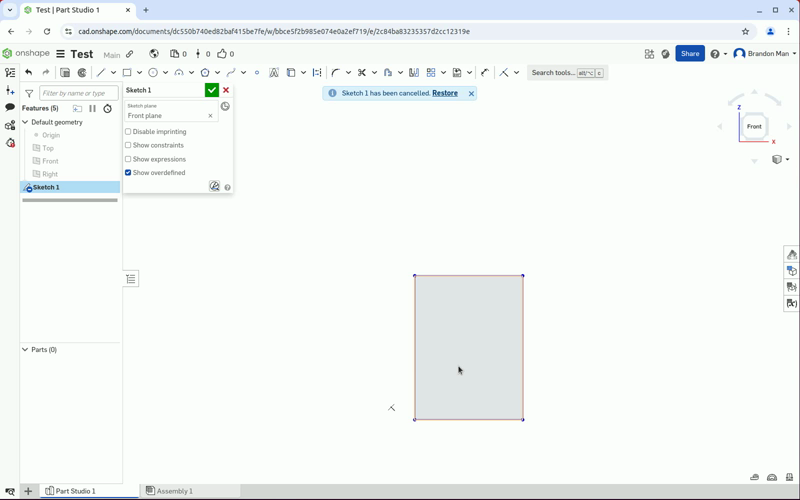
scroll(6)
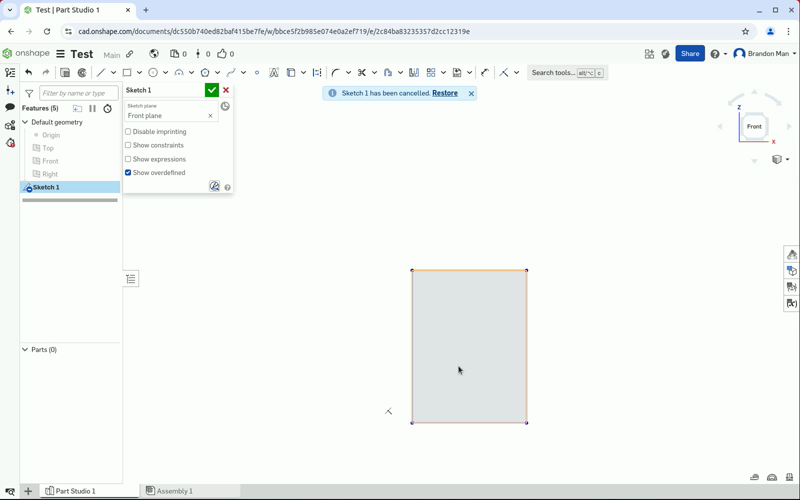
scroll(6)
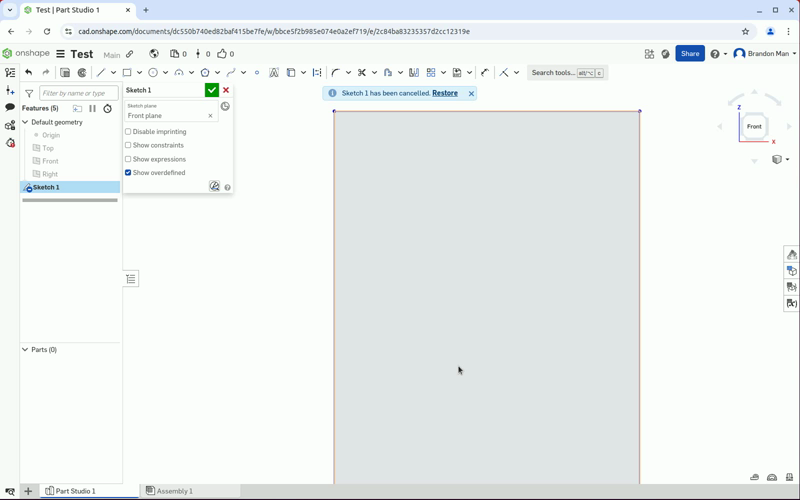
click(458, 365)
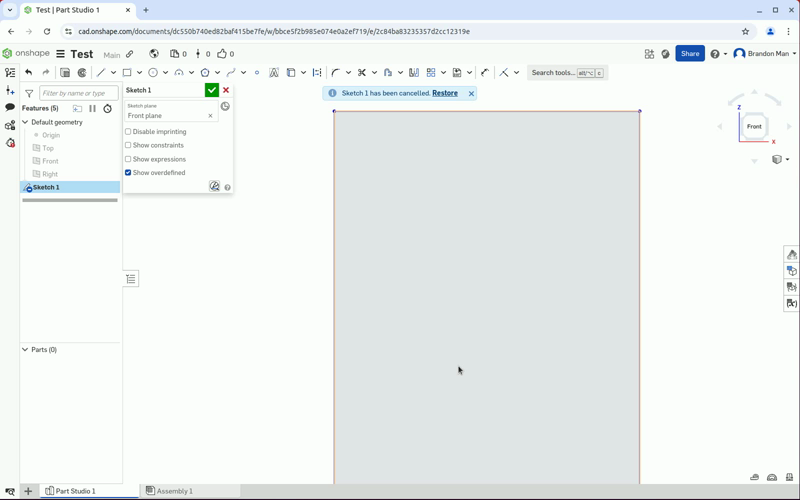
scroll(-6)
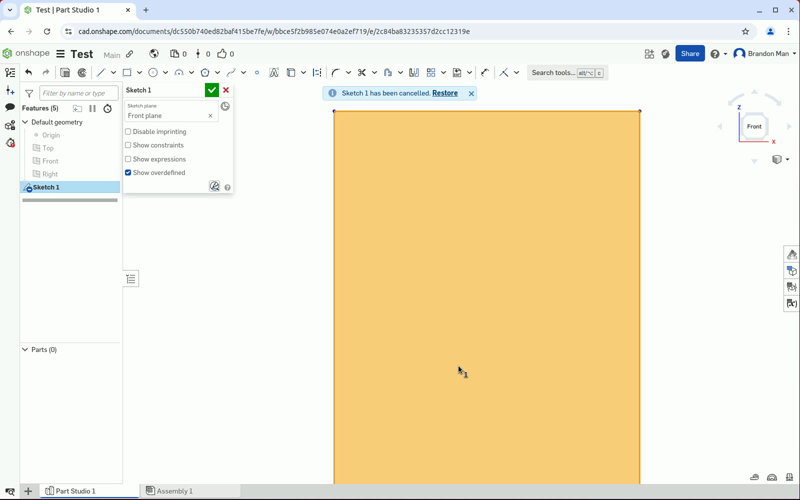
scroll(-6)
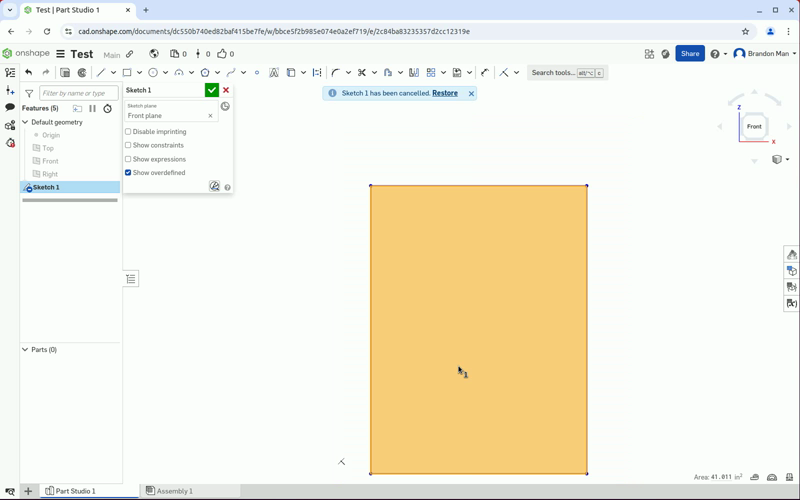
scroll(-6)
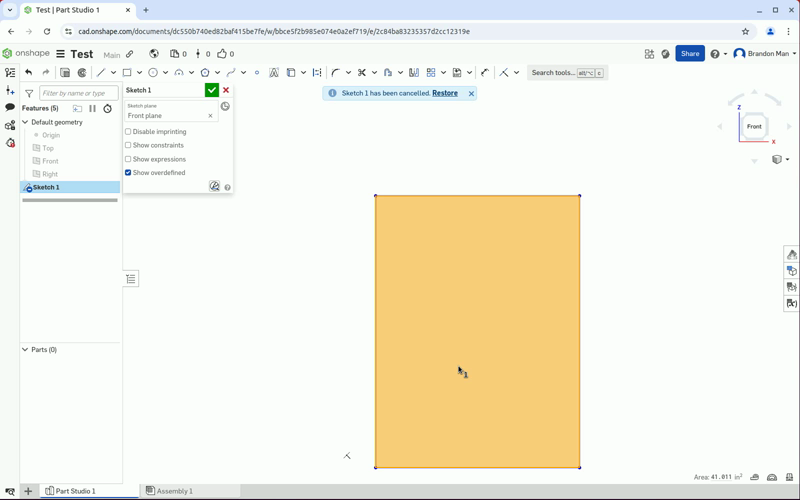
scroll(-6)
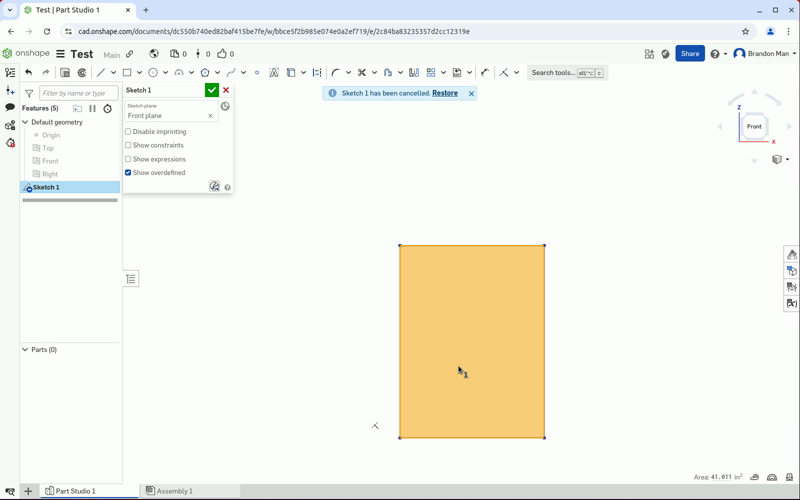
scroll(-6)
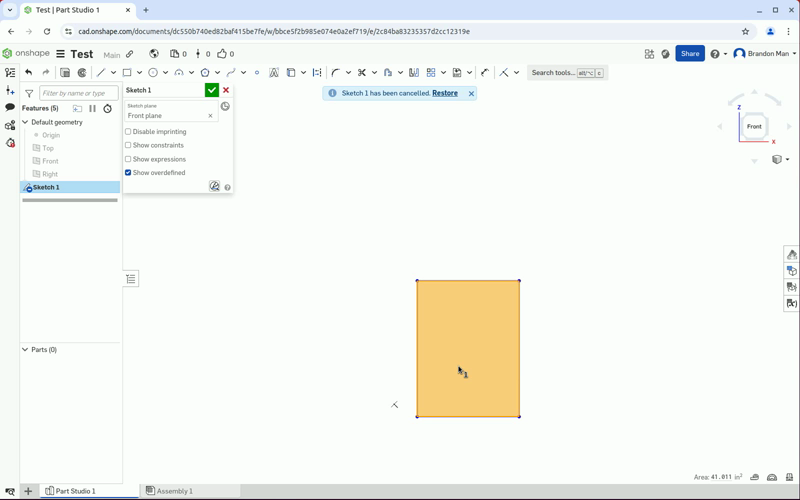
scroll(-6)
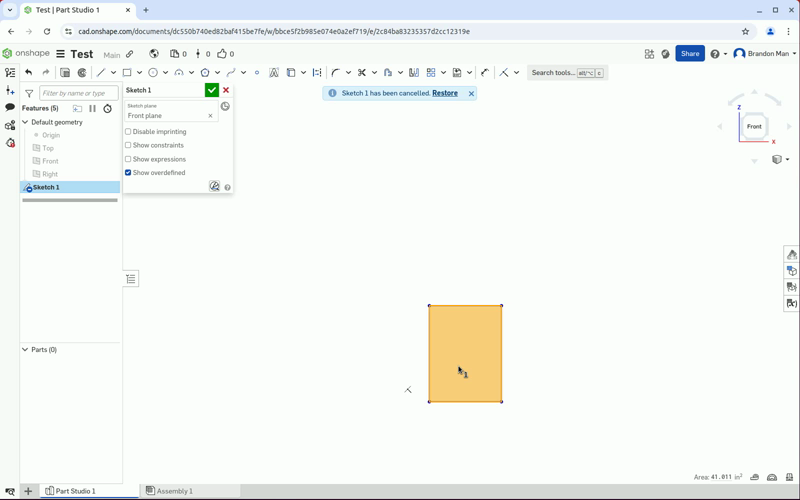
scroll(-6)
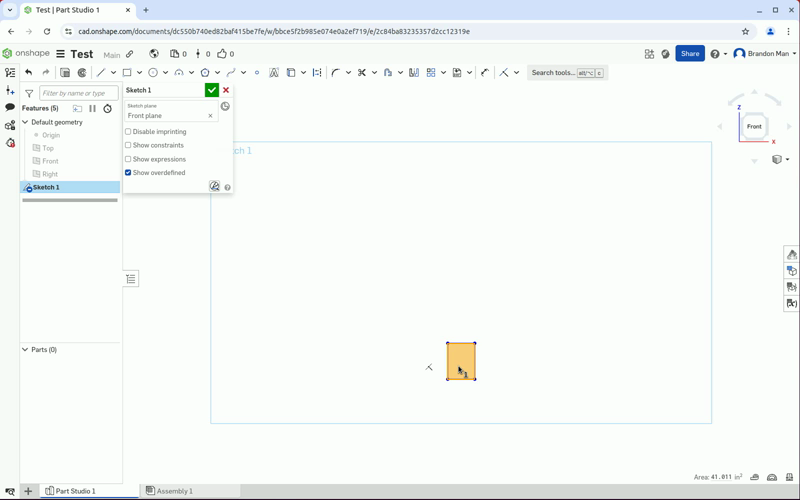
mouse_move(73, 352)
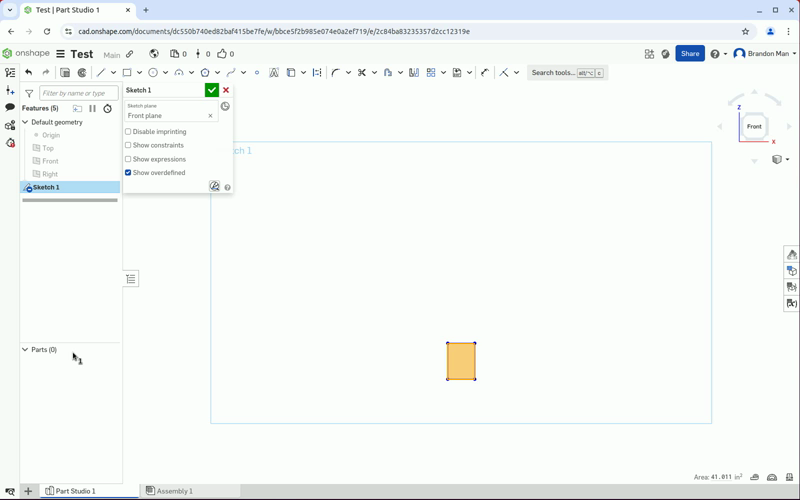
key(shift+y)
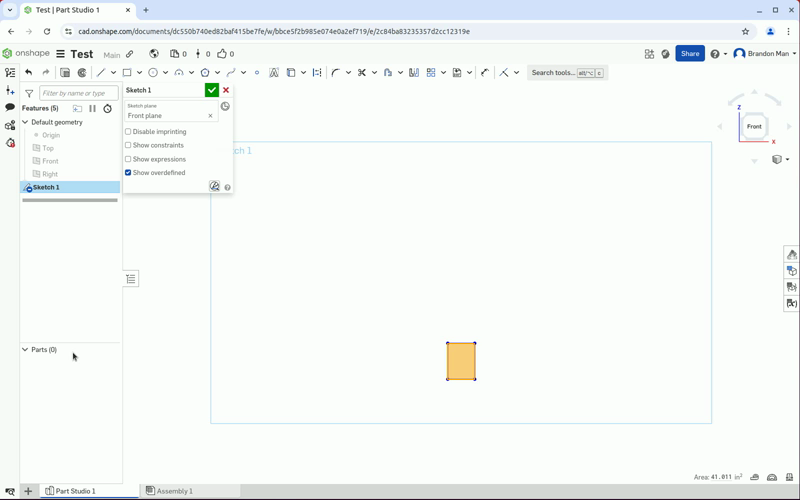
key(shift+e)
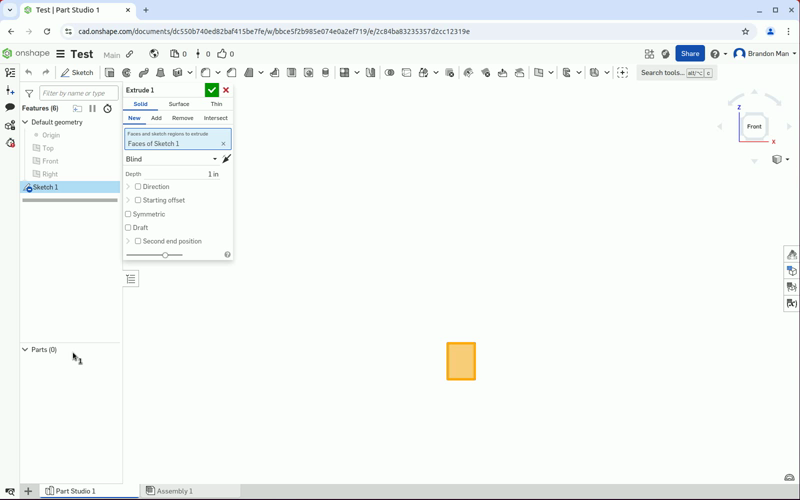
mouse_move(143, 106)
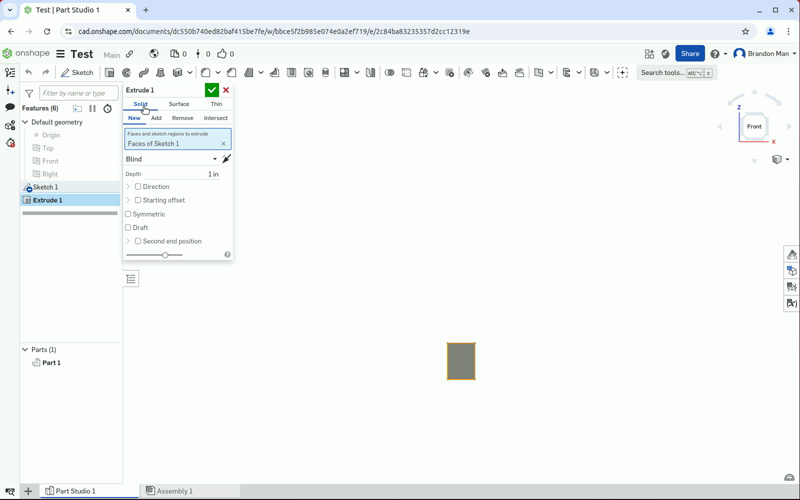
click(143, 106)
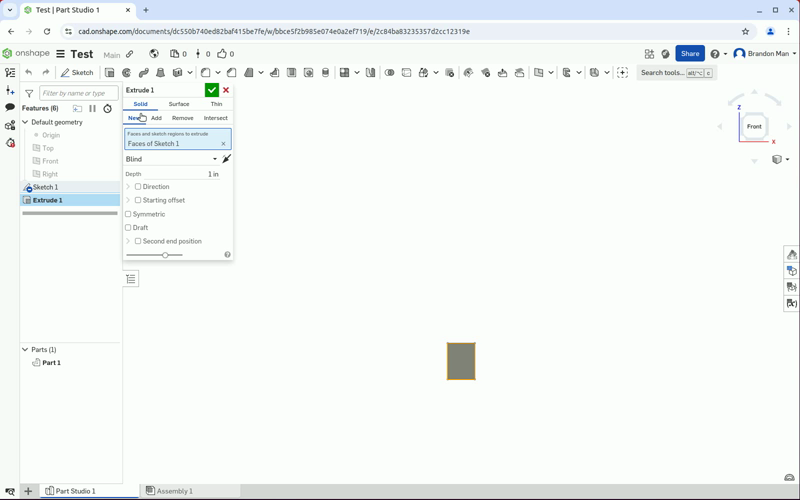
mouse_move(137, 120)
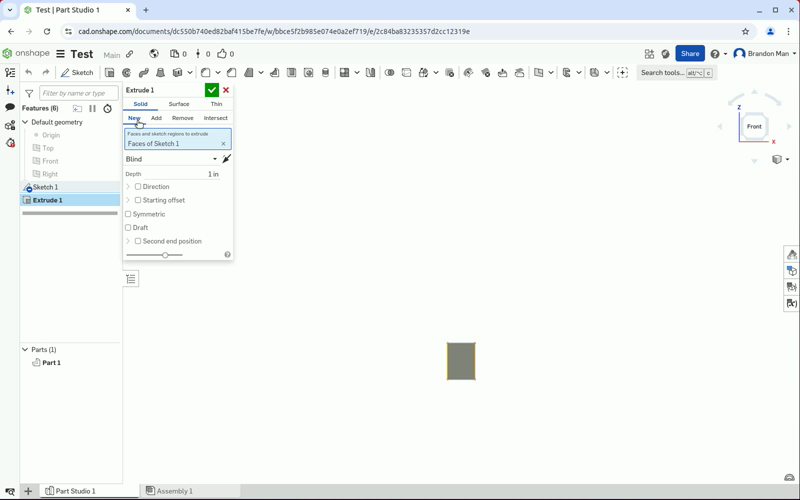
click(137, 120)
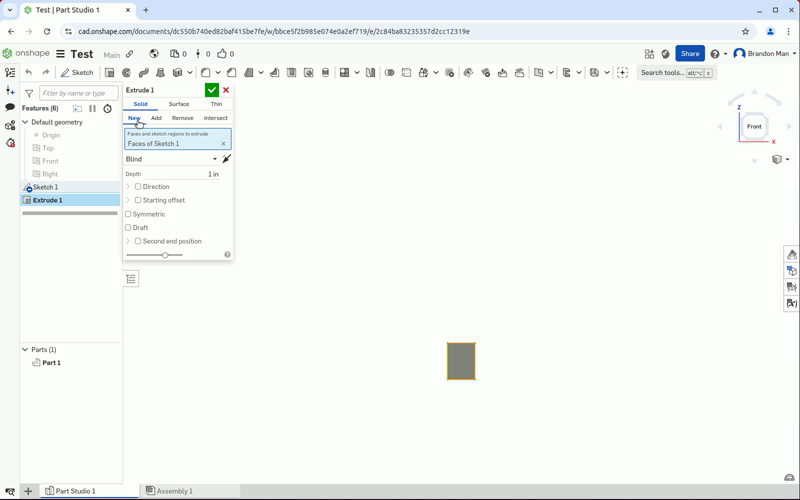
key(tab, 4)
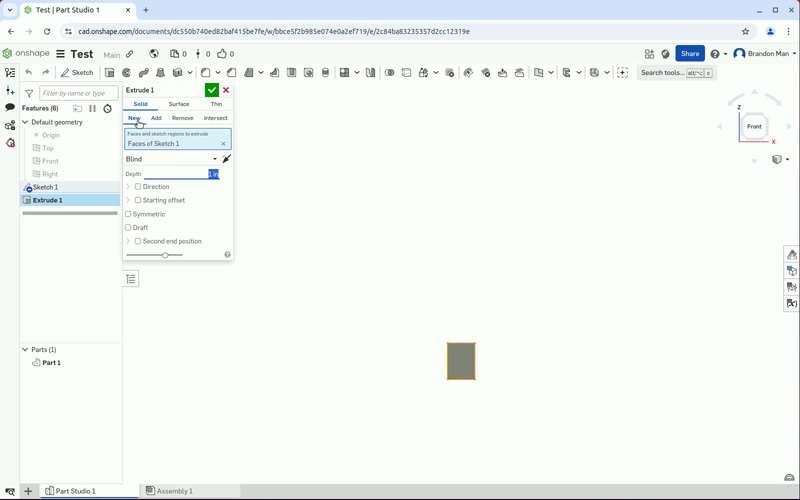
text(2.889)
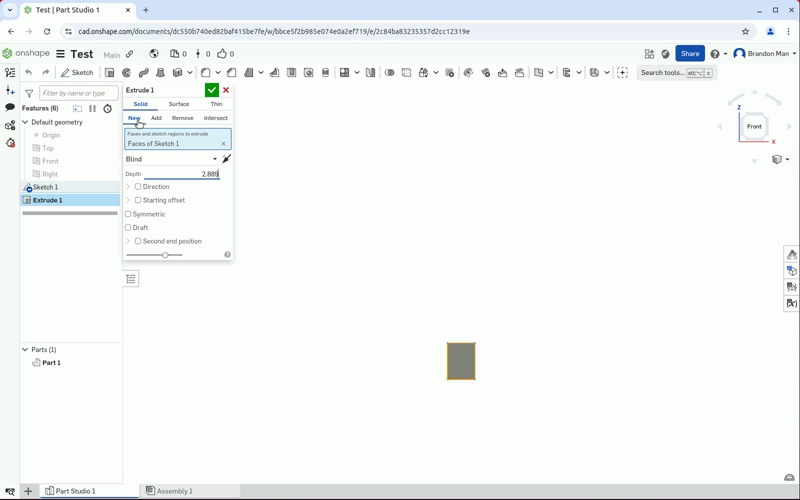
key(enter)
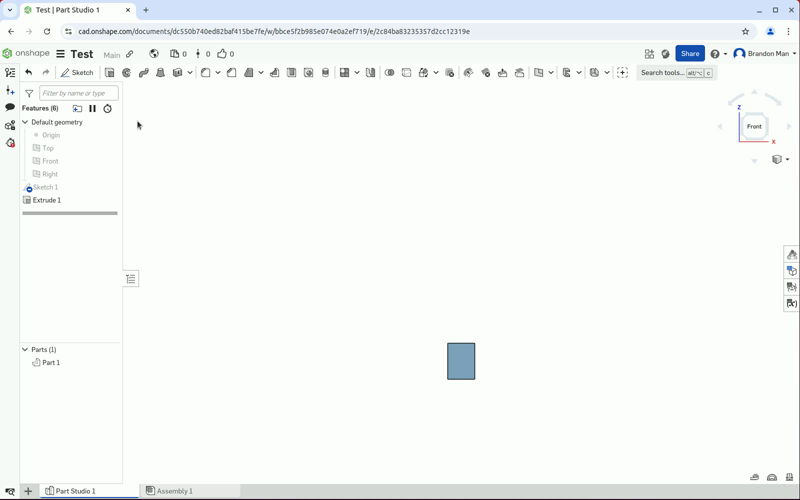
key(shift+h)
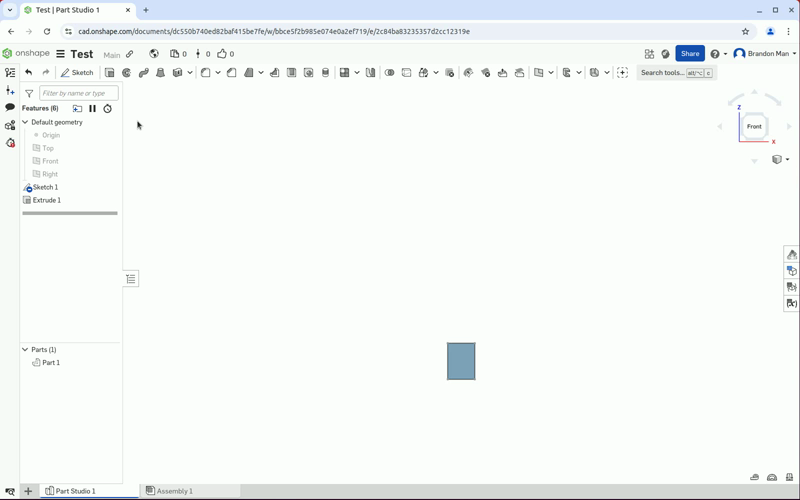
key(shift+h)
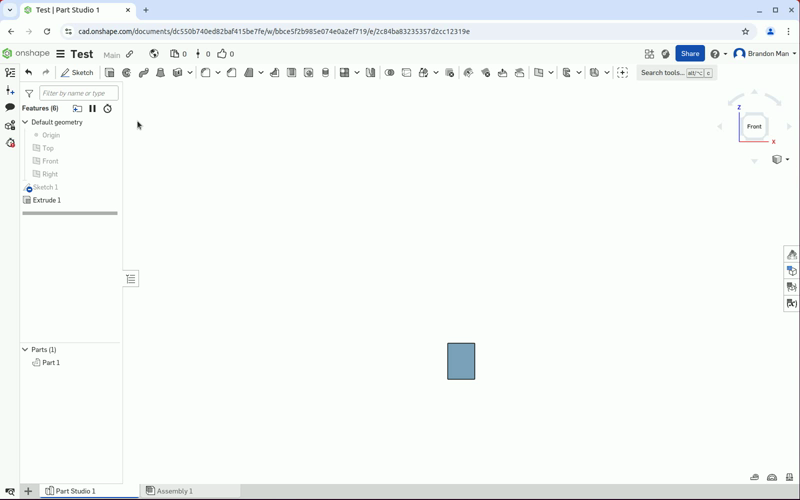
mouse_move(73, 189)
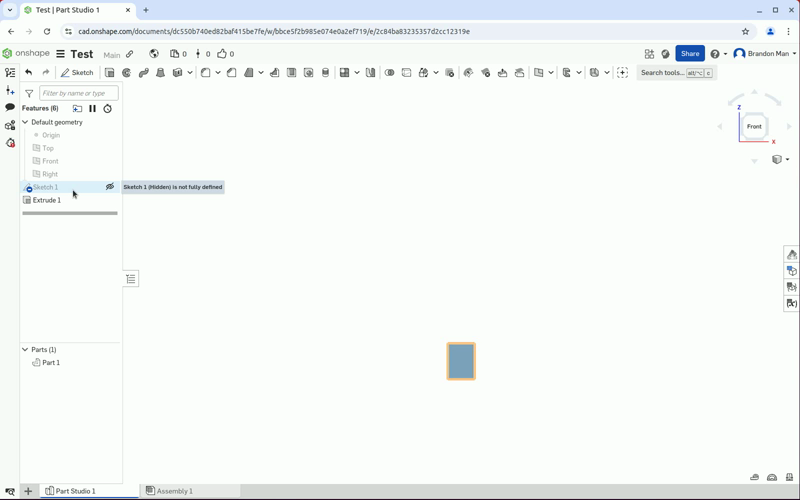
click(73, 189)
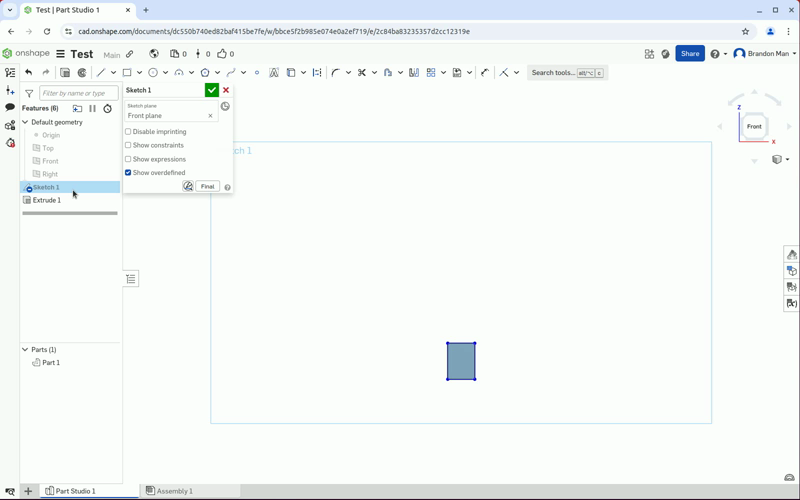
mouse_move(229, 92)
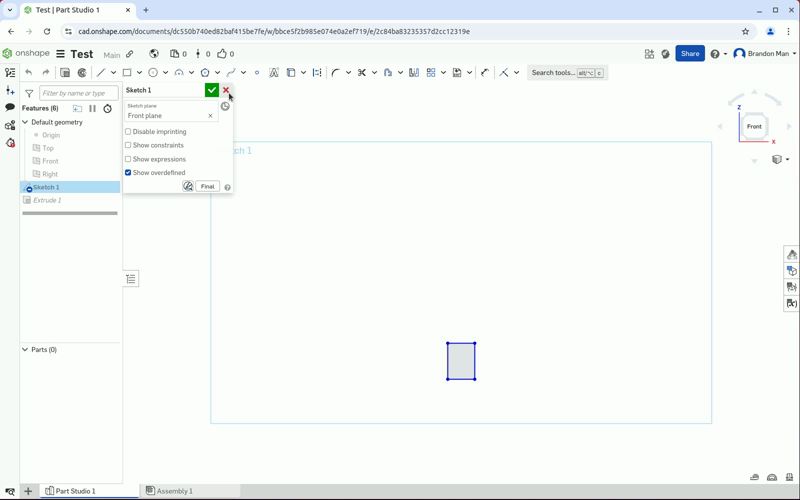
click(229, 92)
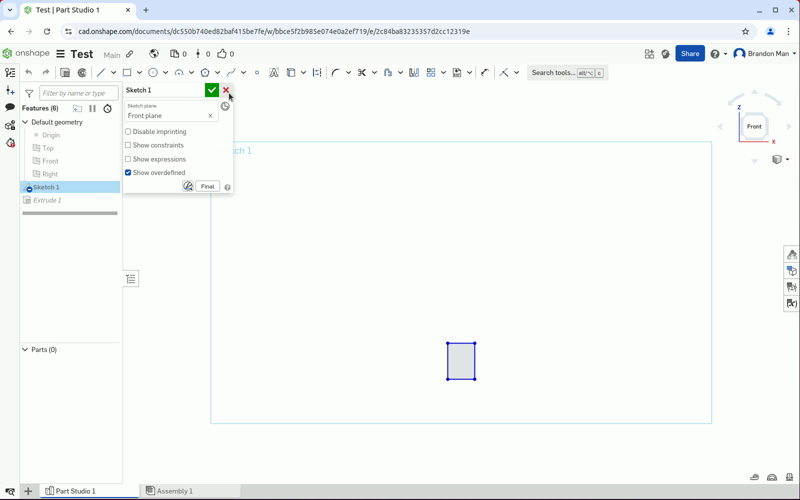
key(shift+s)
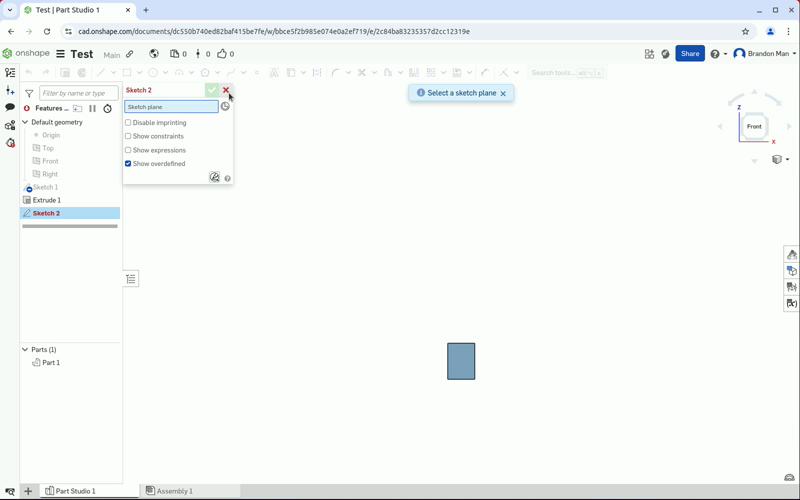
mouse_move(73, 163)
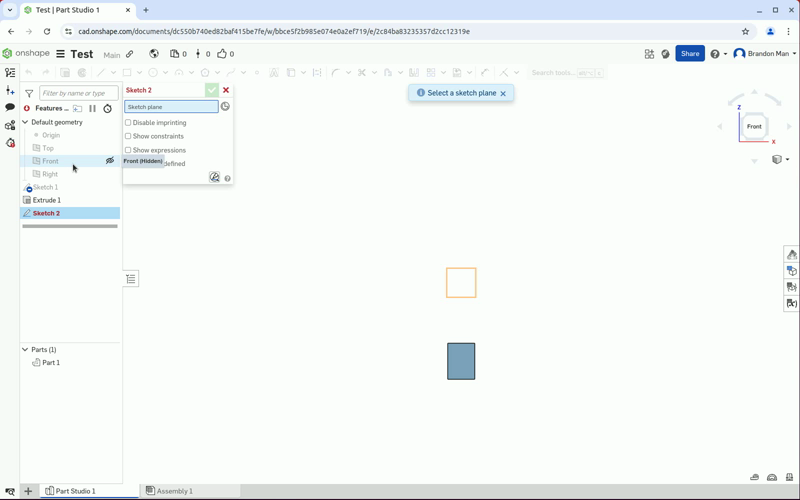
click(73, 163)
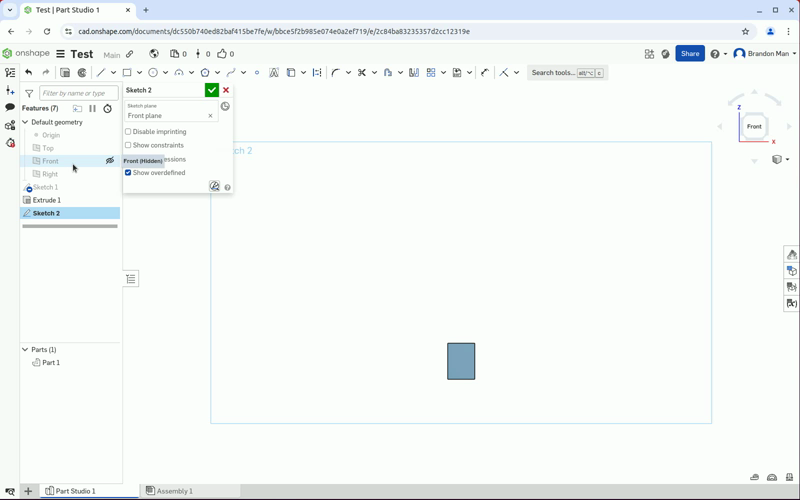
mouse_move(73, 352)
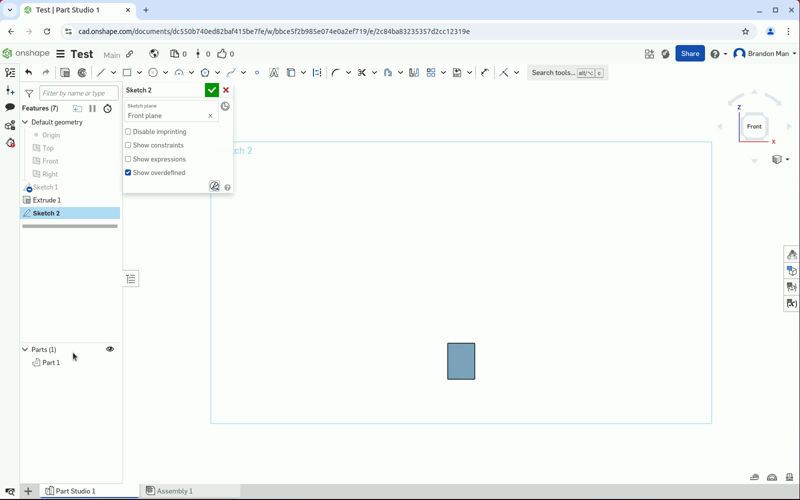
key(y)
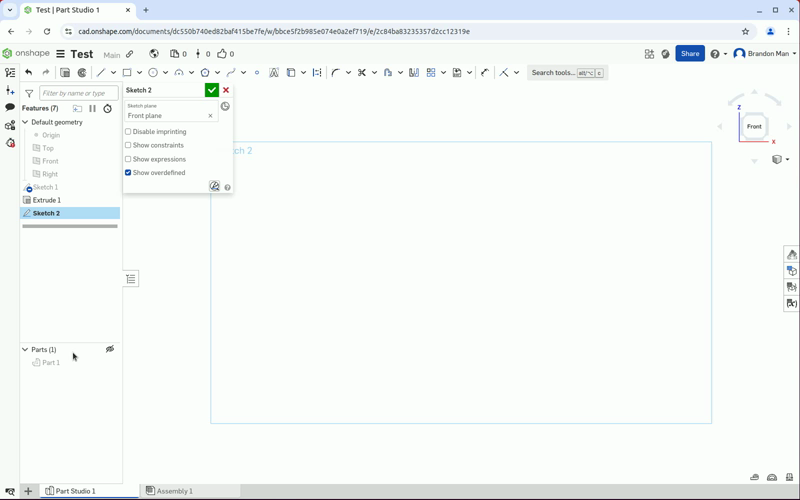
key(a)
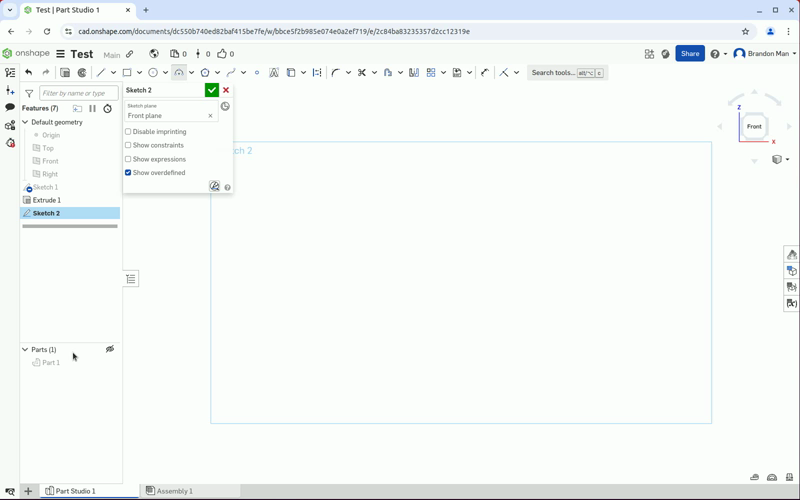
key_down(shift)
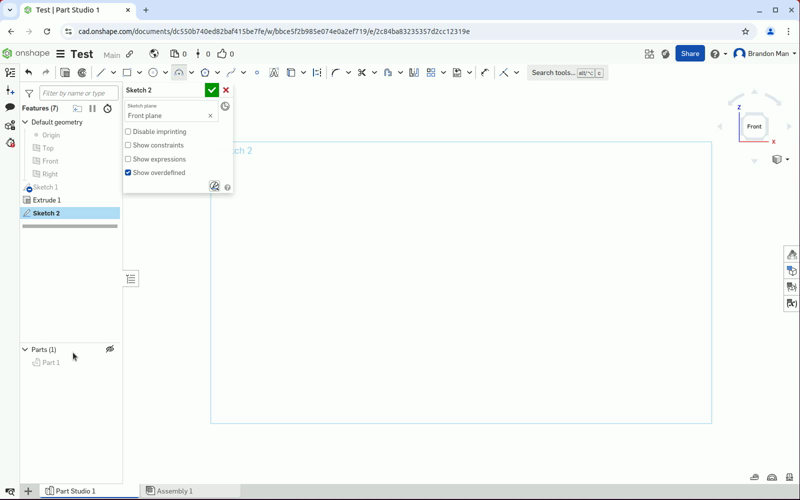
mouse_move(348, 380)
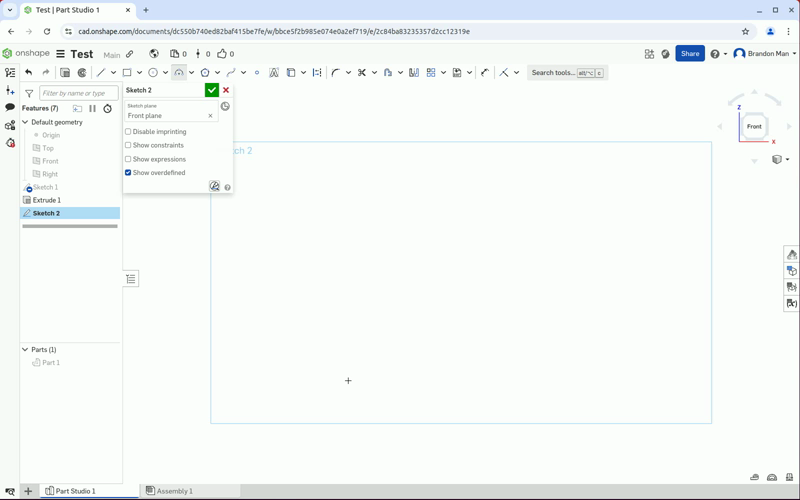
click(348, 380)
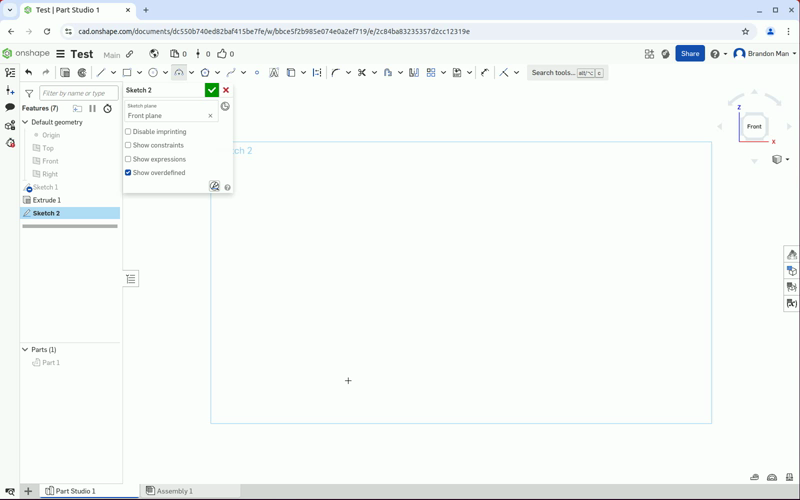
key_up(shift)
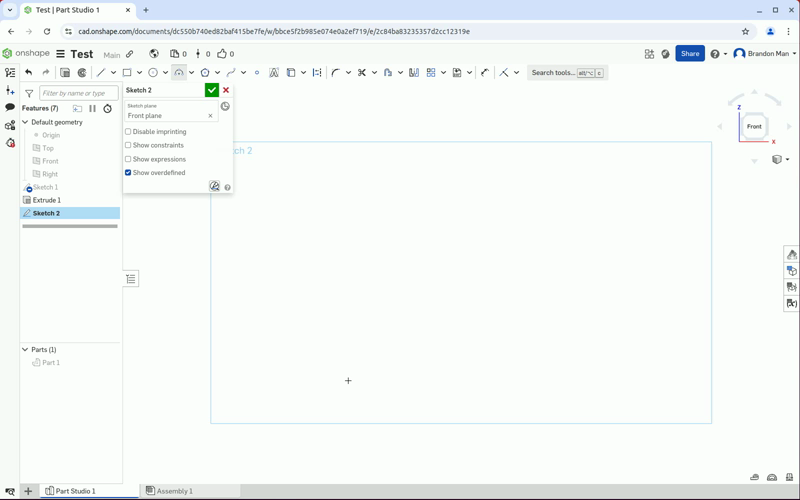
key_down(shift)
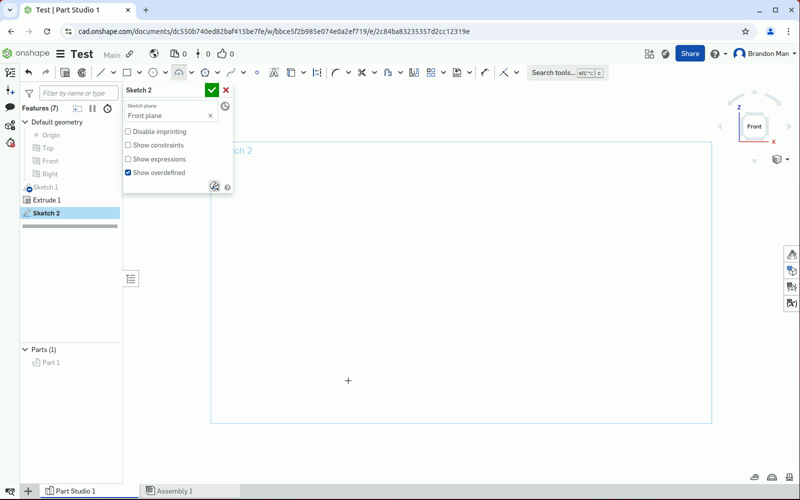
mouse_move(355, 387)
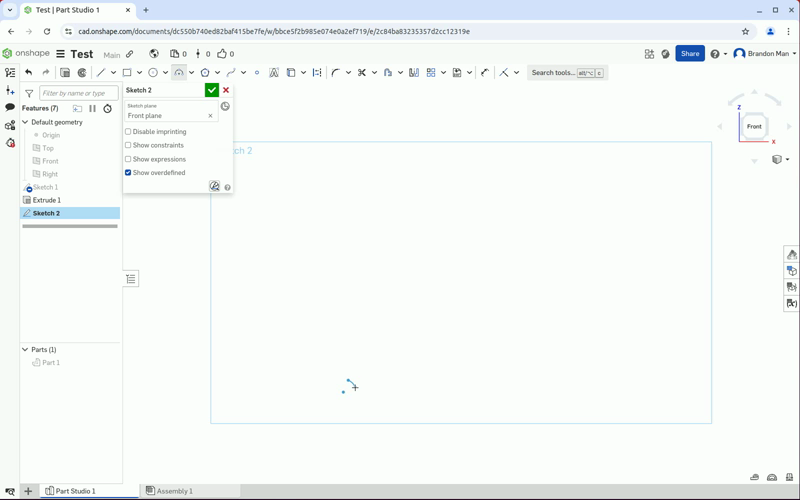
click(355, 387)
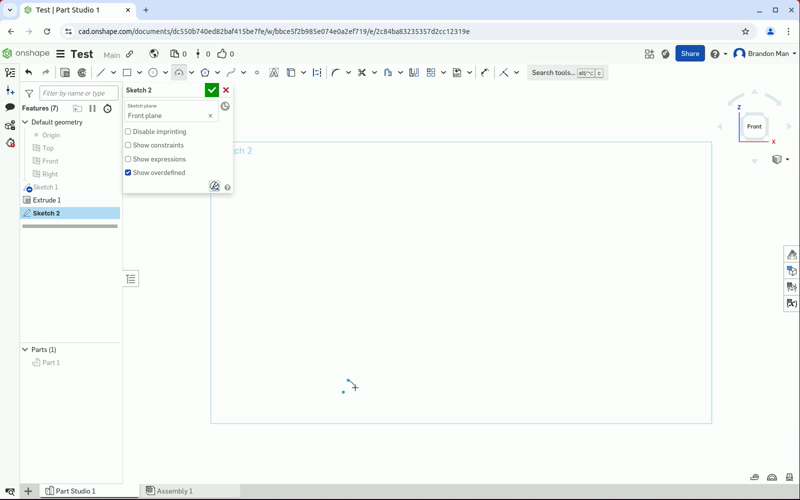
mouse_move(350, 385)
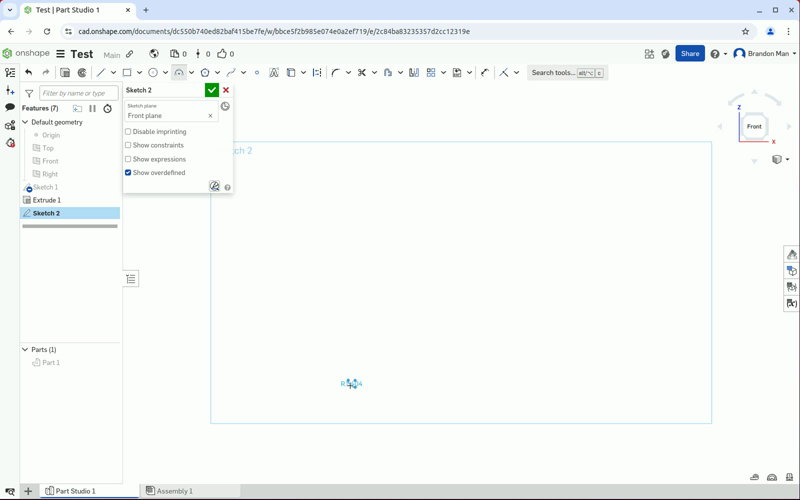
click(350, 385)
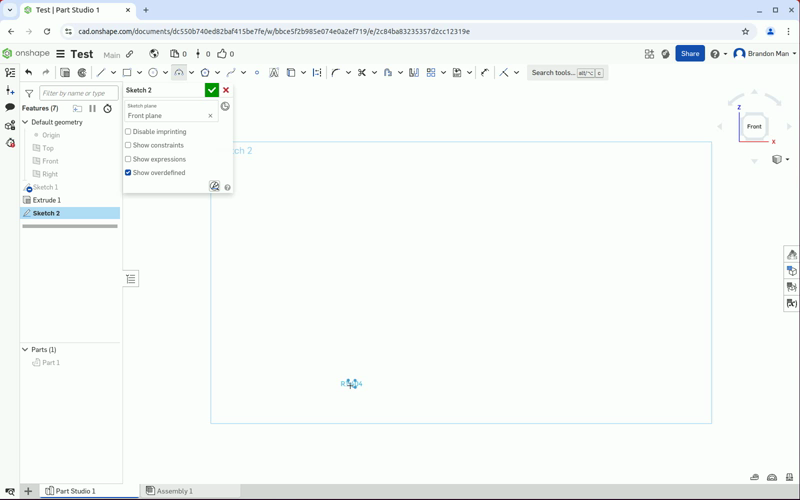
key_up(shift)
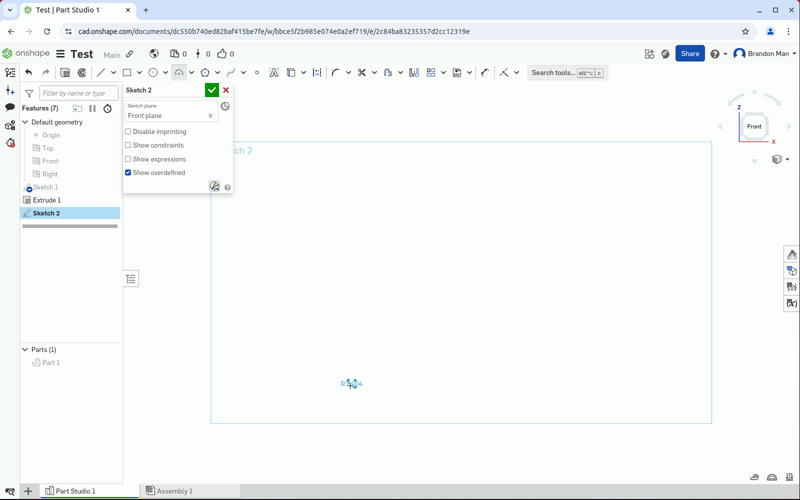
key(esc)
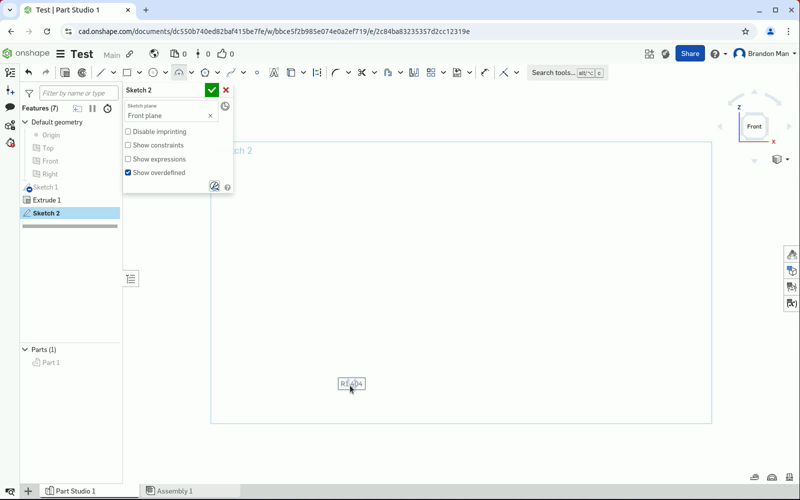
key(l)
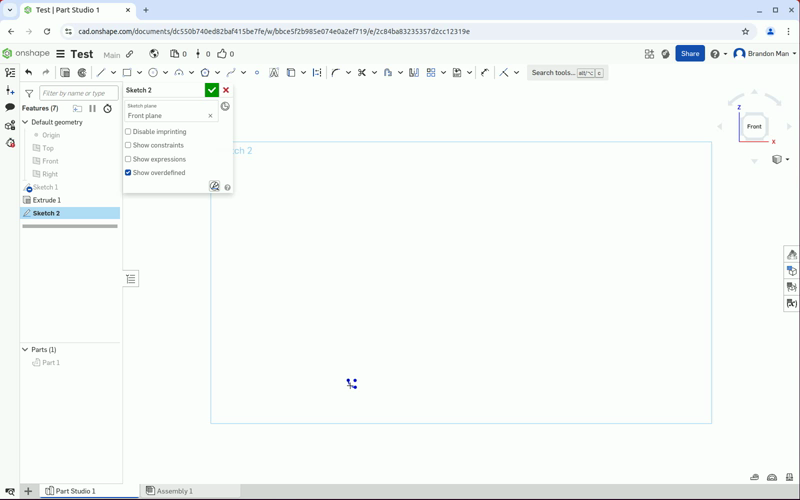
mouse_move(355, 387)
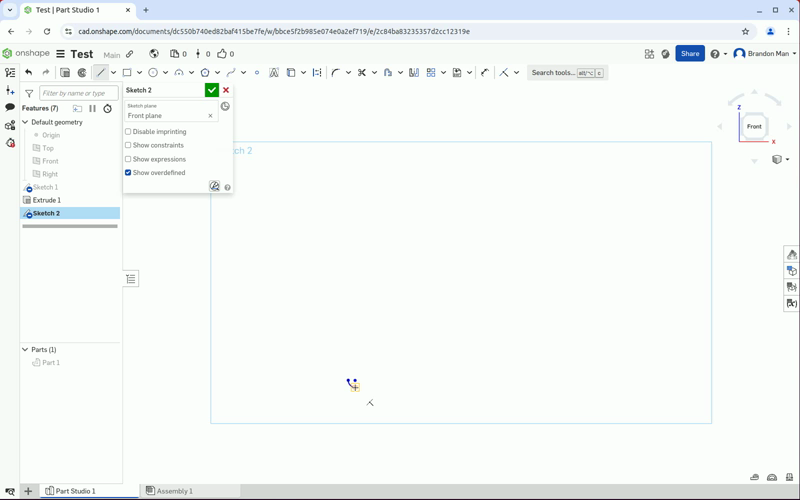
click(355, 387)
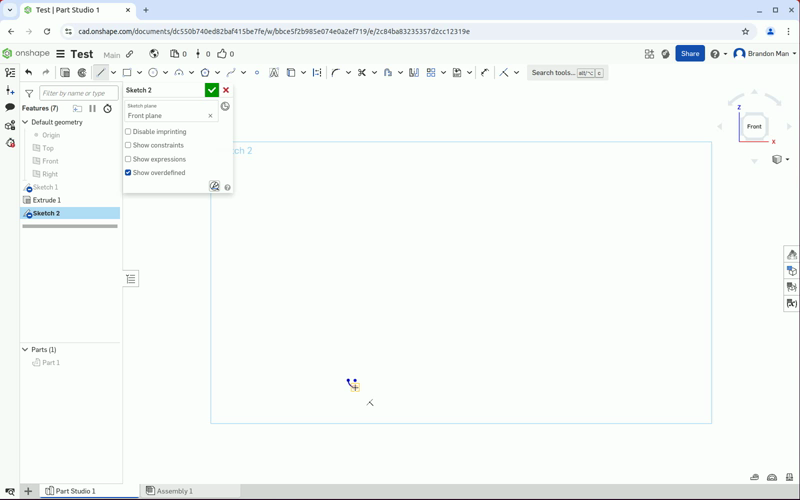
key_down(shift)
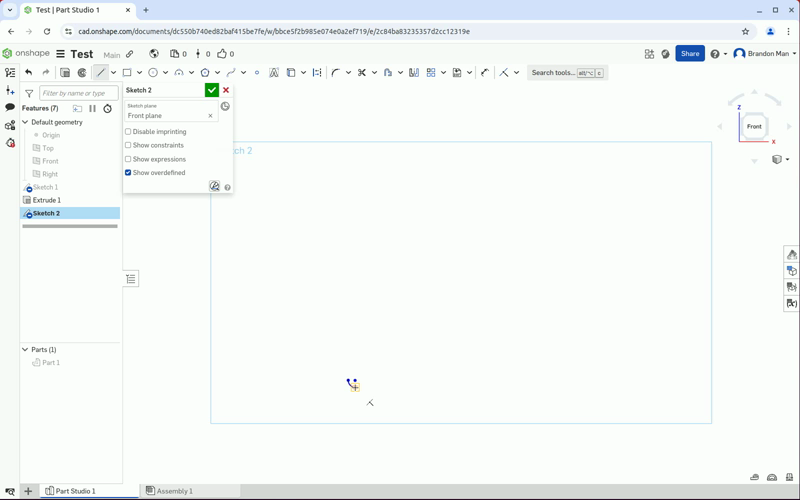
mouse_move(564, 387)
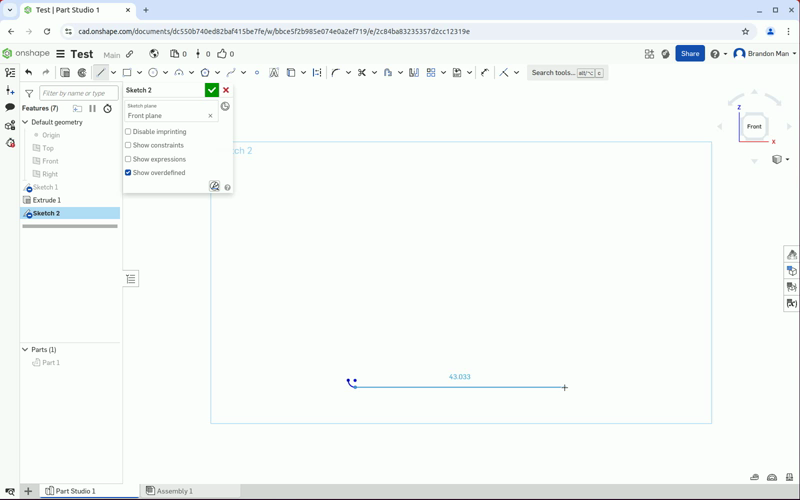
click(564, 387)
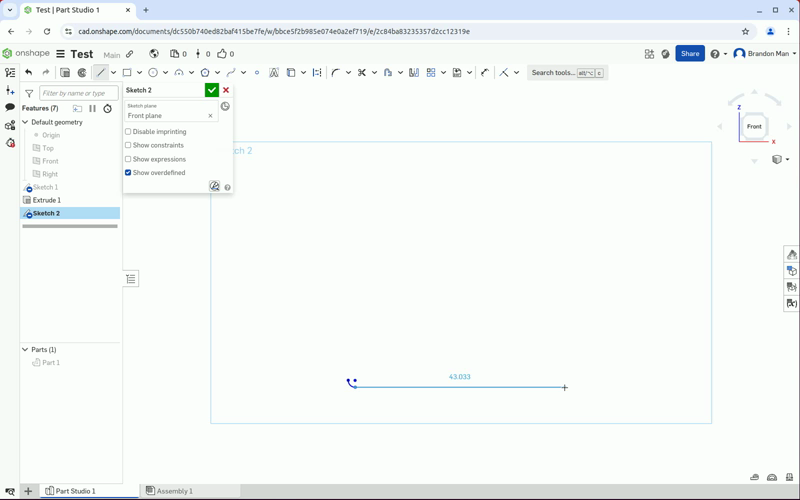
key_up(shift)
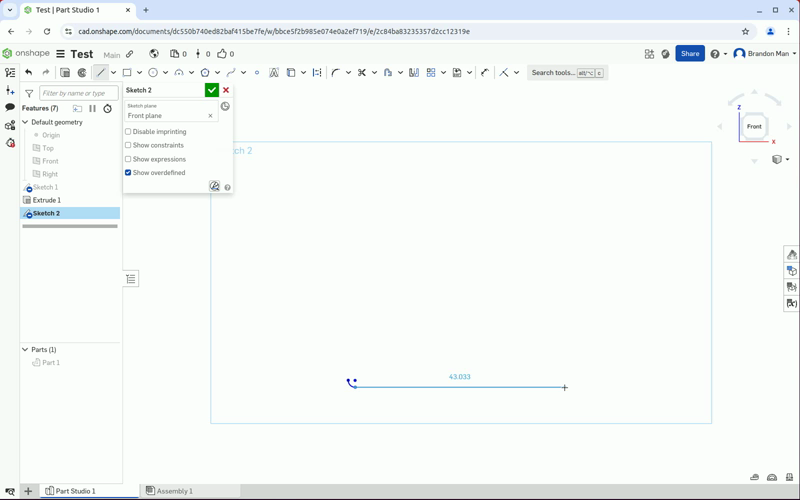
key(esc)
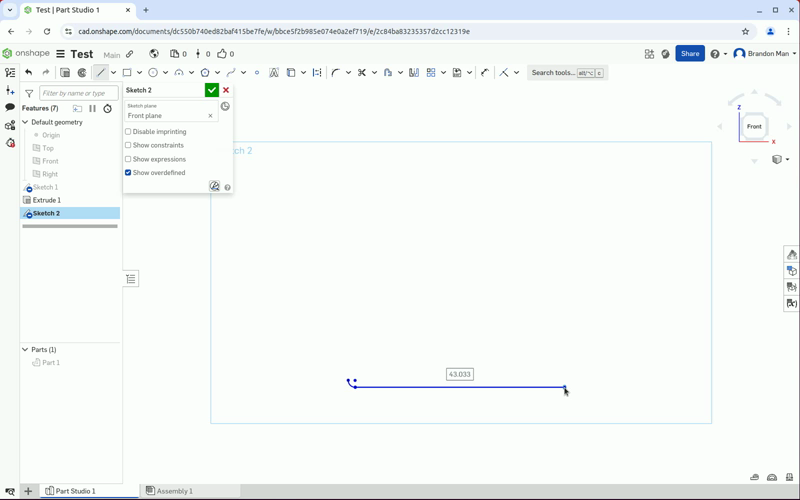
key(a)
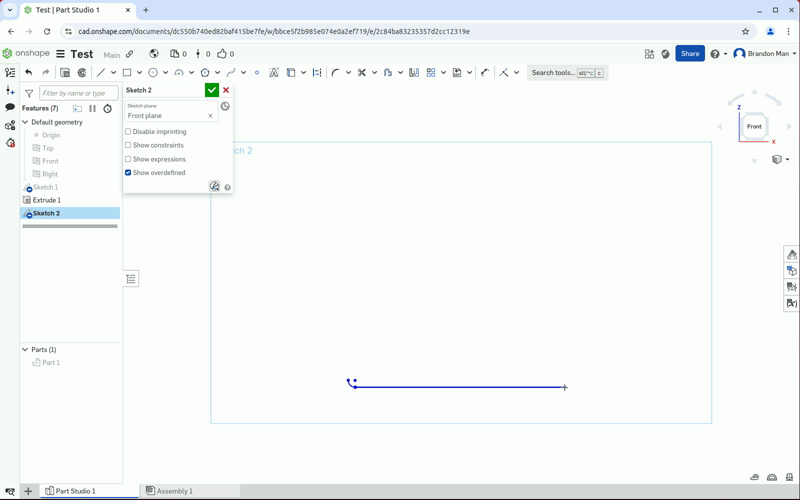
mouse_move(564, 387)
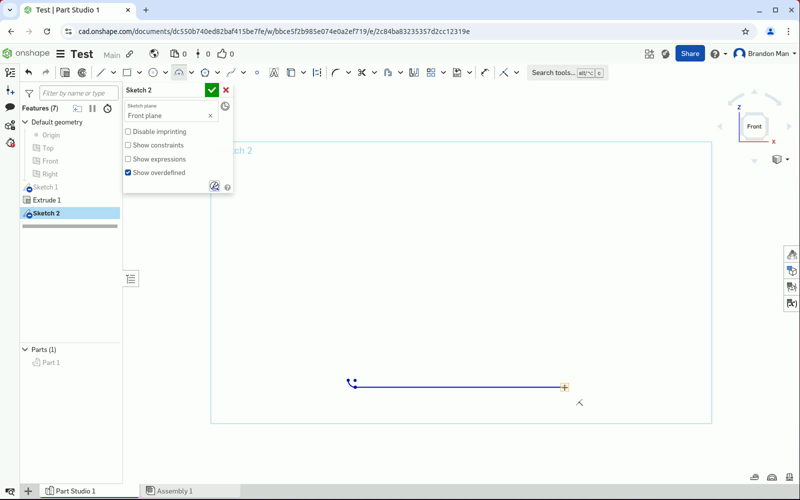
click(564, 387)
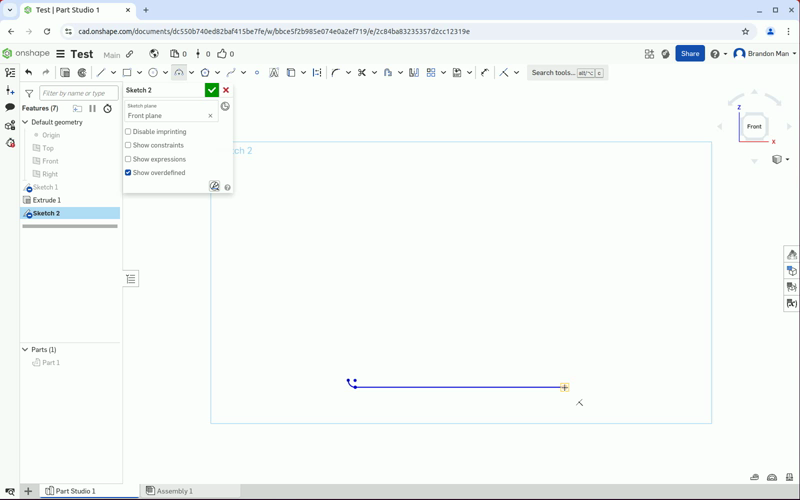
key_down(shift)
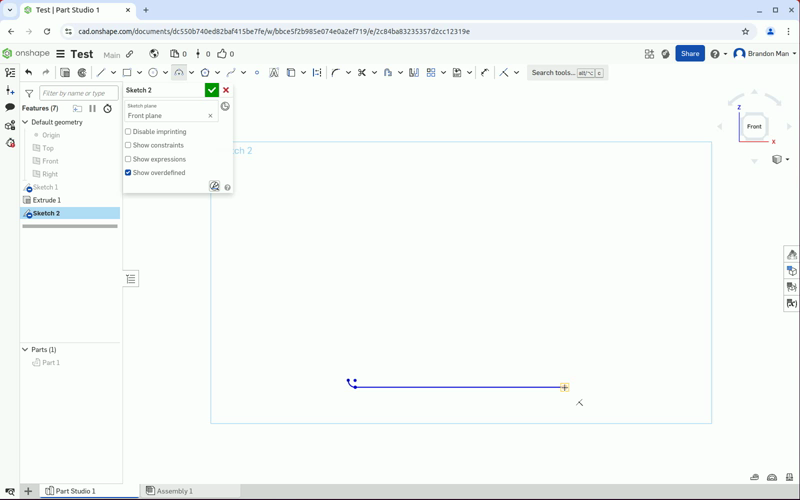
mouse_move(572, 380)
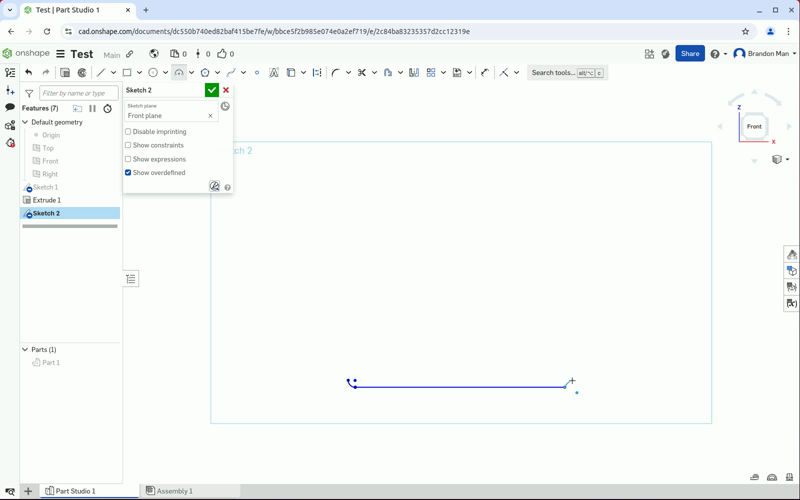
click(572, 380)
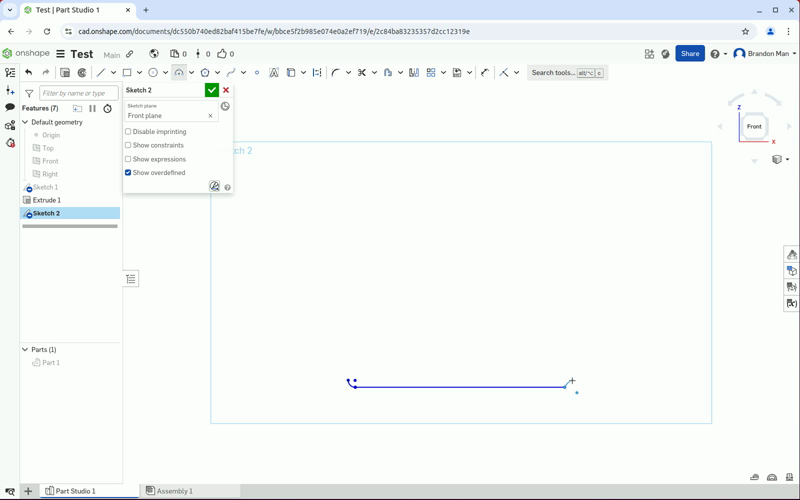
mouse_move(570, 385)
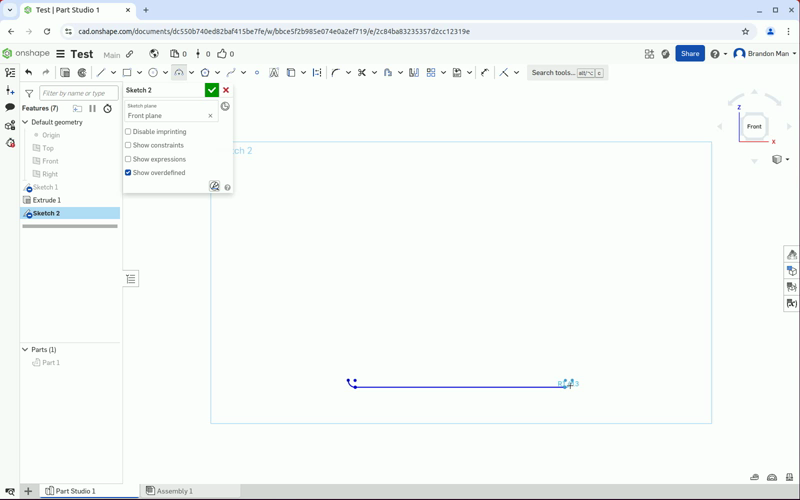
click(570, 385)
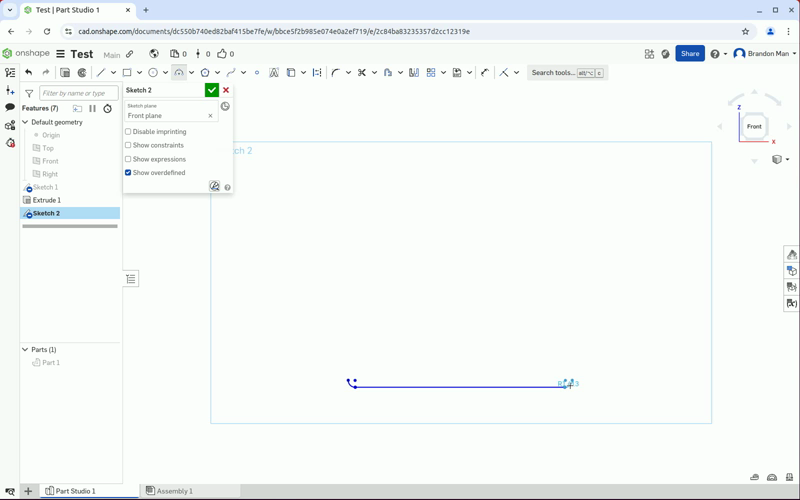
key_up(shift)
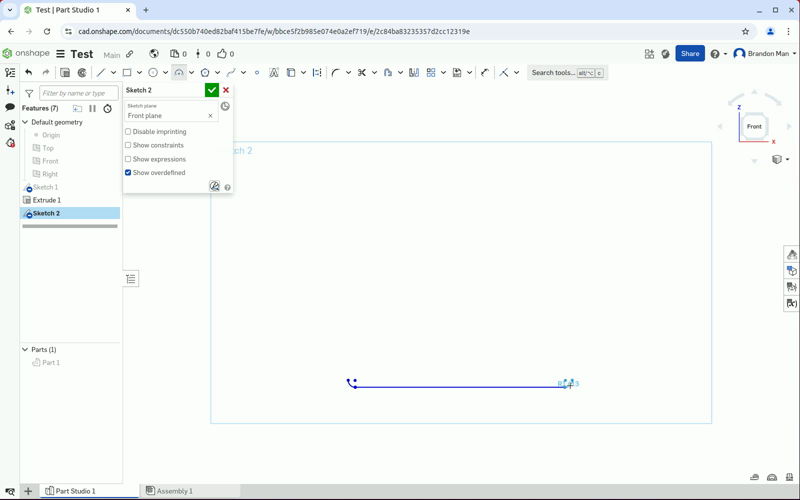
key(esc)
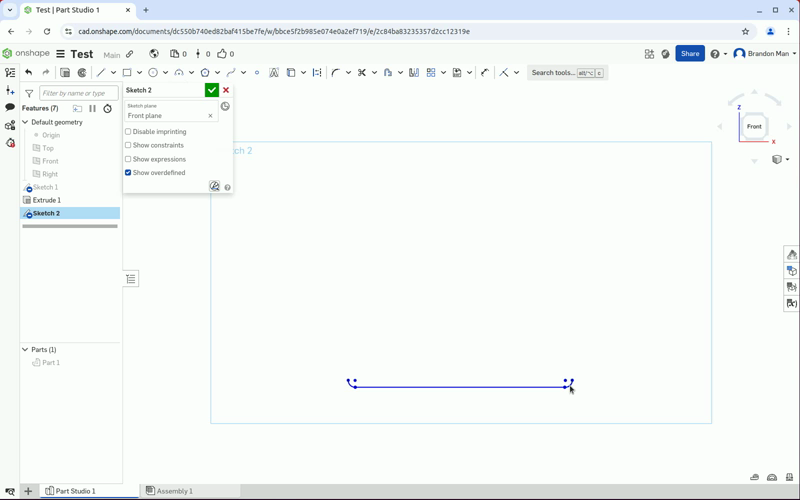
key(l)
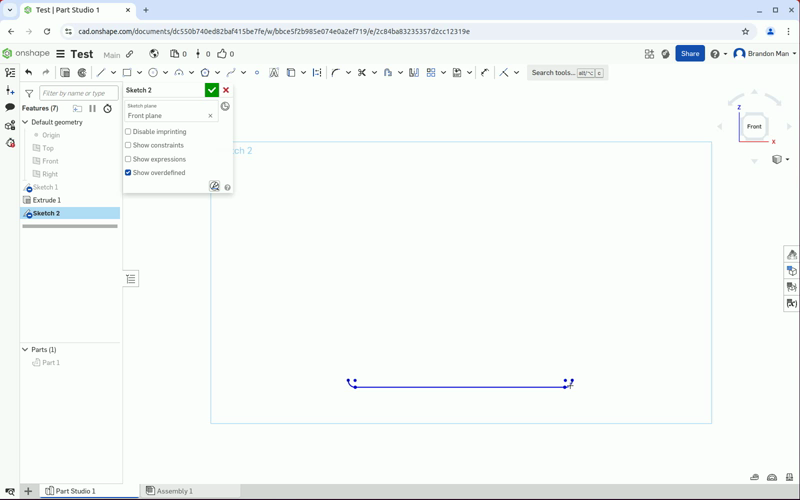
mouse_move(572, 380)
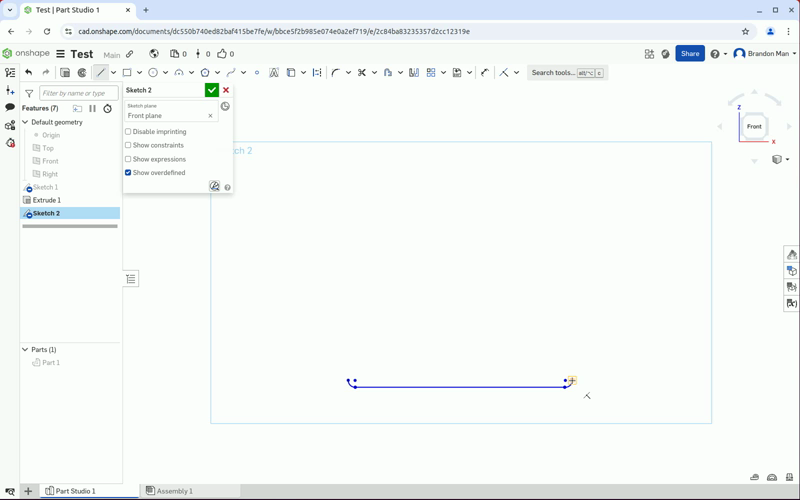
click(572, 380)
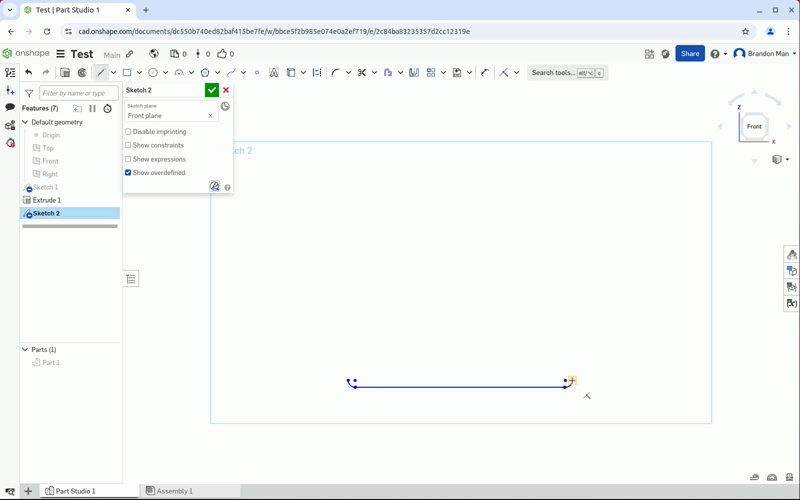
key_down(shift)
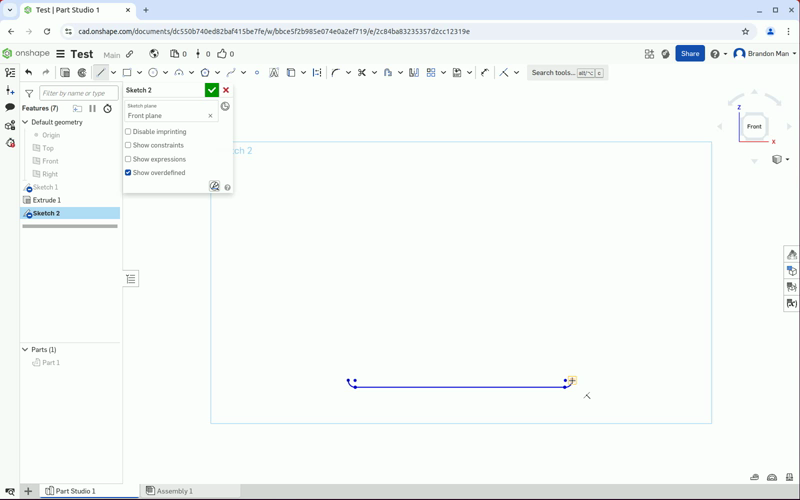
mouse_move(572, 186)
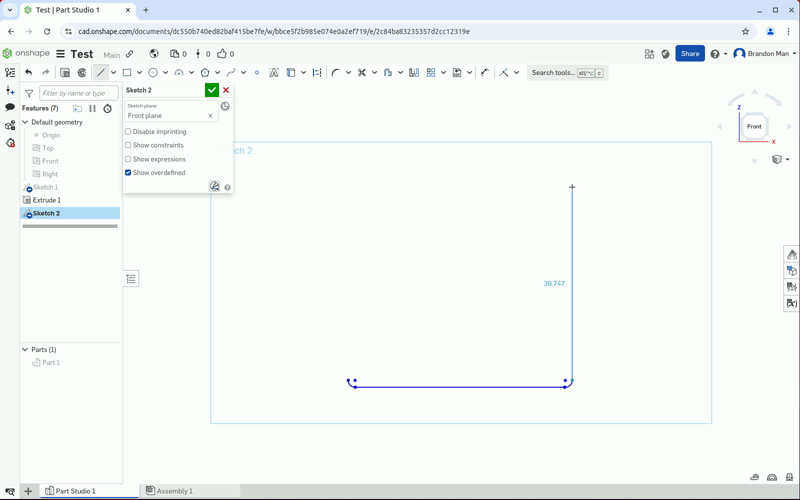
click(572, 186)
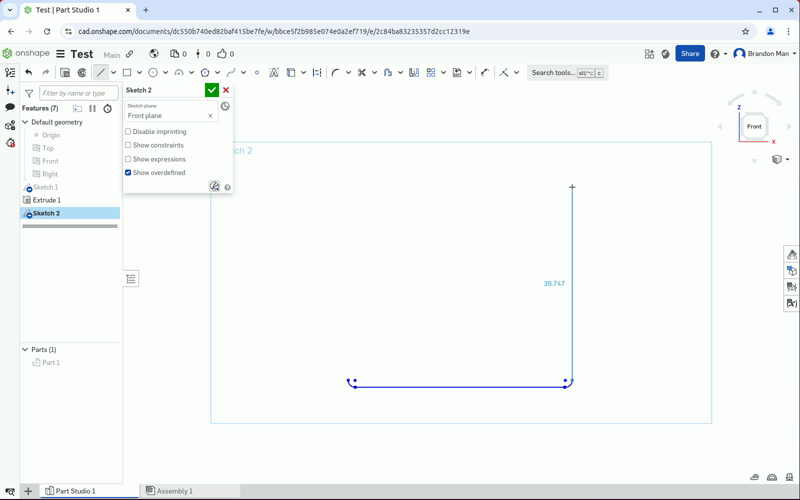
key_up(shift)
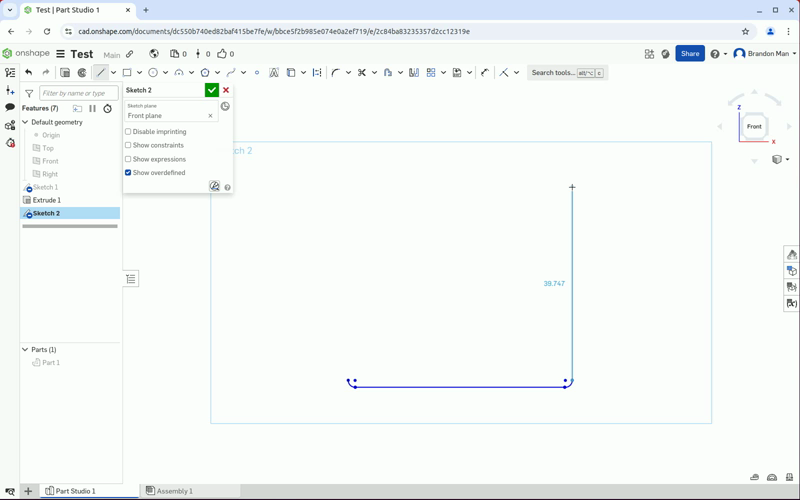
key(esc)
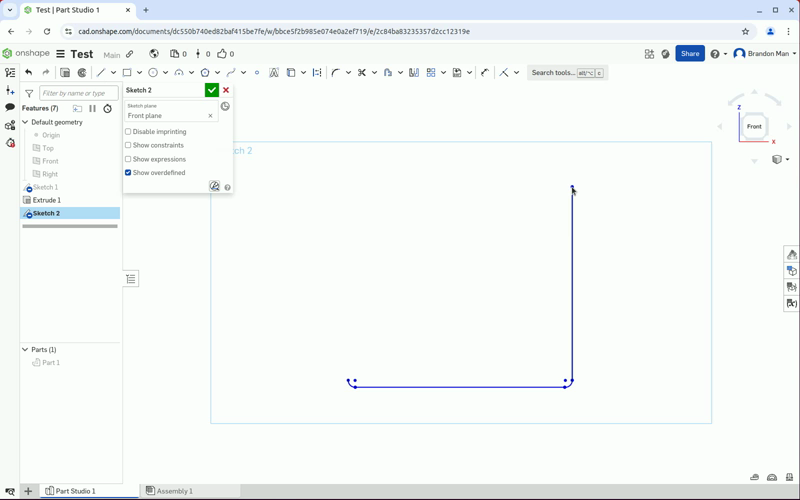
key(a)
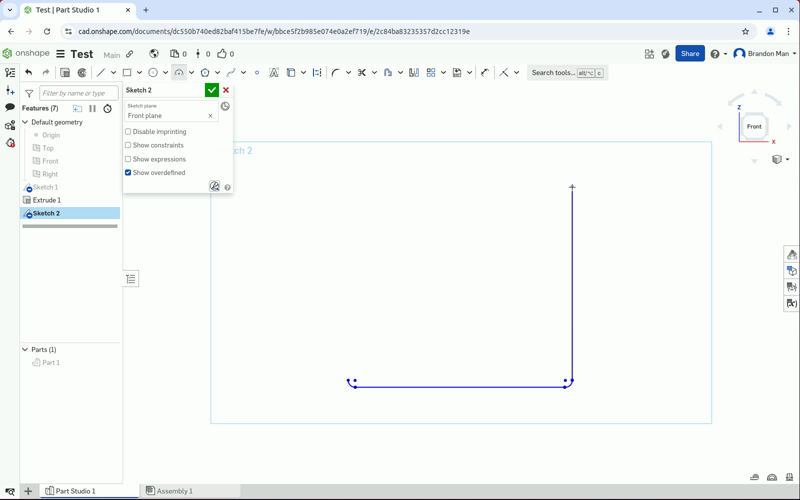
mouse_move(572, 186)
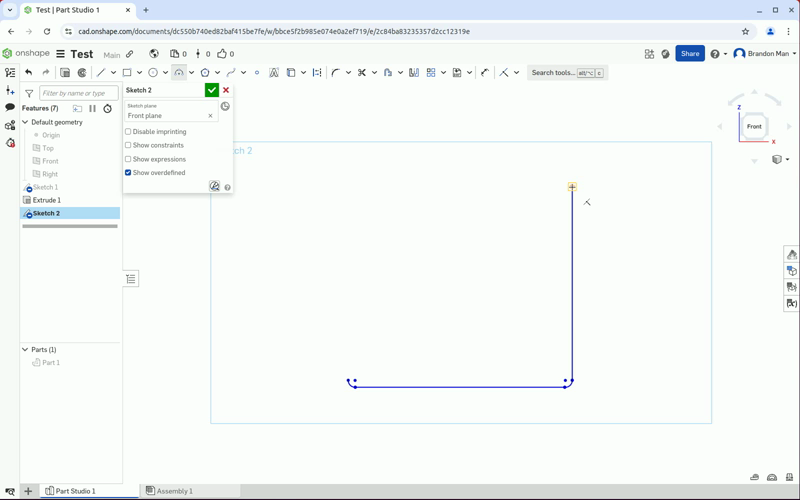
click(572, 186)
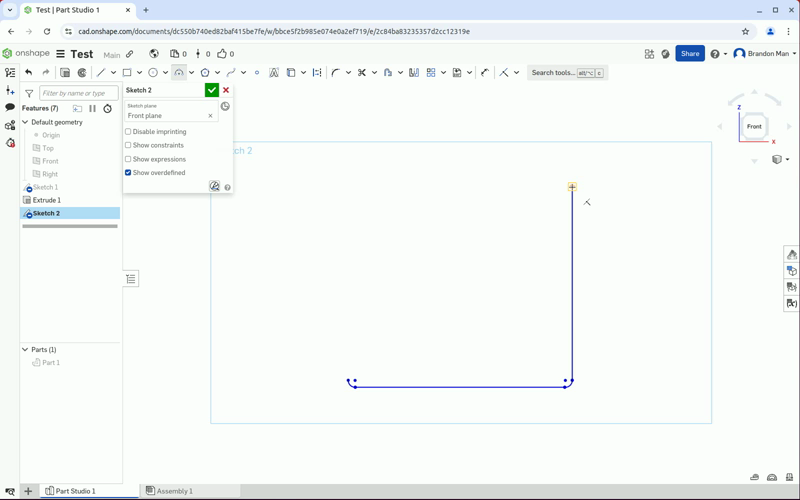
key_down(shift)
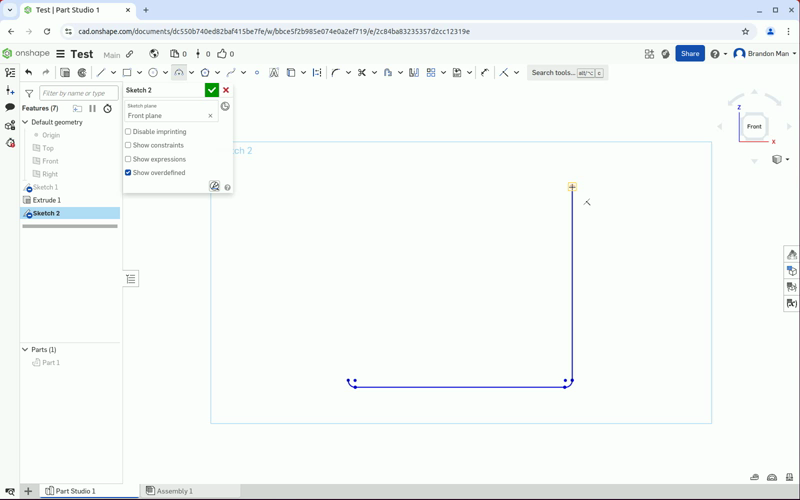
mouse_move(564, 179)
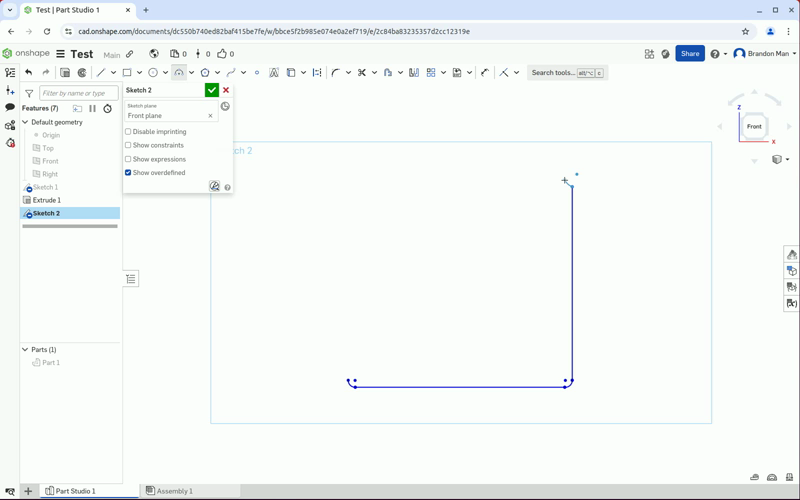
click(564, 179)
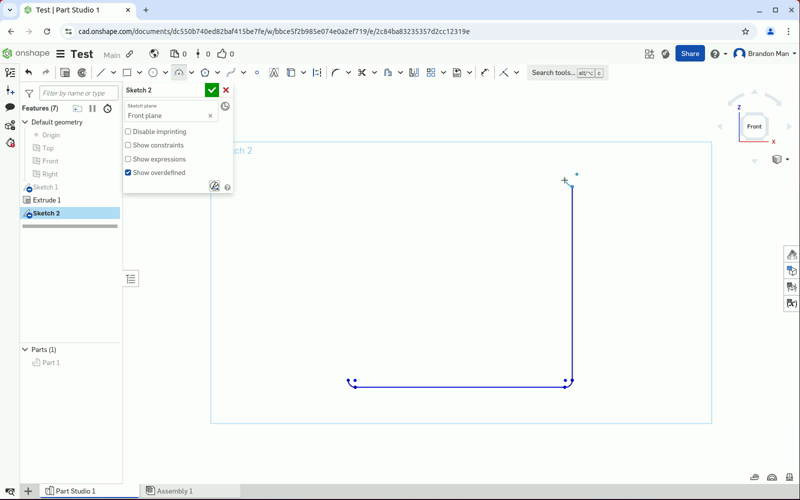
mouse_move(570, 181)
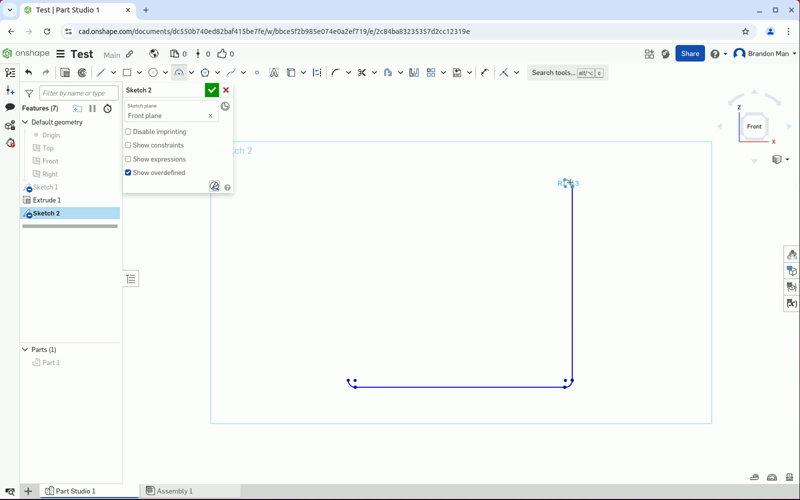
click(570, 181)
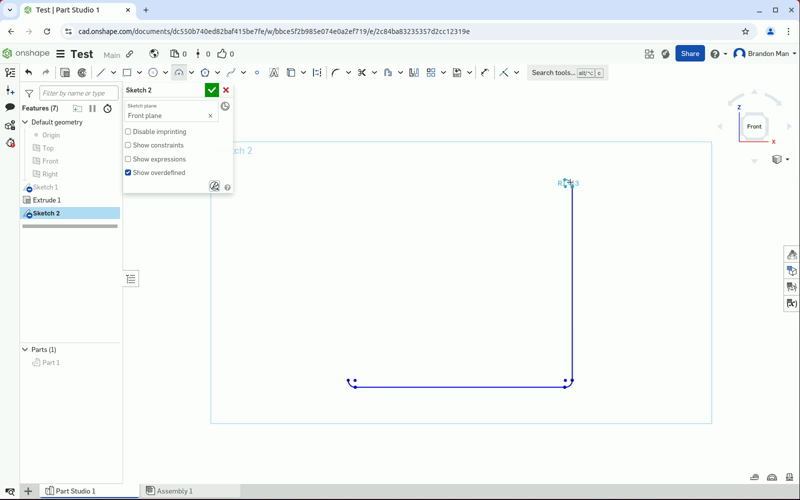
key_up(shift)
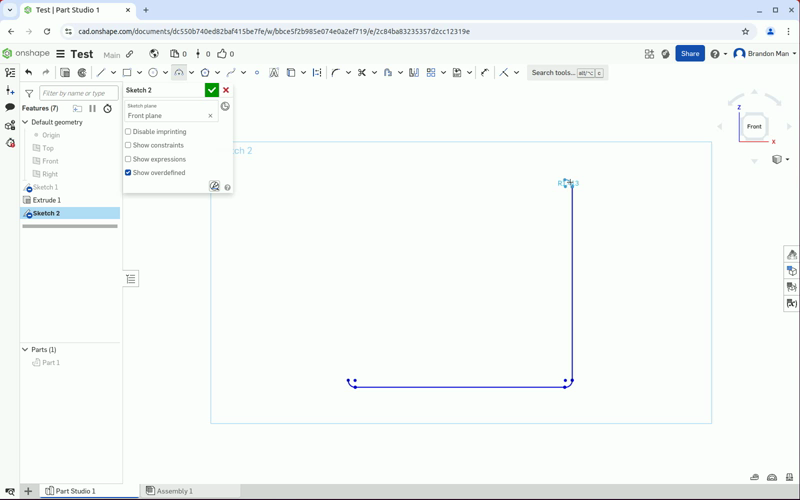
key(esc)
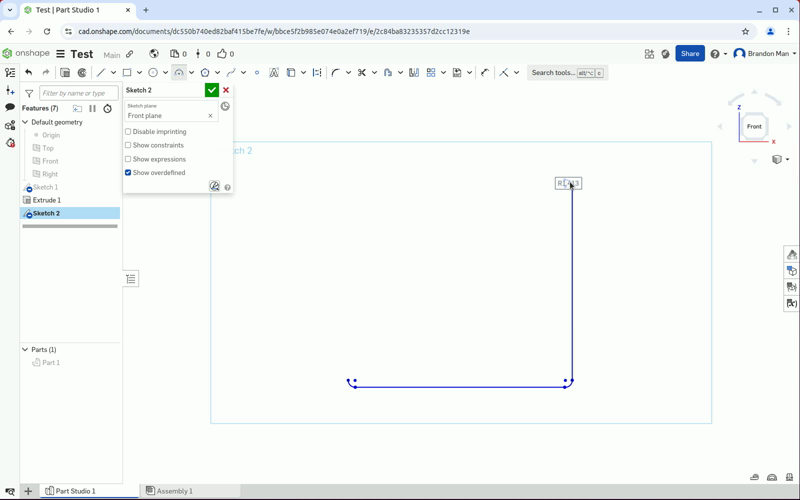
key(l)
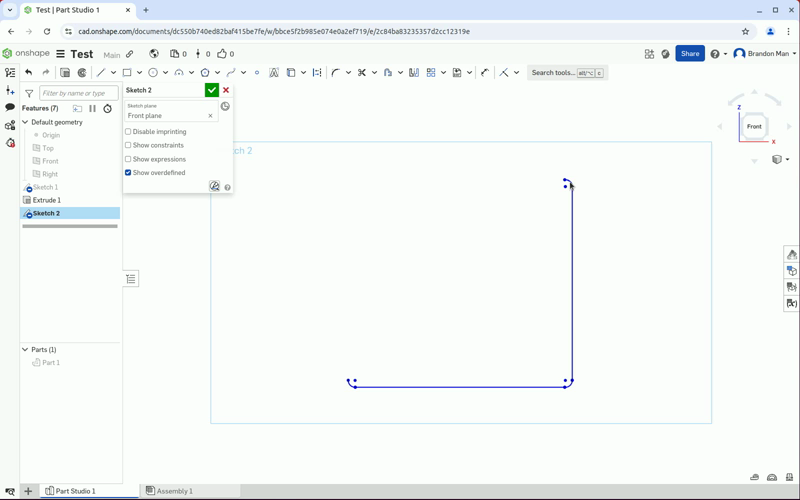
mouse_move(564, 179)
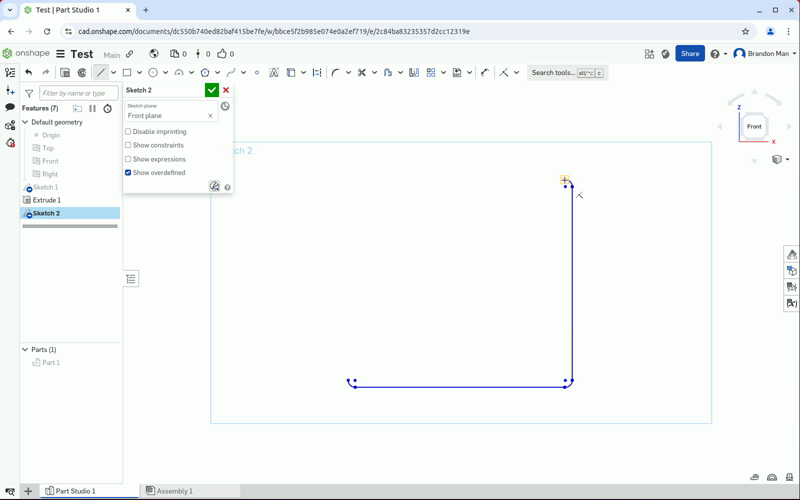
click(564, 179)
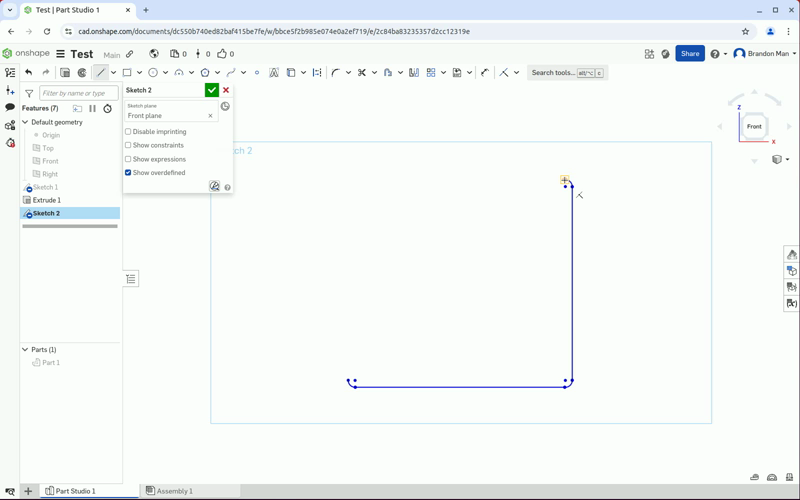
key_down(shift)
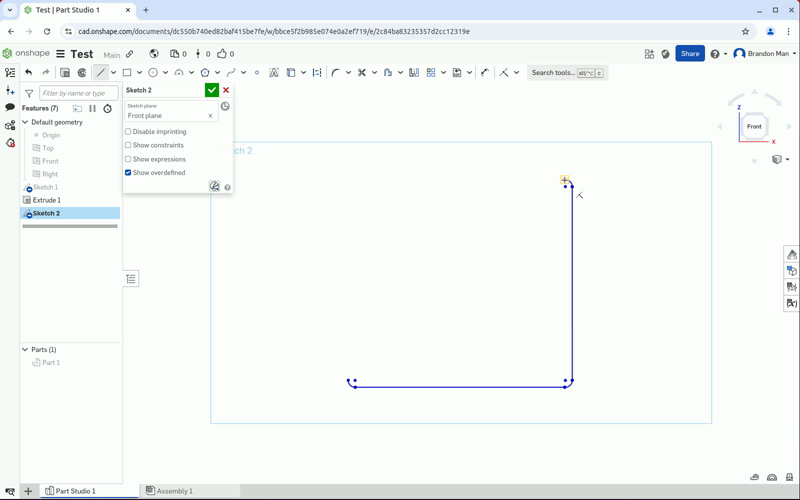
mouse_move(355, 179)
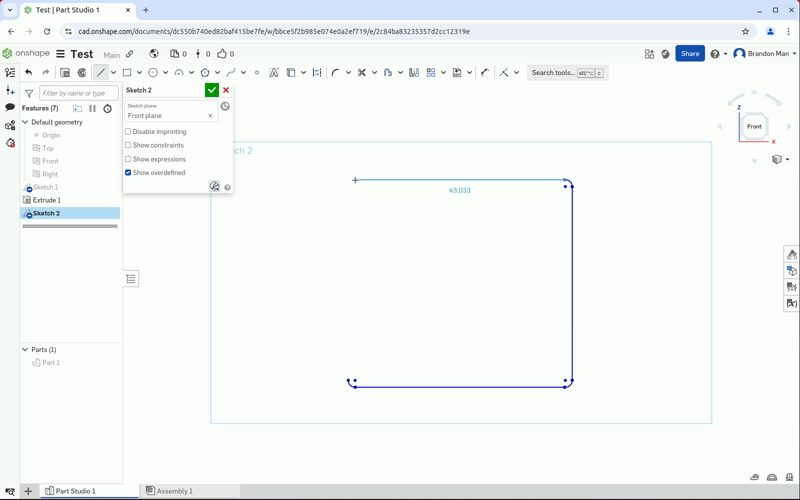
click(355, 179)
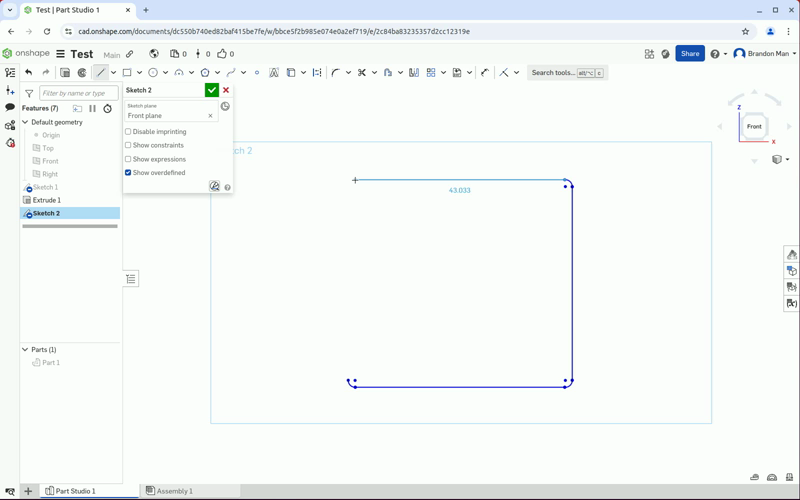
key_up(shift)
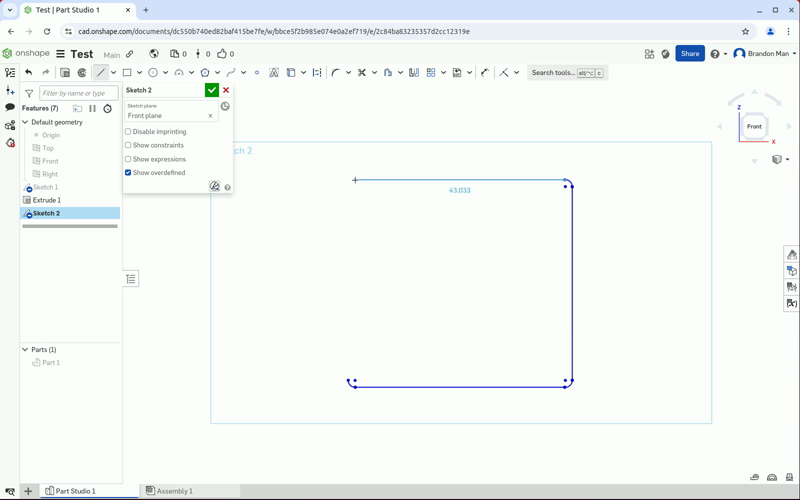
key(esc)
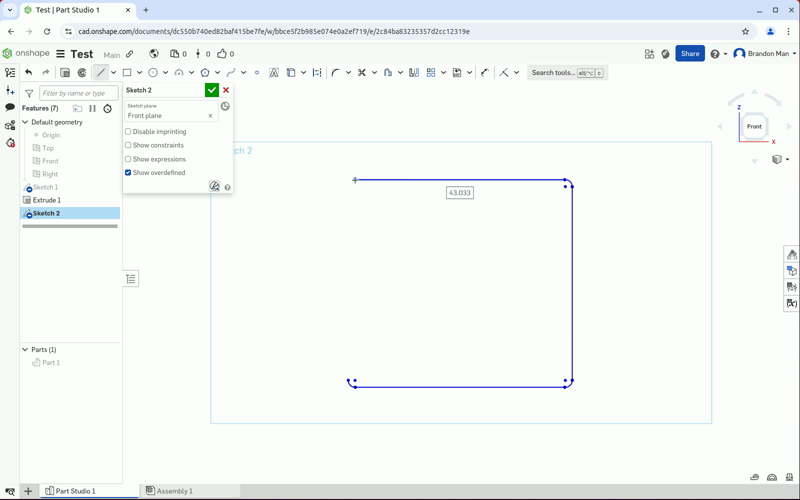
key(a)
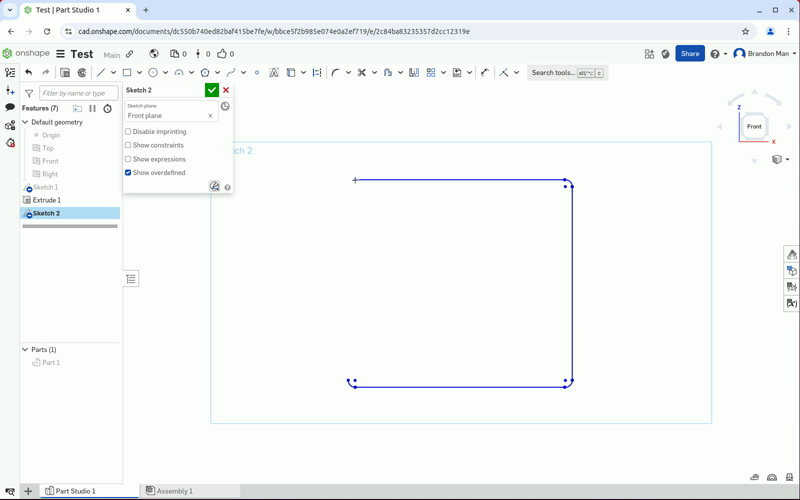
mouse_move(355, 179)
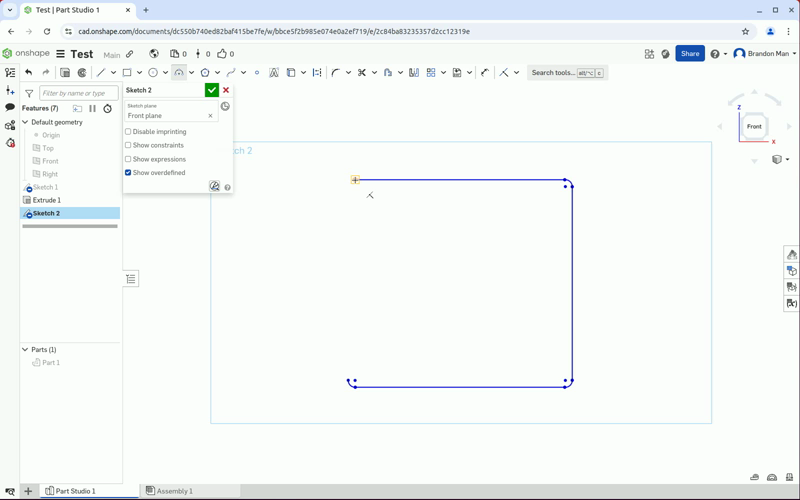
click(355, 179)
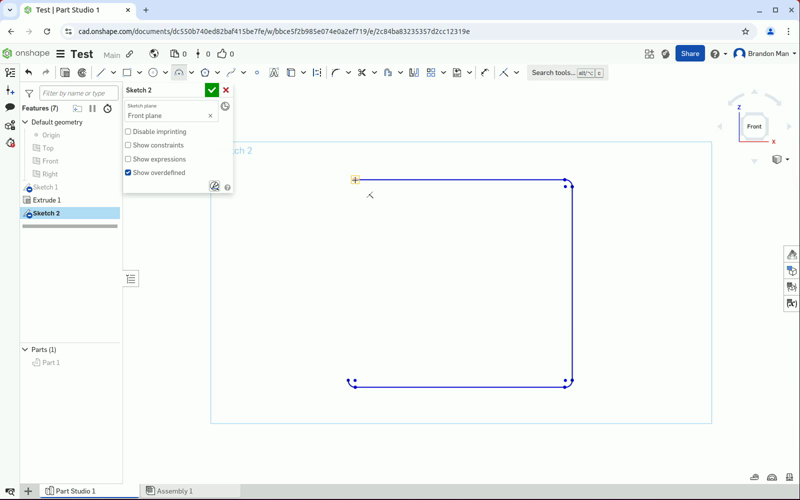
key_down(shift)
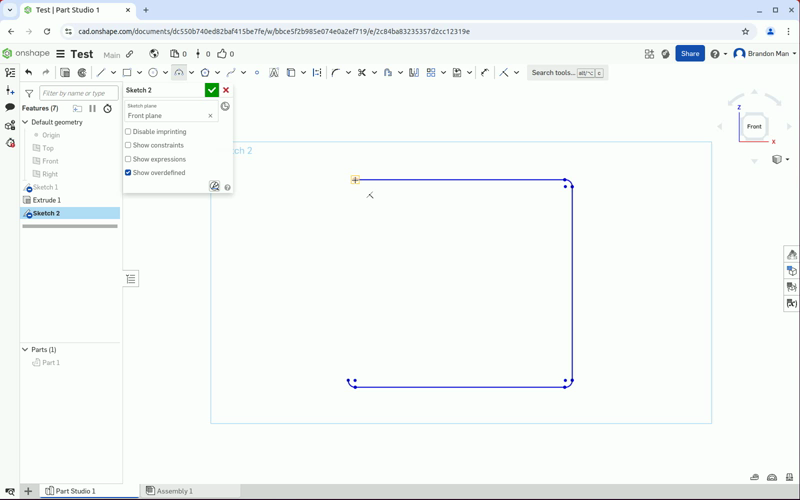
mouse_move(348, 186)
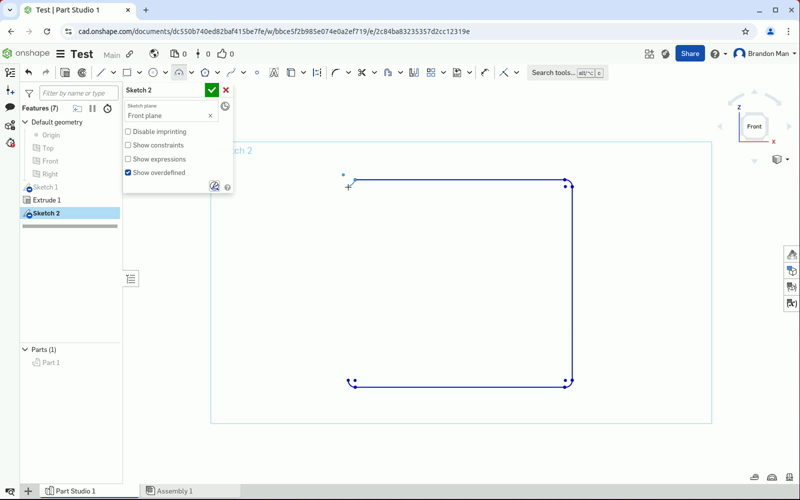
click(348, 186)
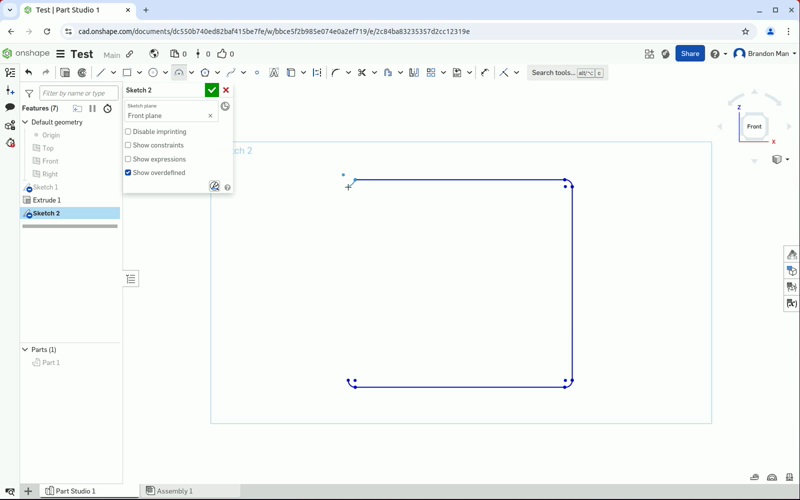
mouse_move(350, 181)
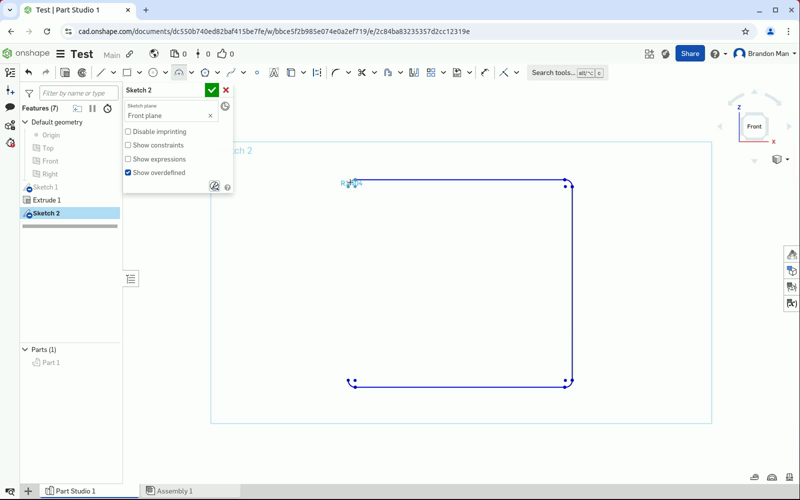
click(350, 181)
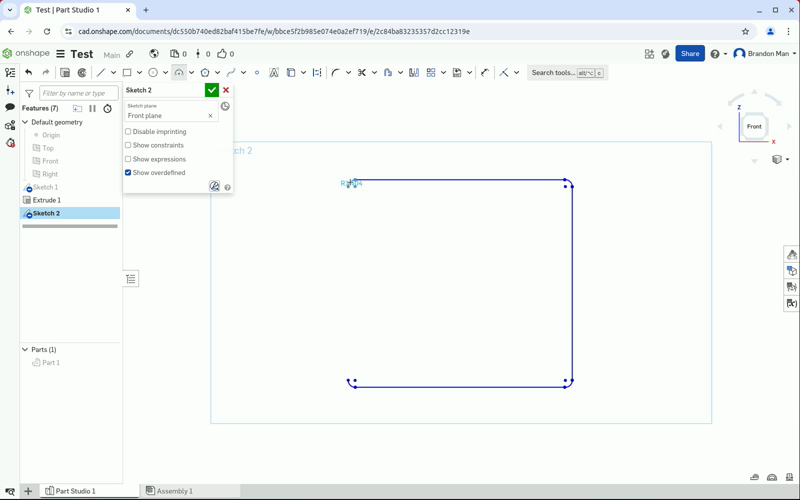
key_up(shift)
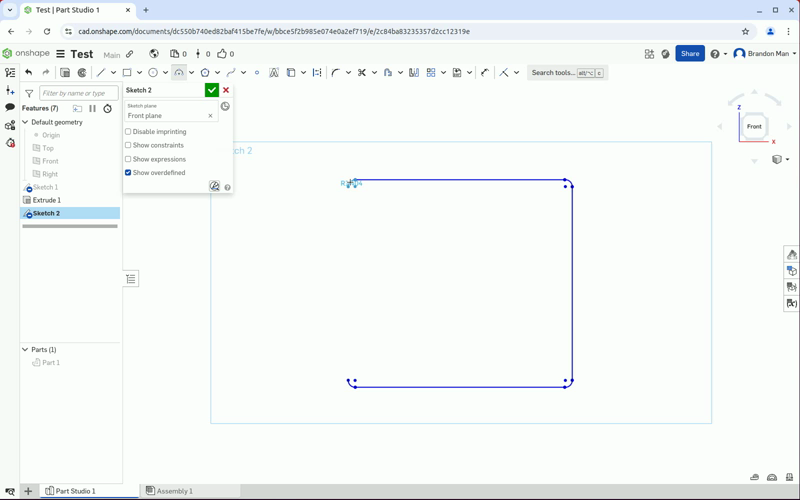
key(esc)
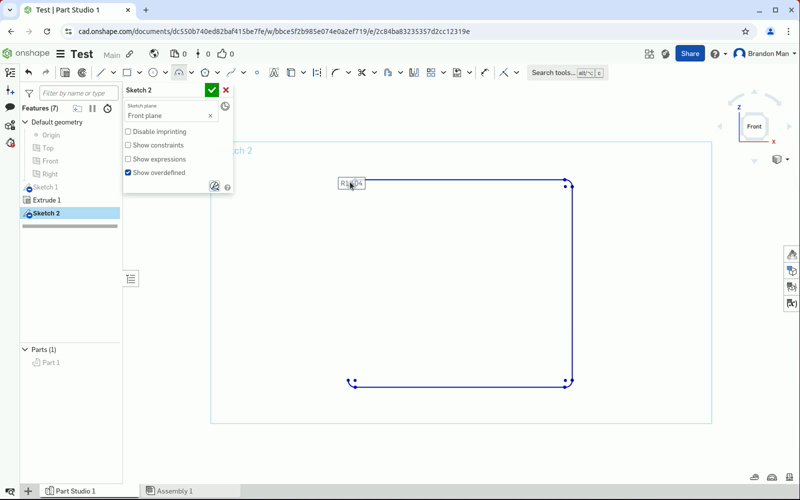
key(l)
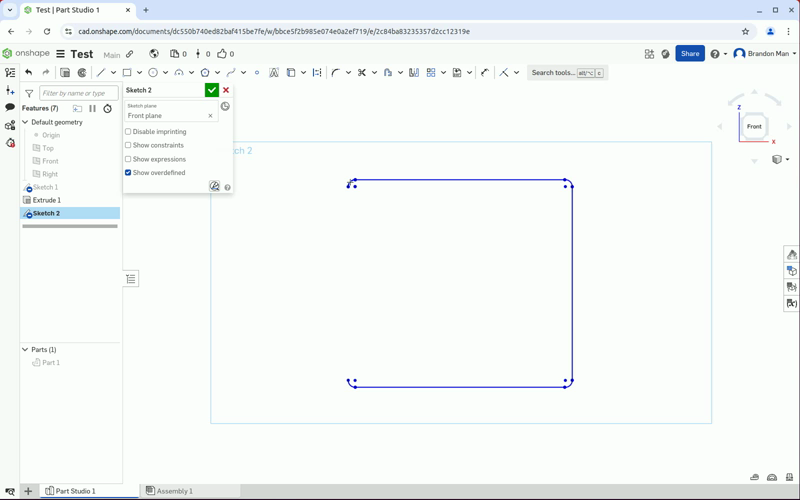
mouse_move(348, 186)
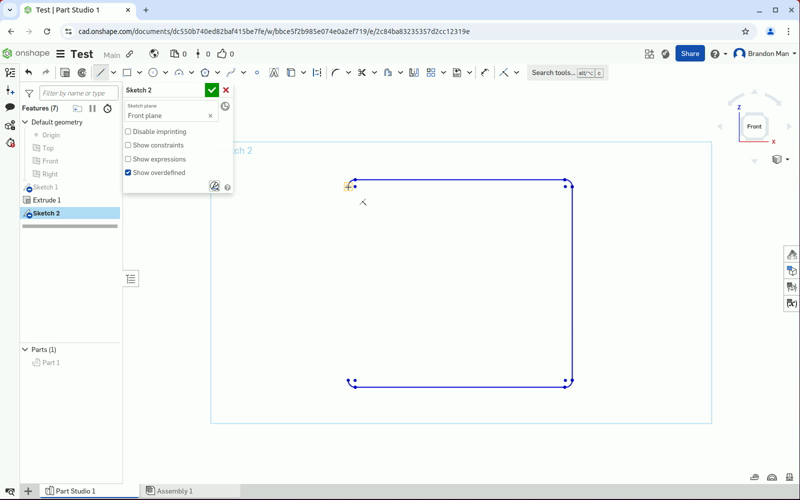
click(348, 186)
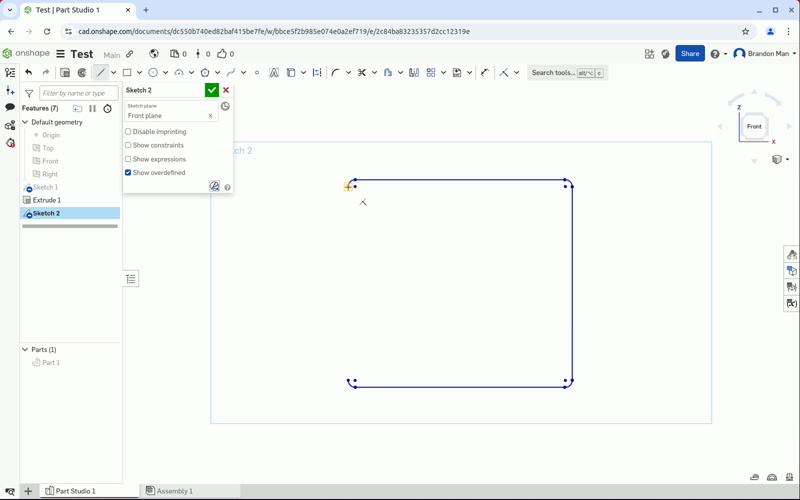
key_down(shift)
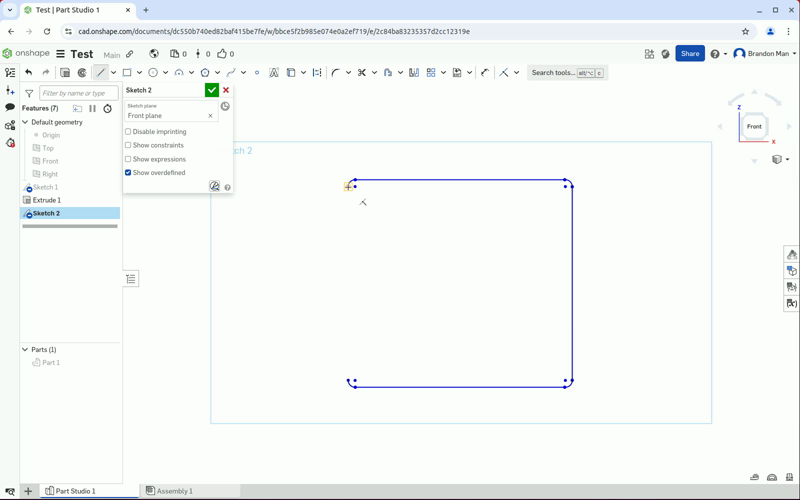
mouse_move(348, 380)
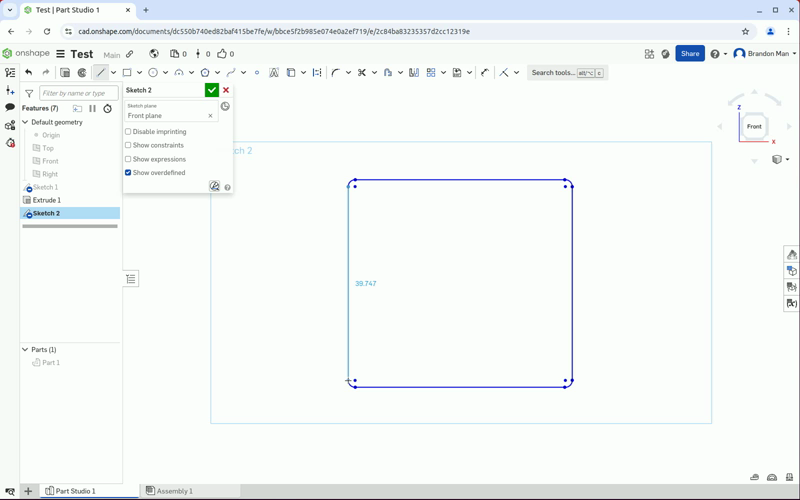
key_up(shift)
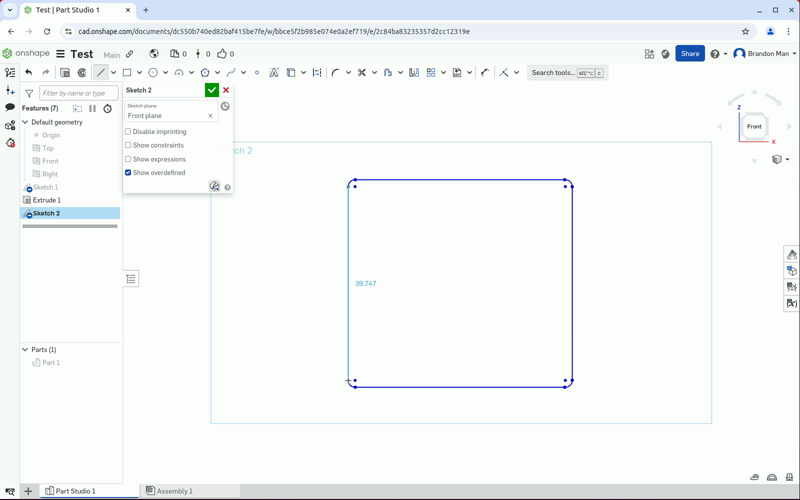
click(348, 380)
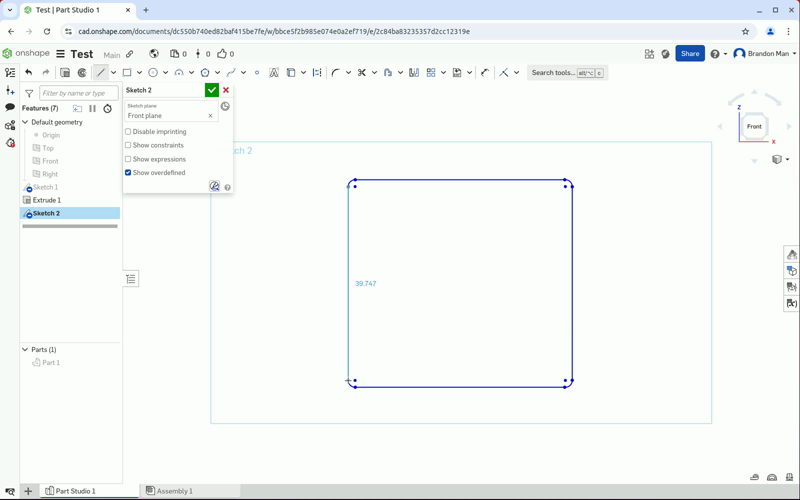
key(esc)
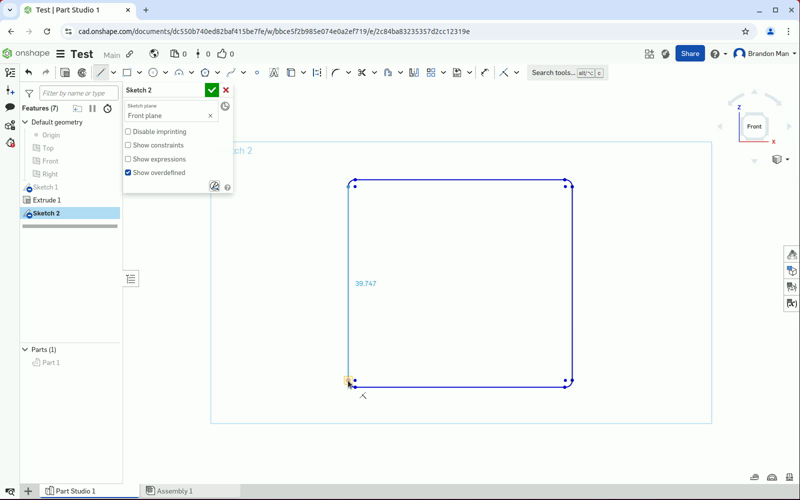
key(l)
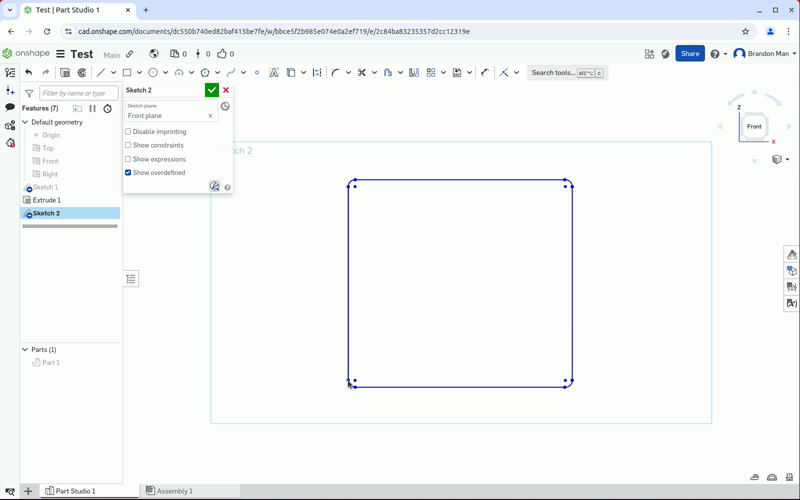
key_down(shift)
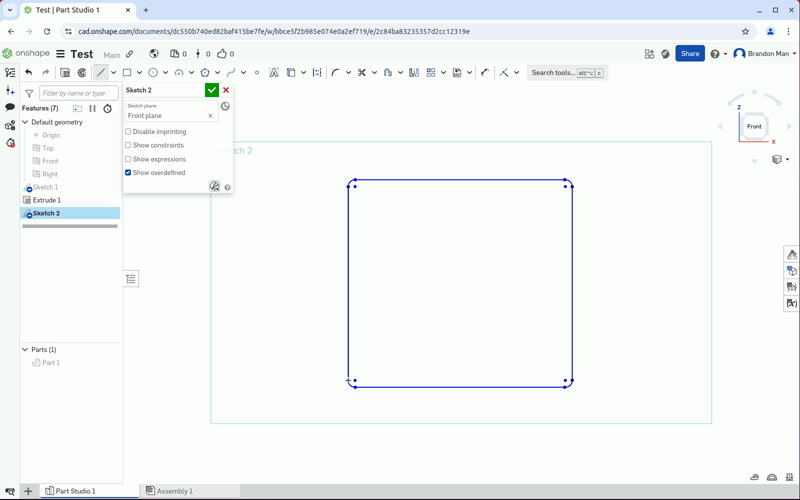
mouse_move(447, 380)
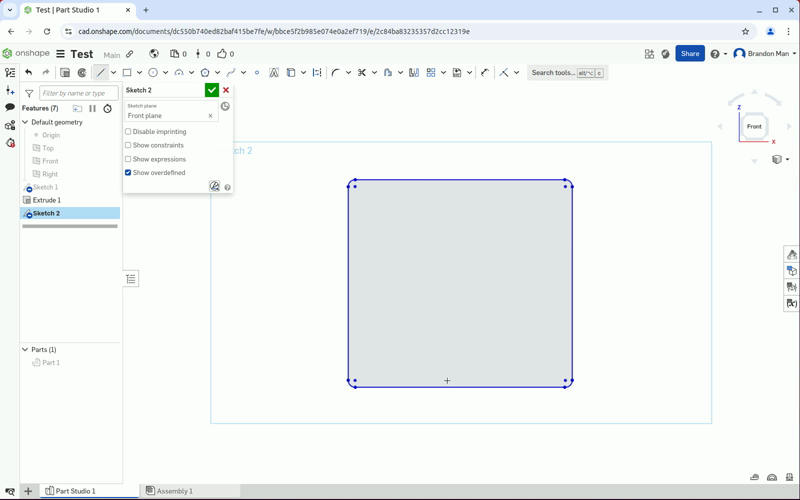
click(447, 380)
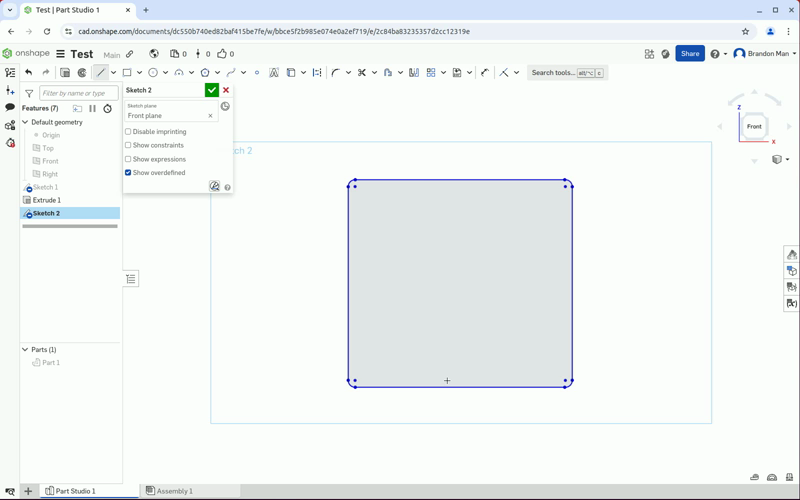
key_up(shift)
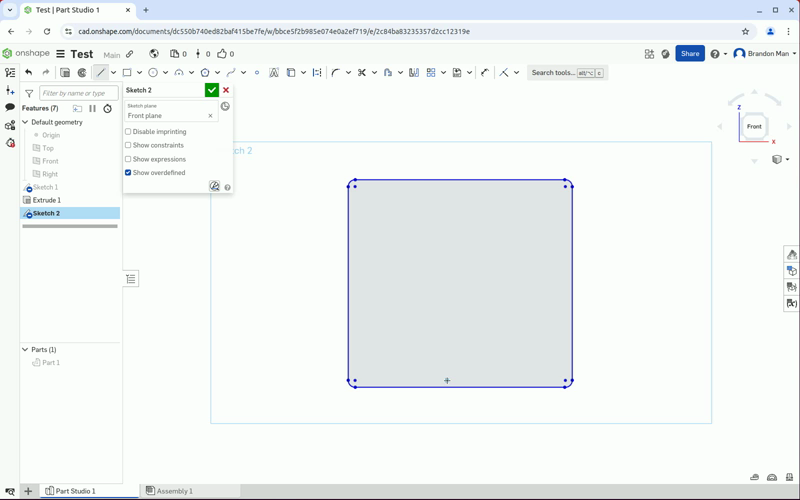
key_down(shift)
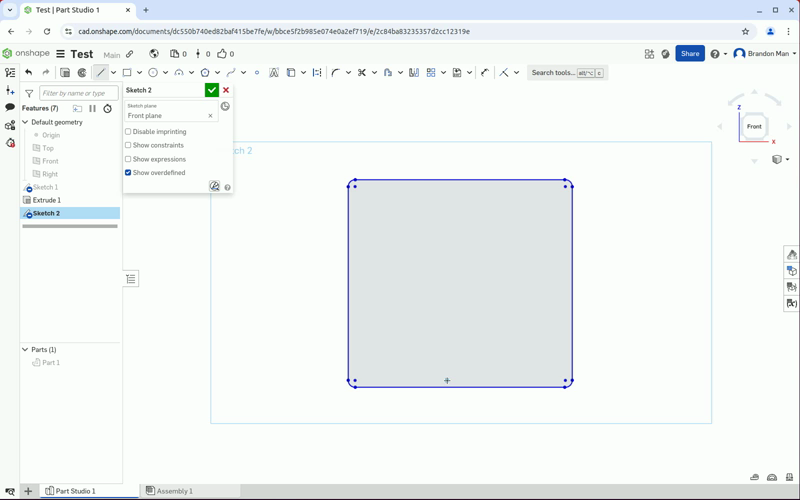
mouse_move(477, 380)
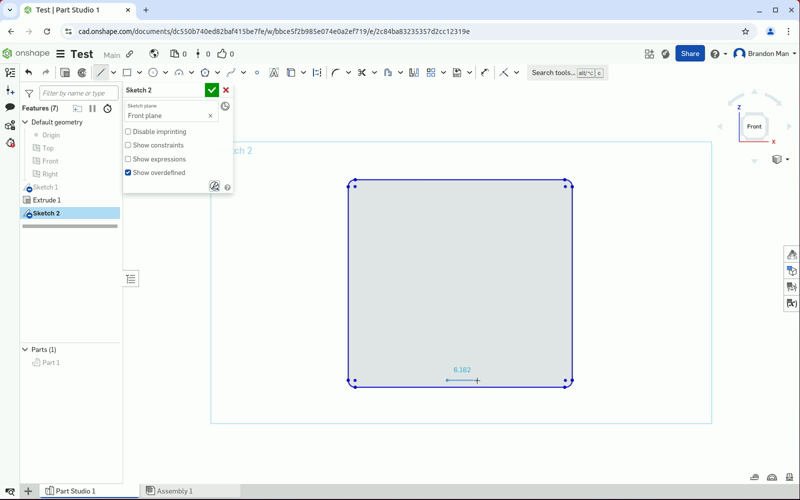
mouse_move(473, 380)
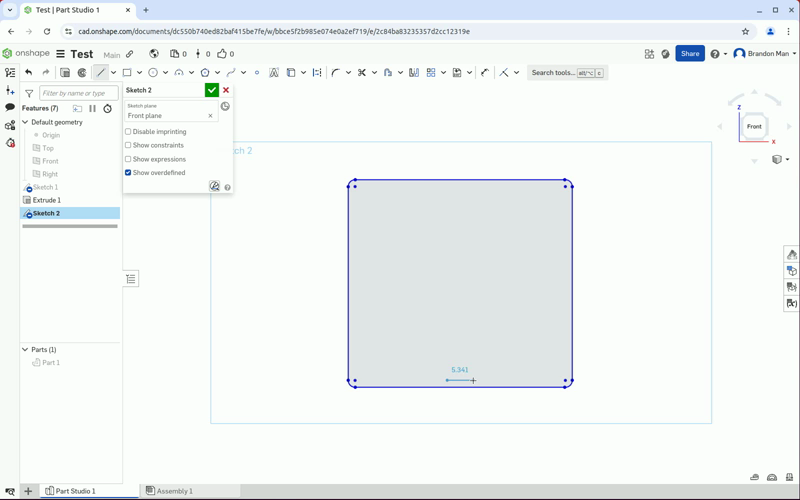
click(473, 380)
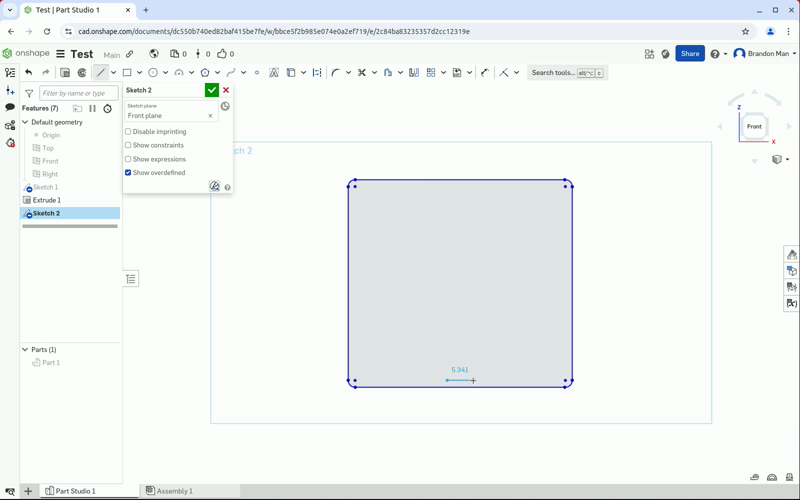
key_up(shift)
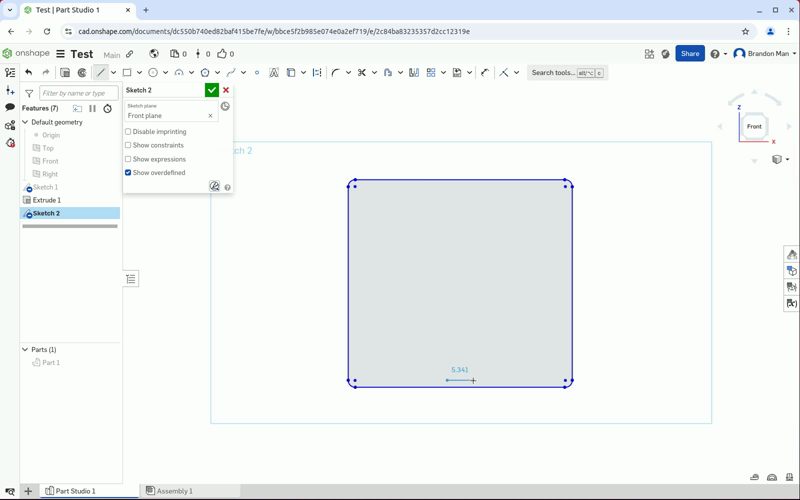
key_down(shift)
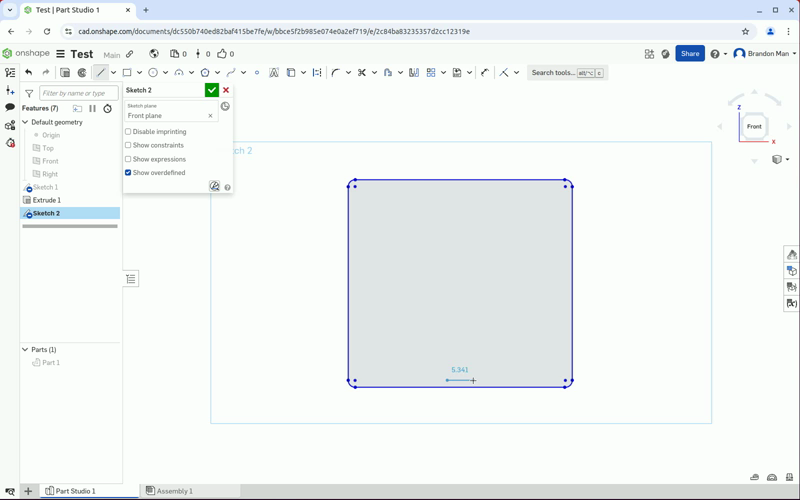
mouse_move(503, 380)
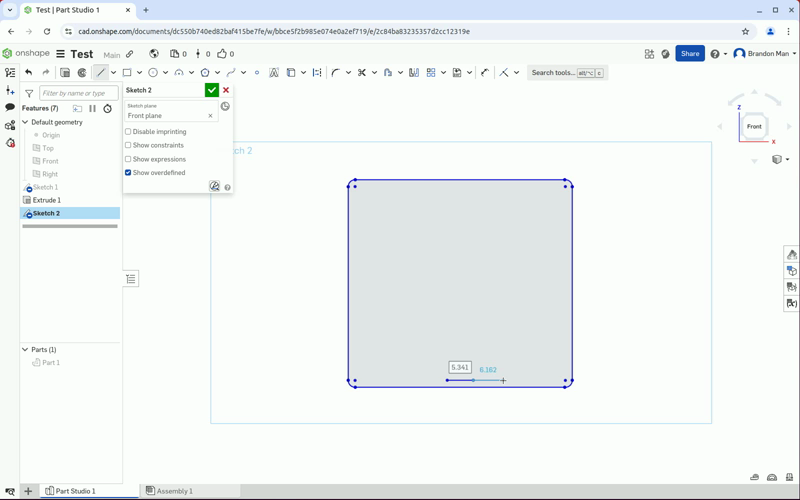
mouse_move(473, 344)
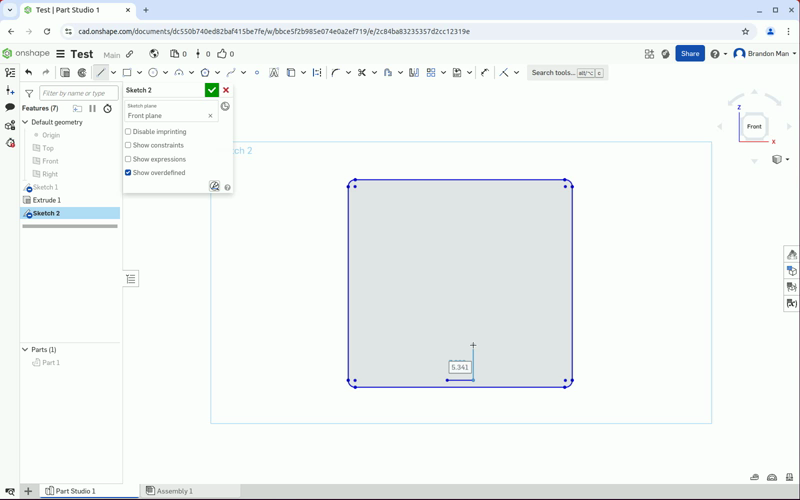
click(473, 344)
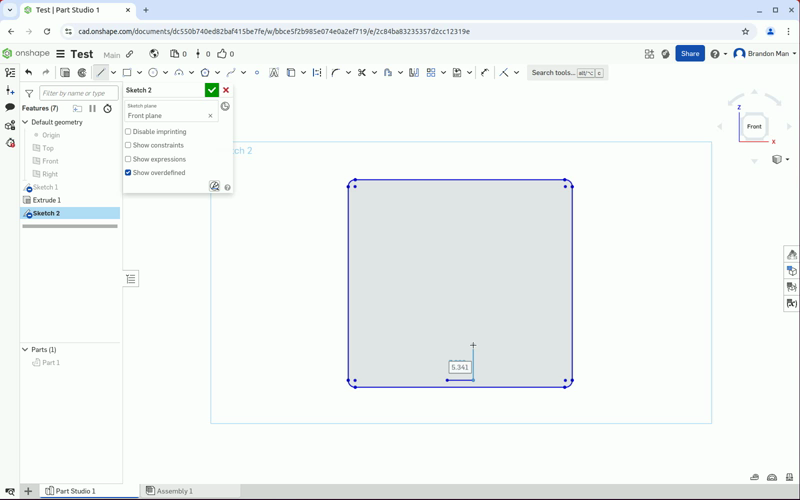
key_up(shift)
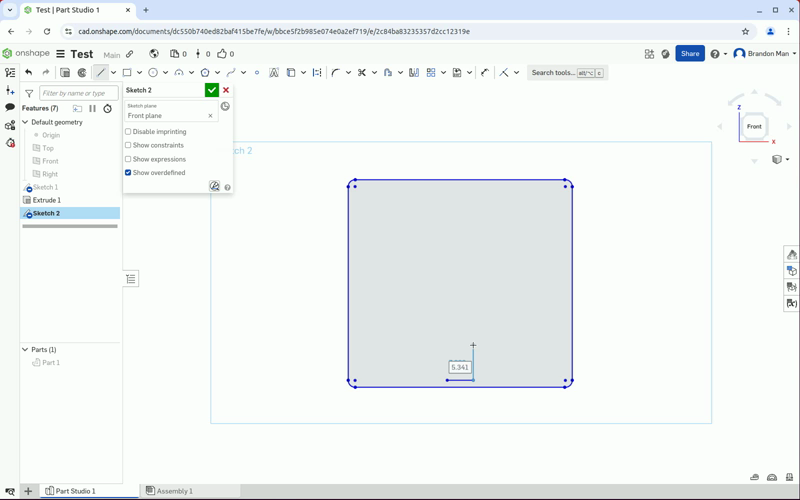
key_down(shift)
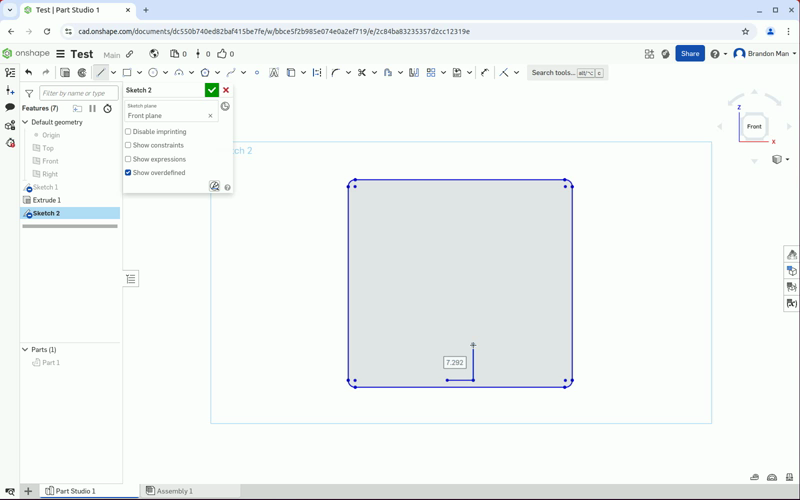
mouse_move(503, 344)
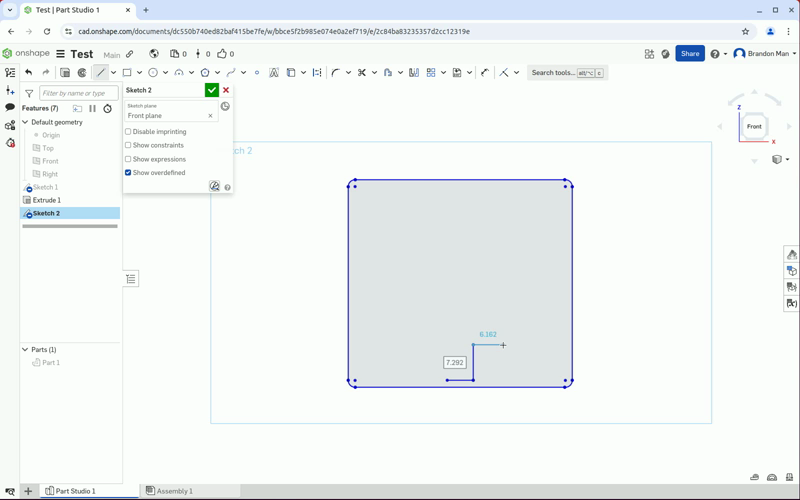
mouse_move(447, 344)
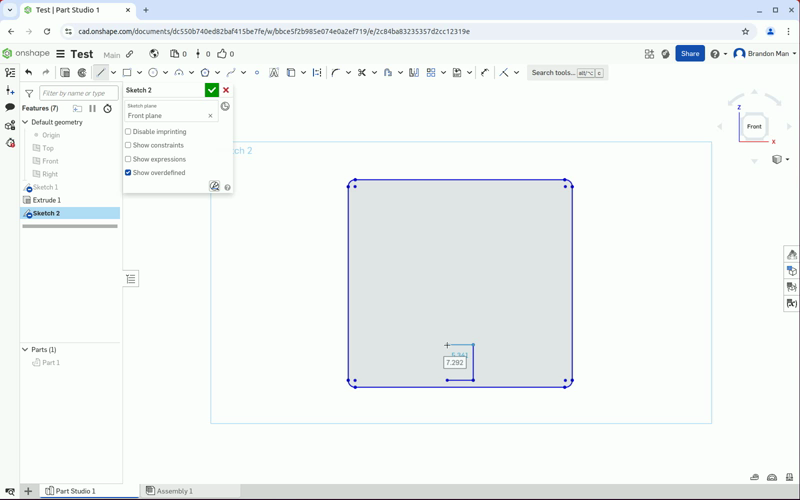
click(447, 344)
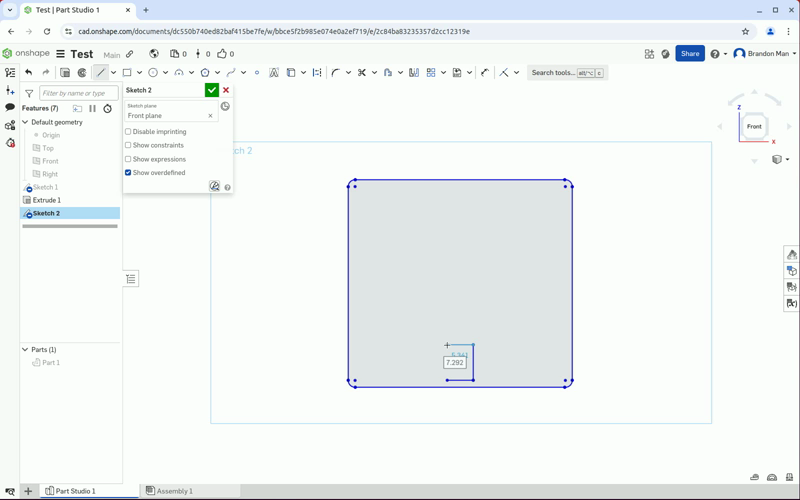
key_up(shift)
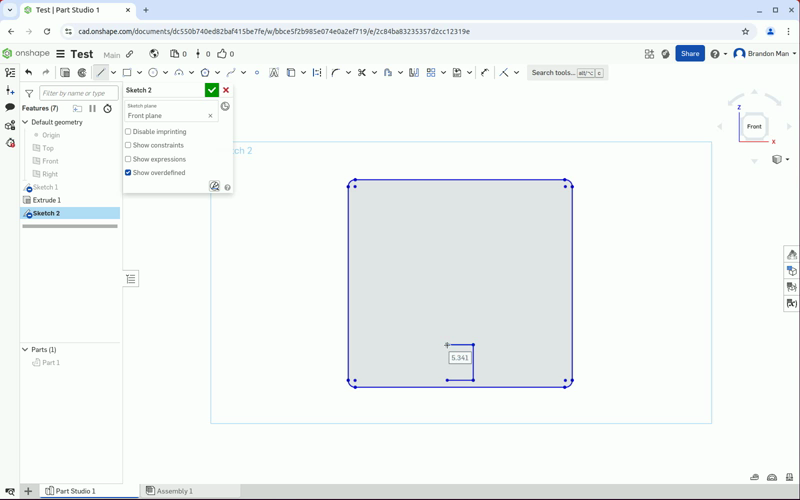
mouse_move(477, 344)
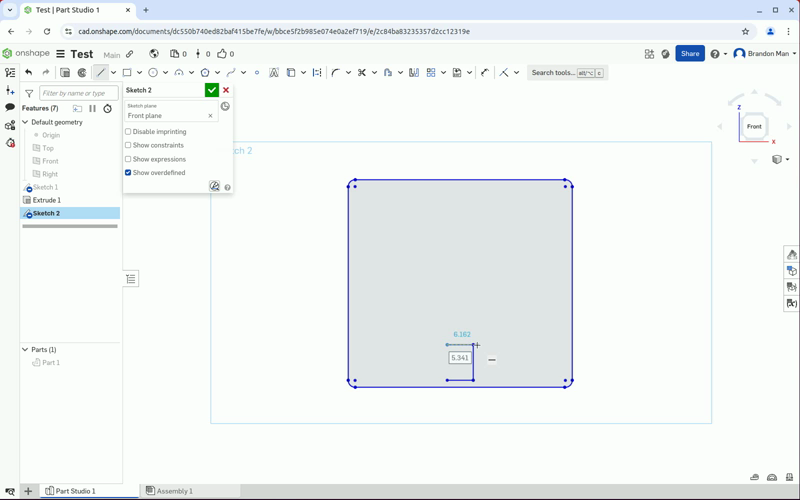
key_down(shift)
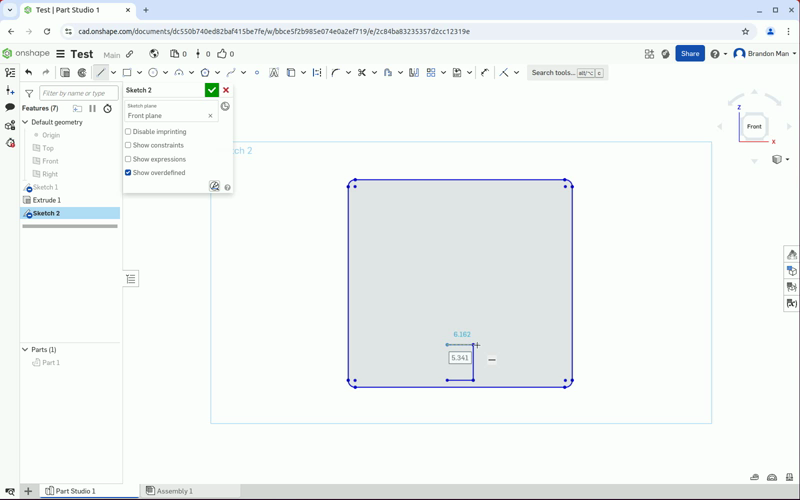
mouse_move(447, 380)
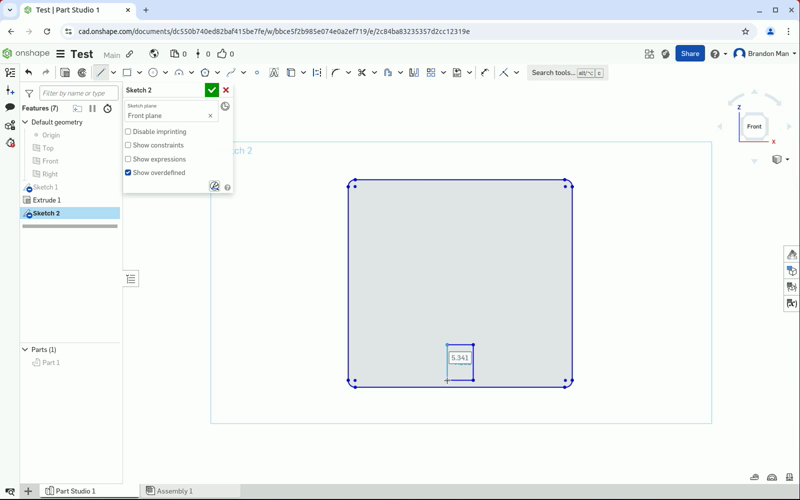
key_up(shift)
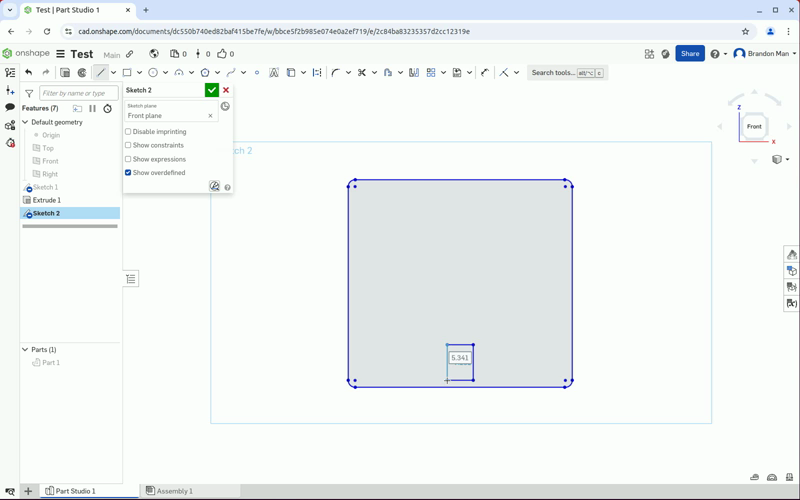
click(447, 380)
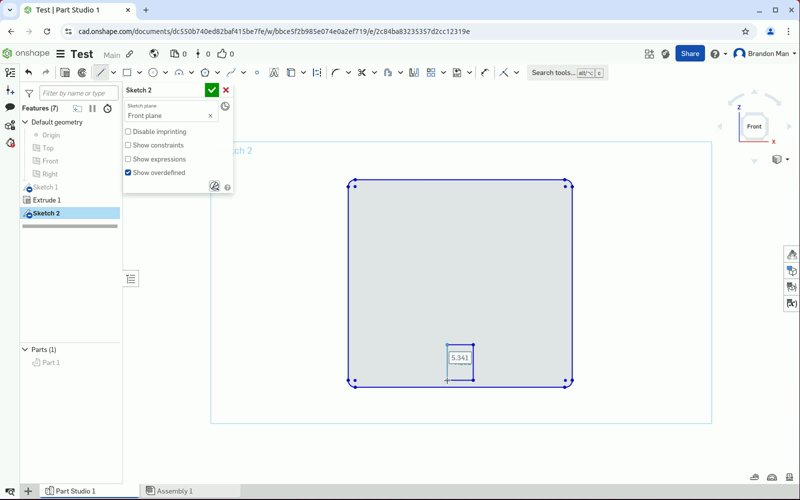
key(esc)
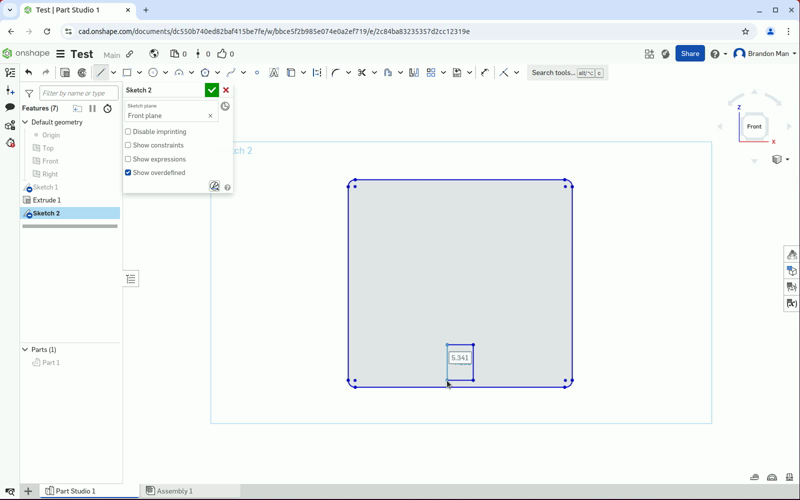
mouse_move(382, 251)
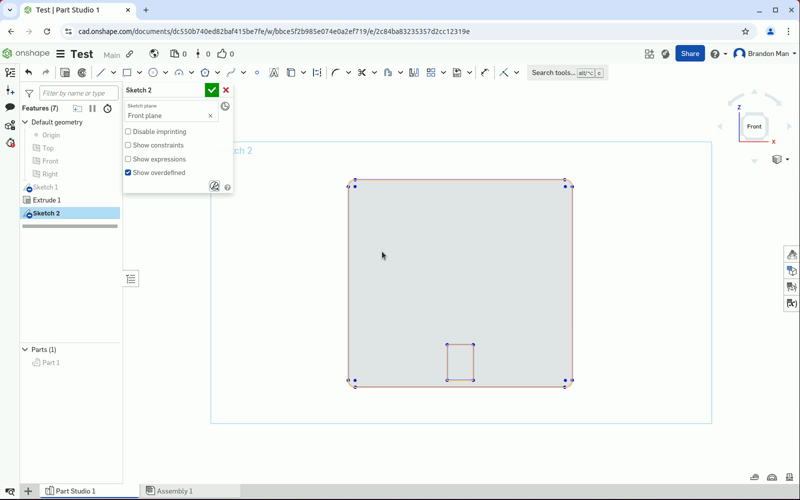
click(382, 251)
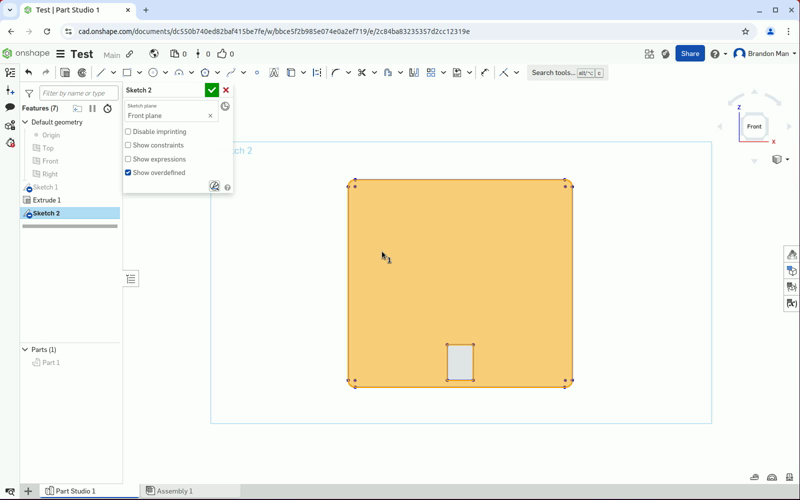
mouse_move(73, 352)
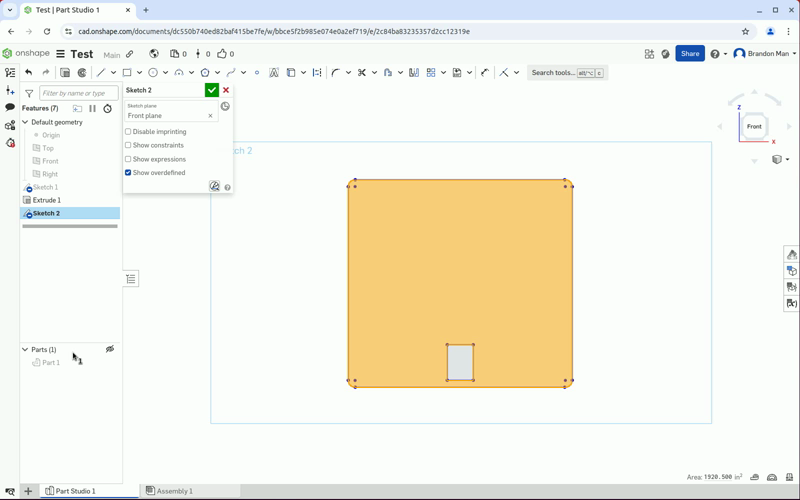
key(shift+y)
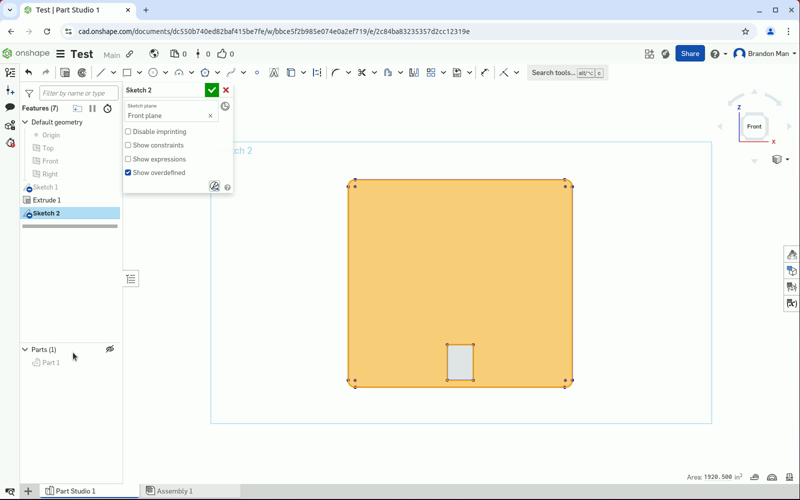
key(shift+e)
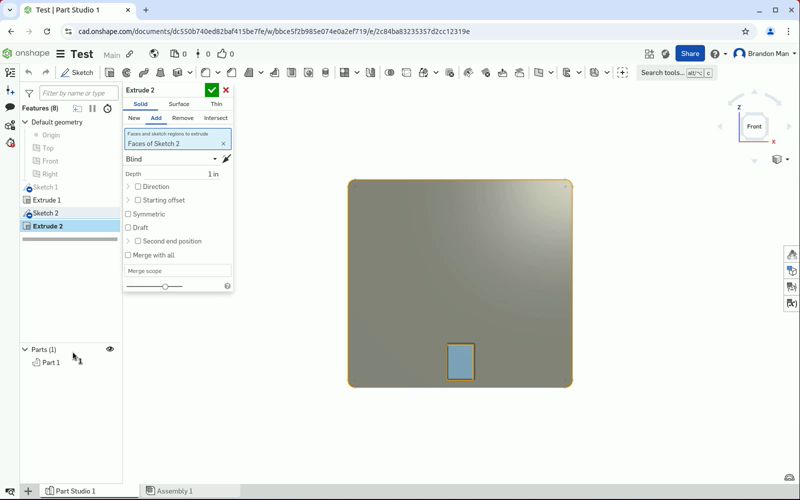
mouse_move(143, 106)
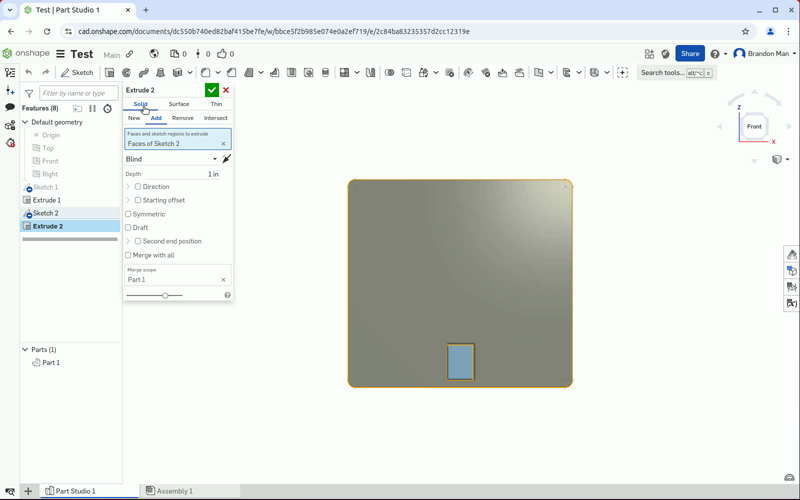
click(143, 106)
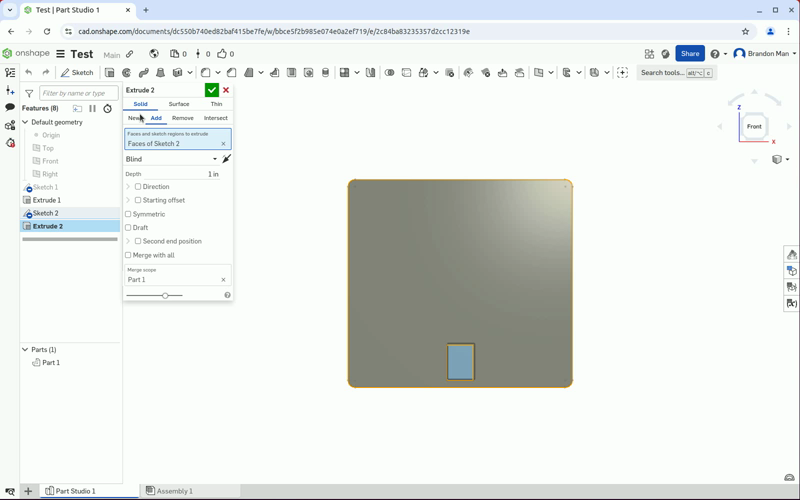
mouse_move(137, 120)
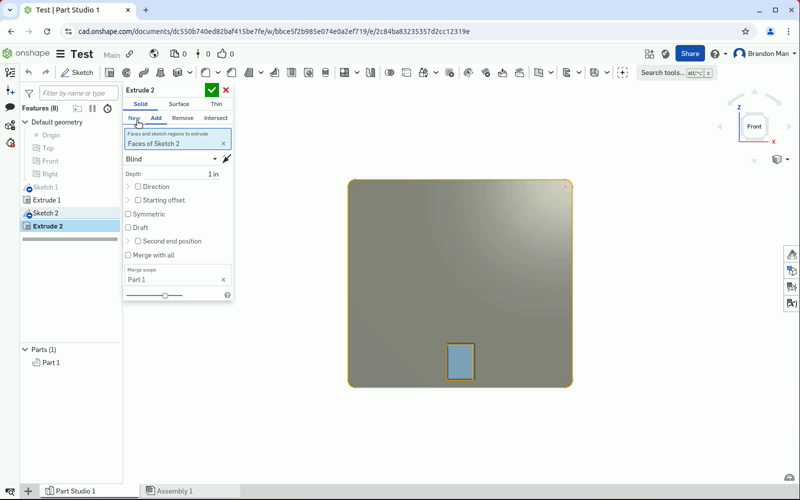
click(137, 120)
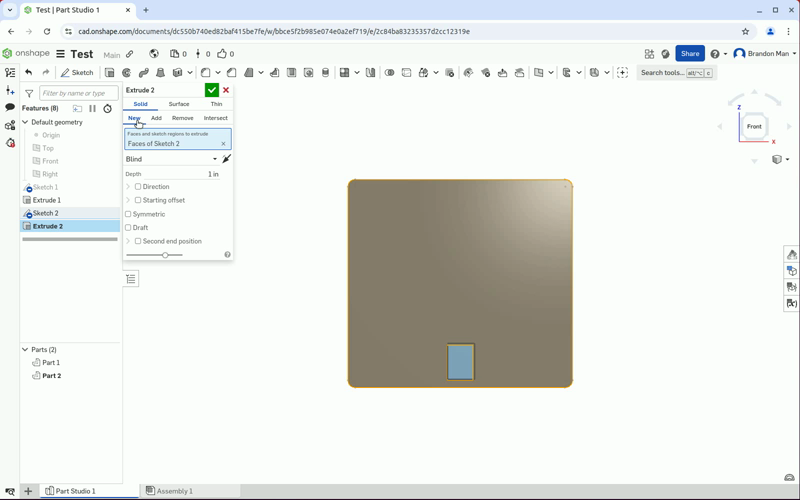
key(tab, 4)
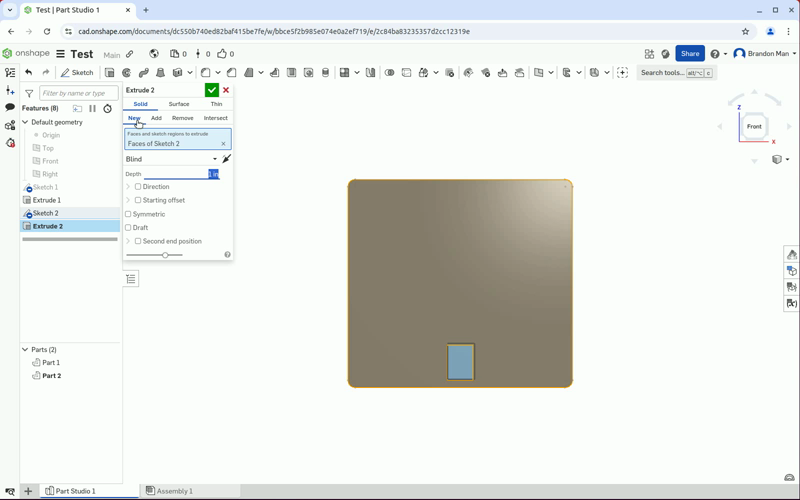
text(2.889)
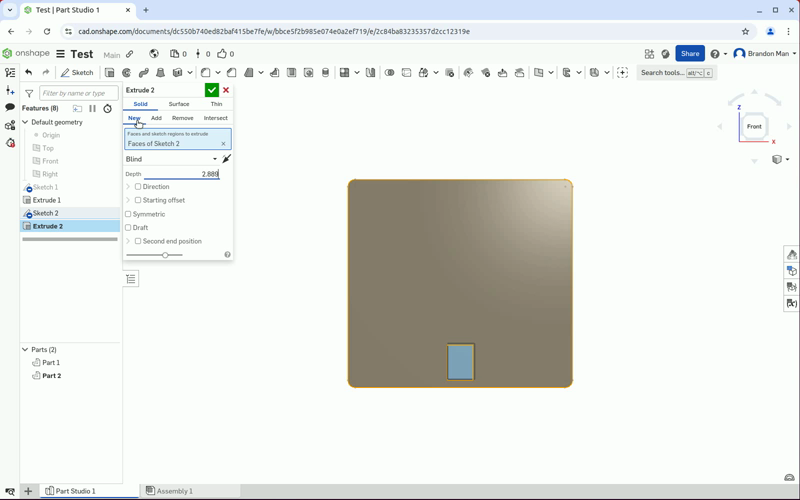
key(enter)
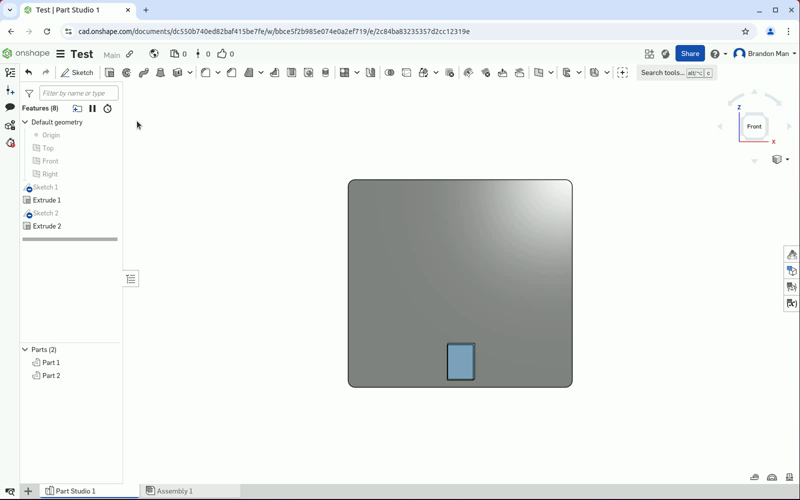
key(shift+h)
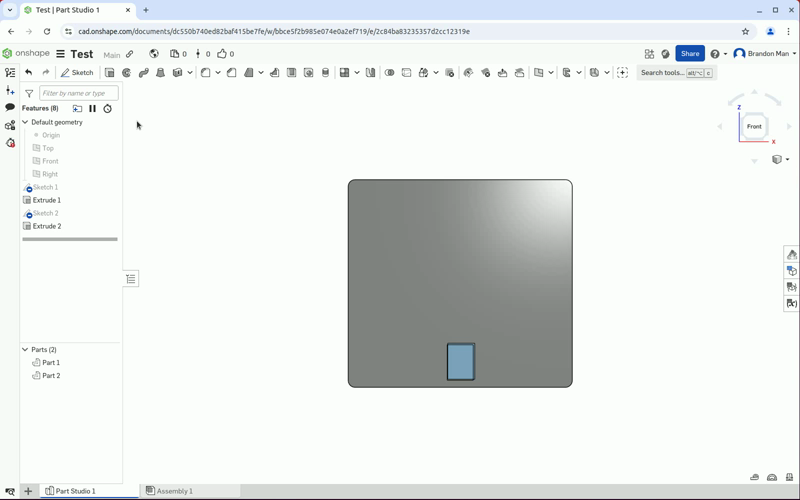
key(shift+h)
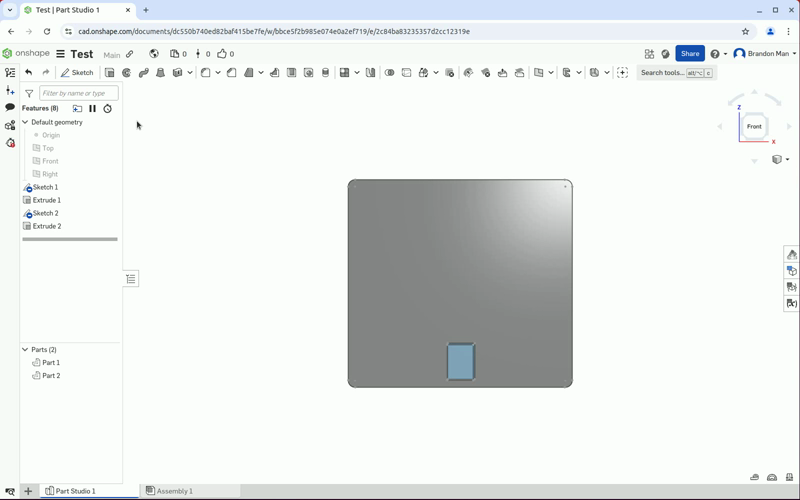
key(shift+7)
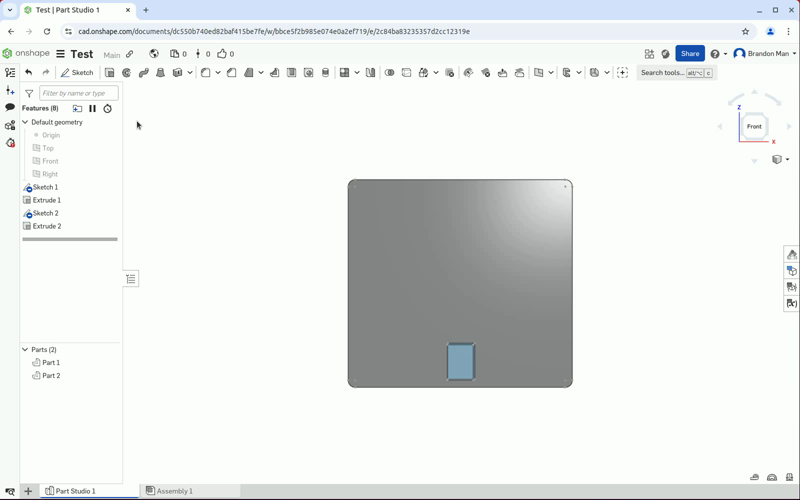
key(left, 2)
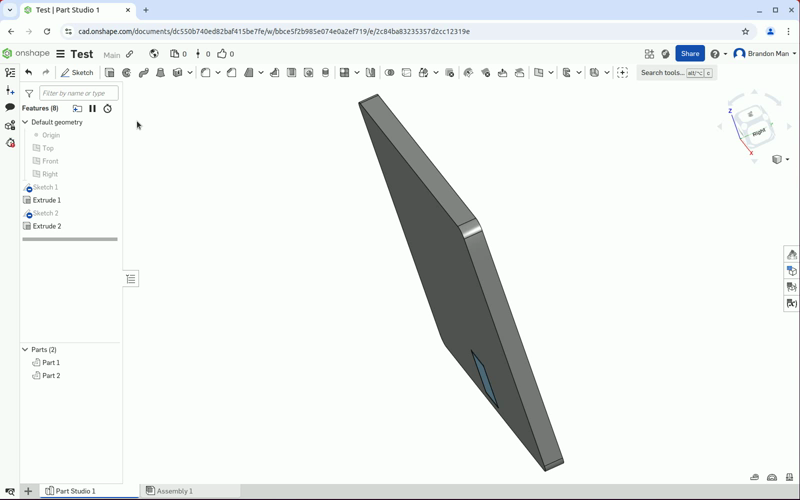
key(down, 2)
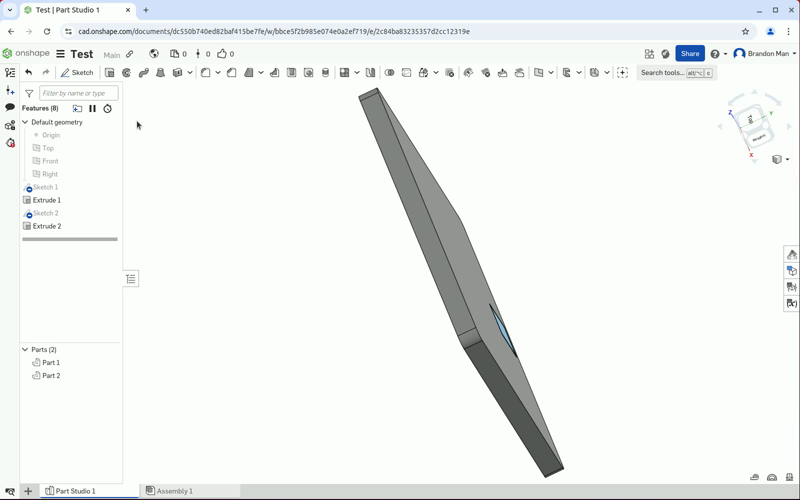
key(up, 2)
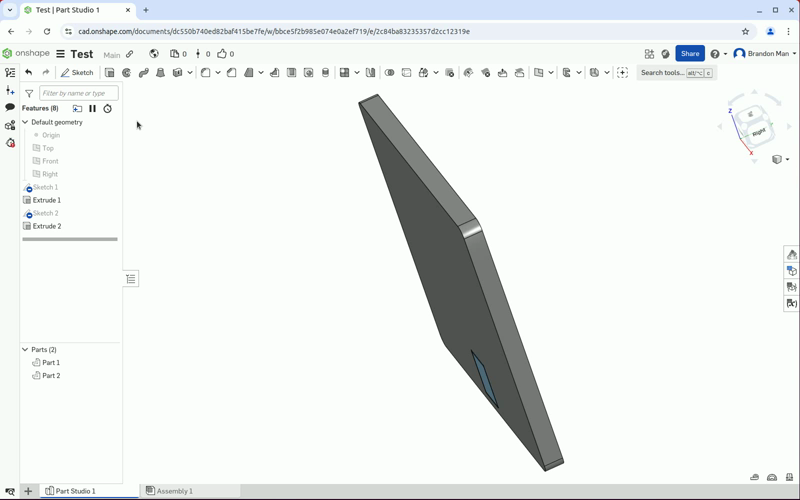
key(right, 2)
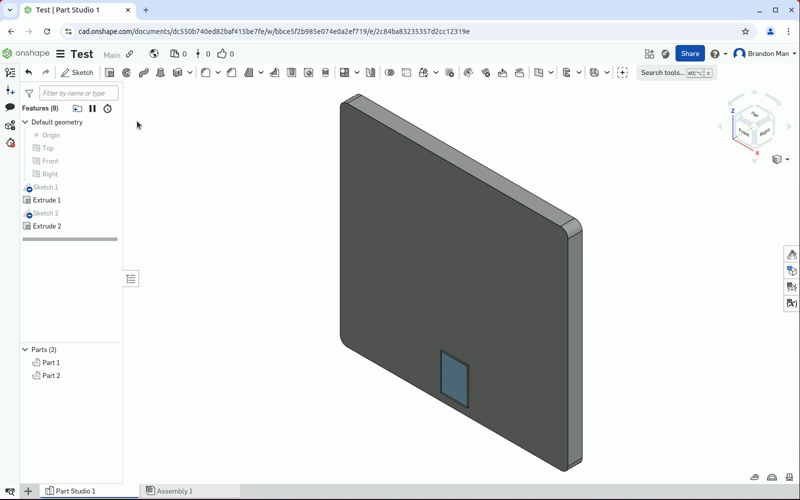
mouse_move(73, 189)
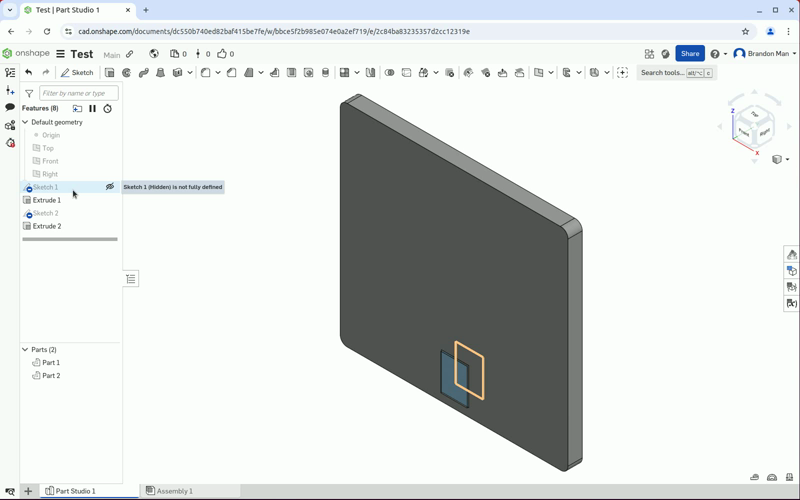
click(73, 189)